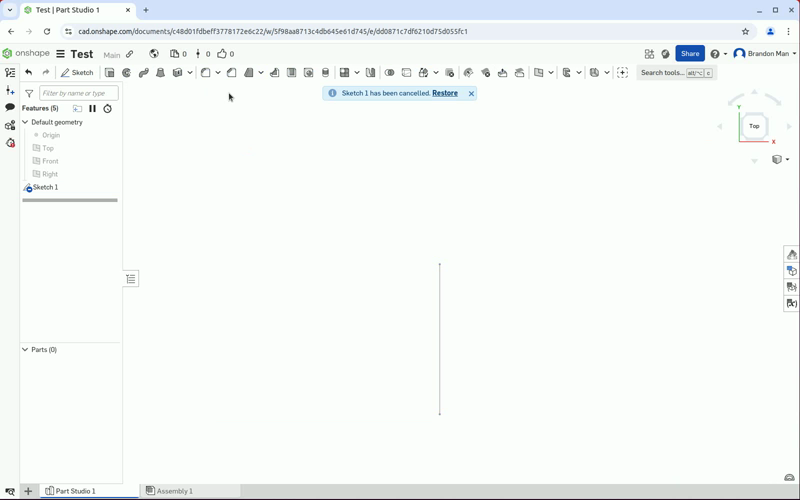
key(shift+h)
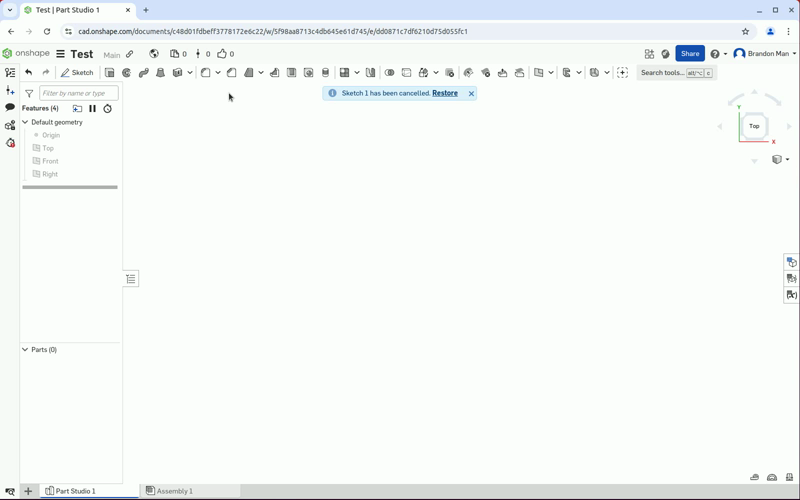
mouse_move(73, 352)
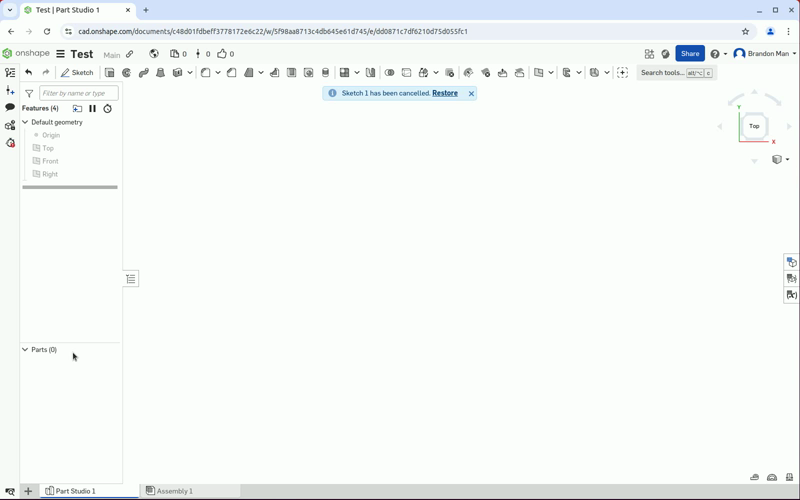
key(y)
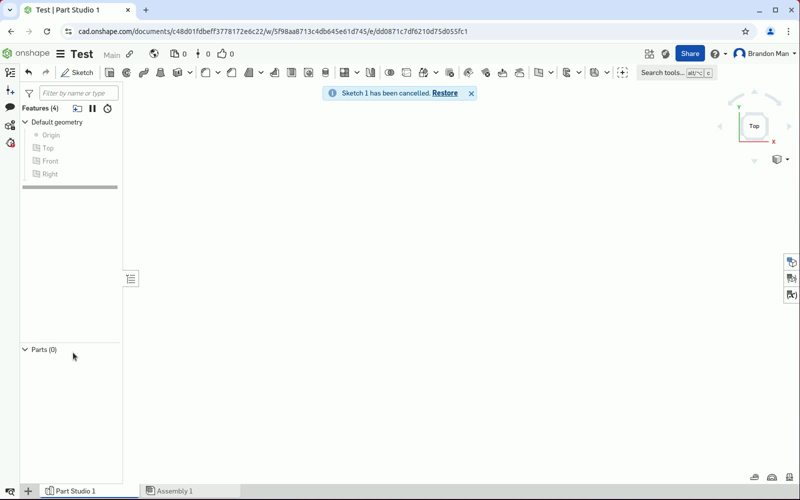
key(shift+p)
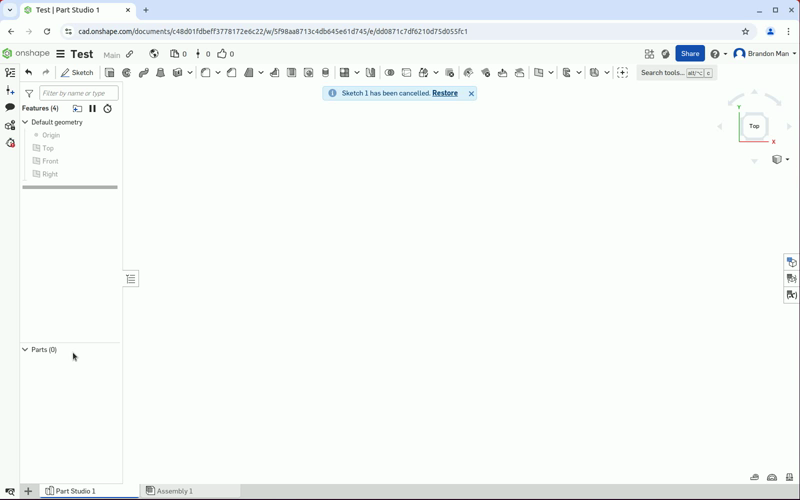
key(space)
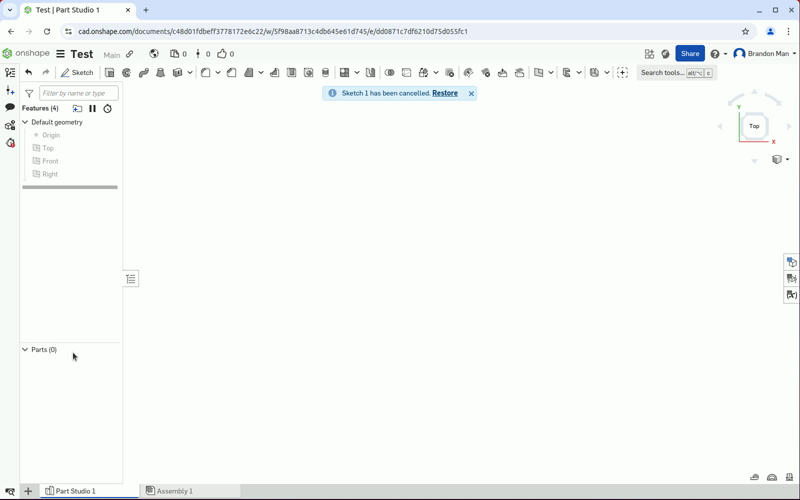
key_down(shift)
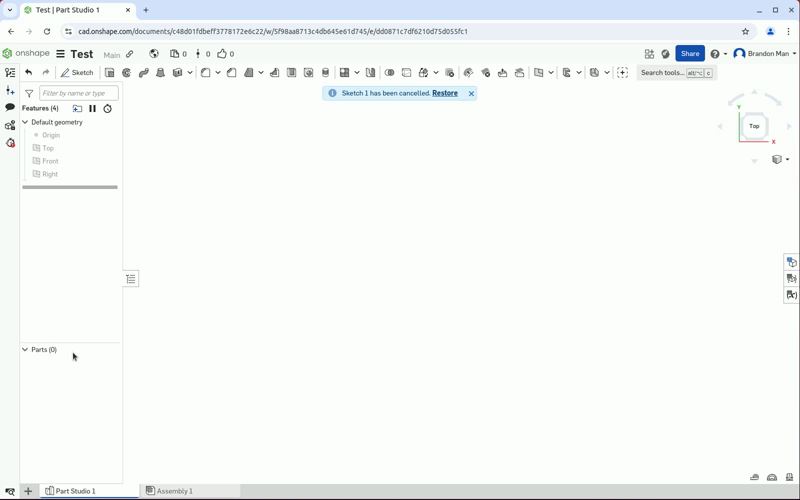
key(up)
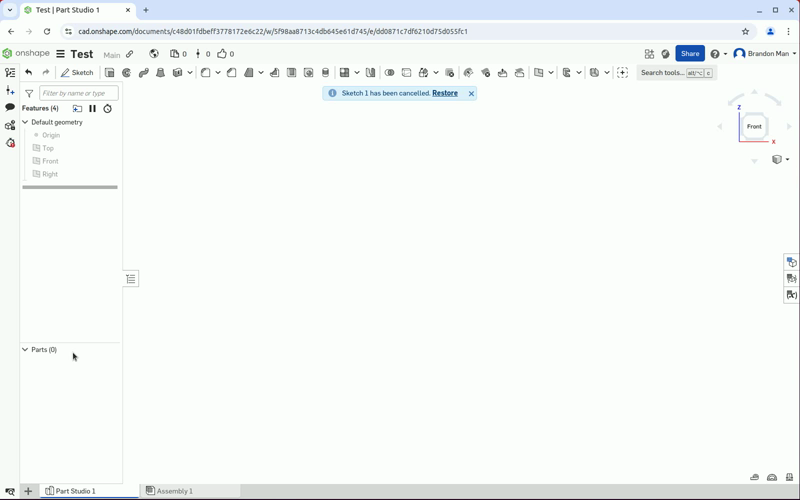
key_up(shift)
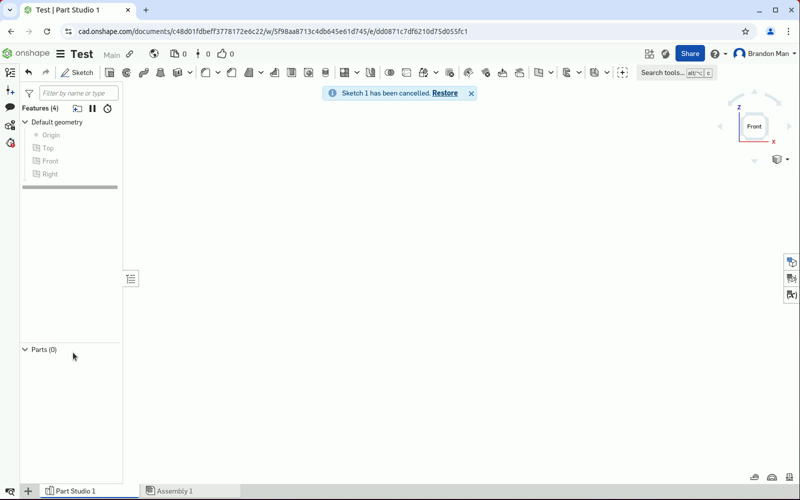
mouse_move(73, 352)
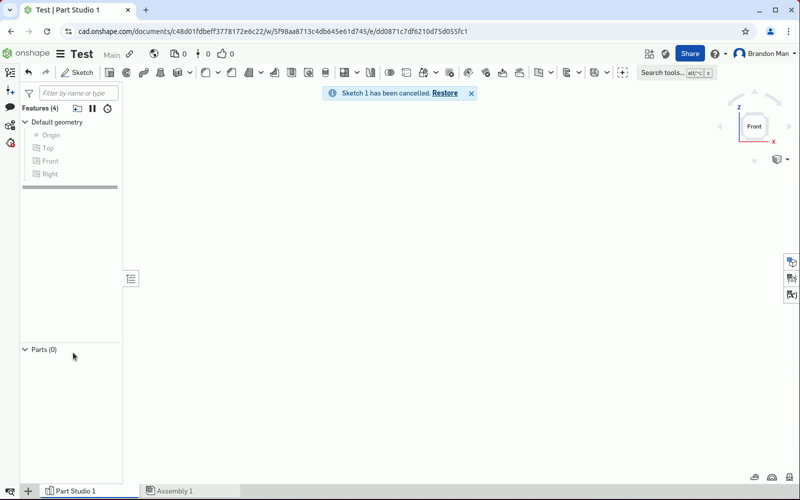
key(shift+y)
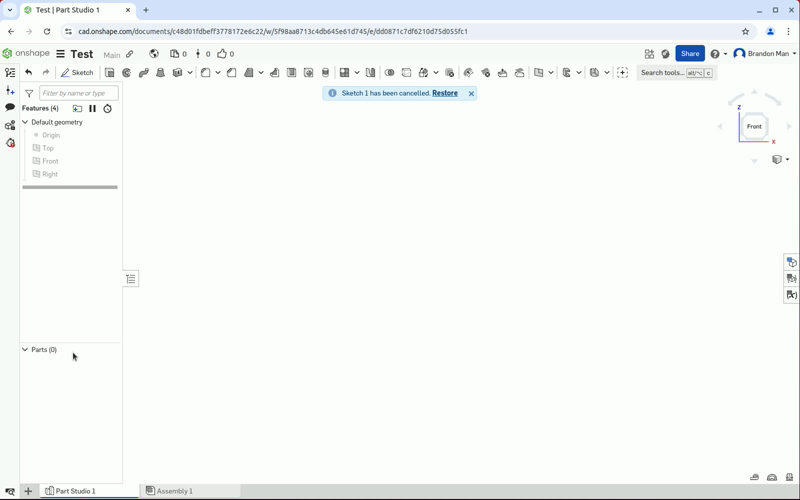
key(shift+s)
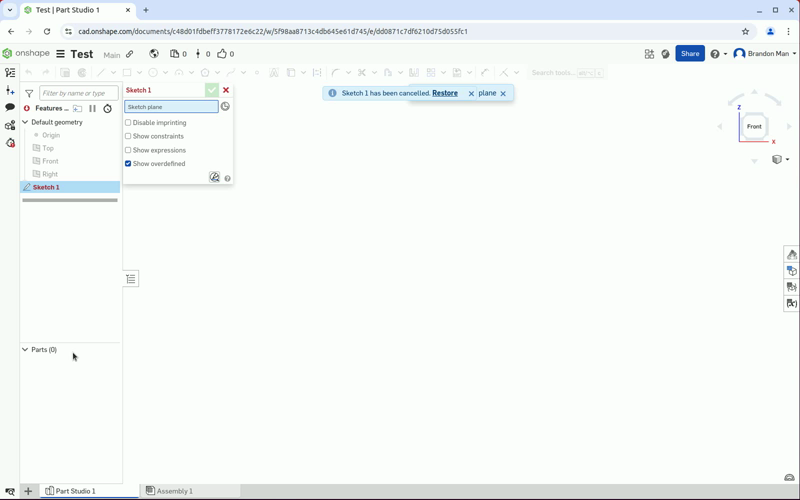
mouse_move(73, 163)
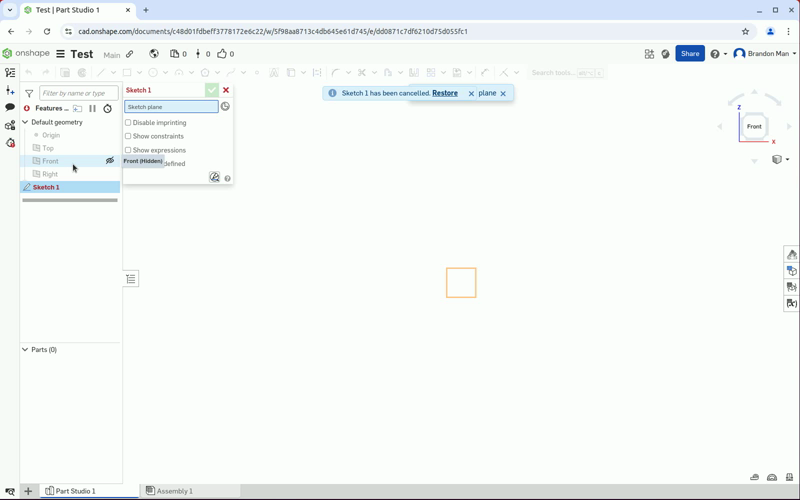
click(73, 163)
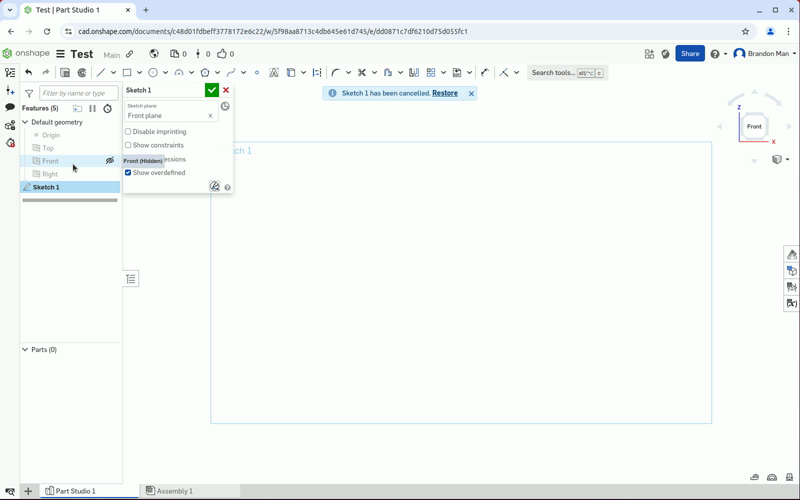
mouse_move(73, 352)
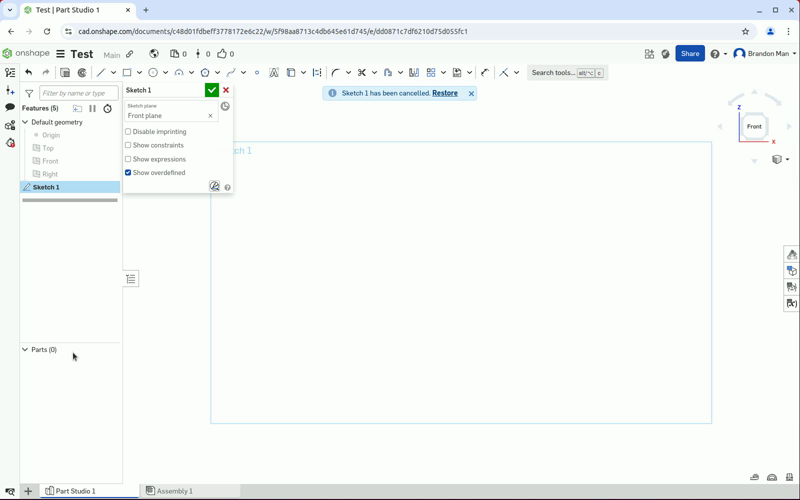
key(y)
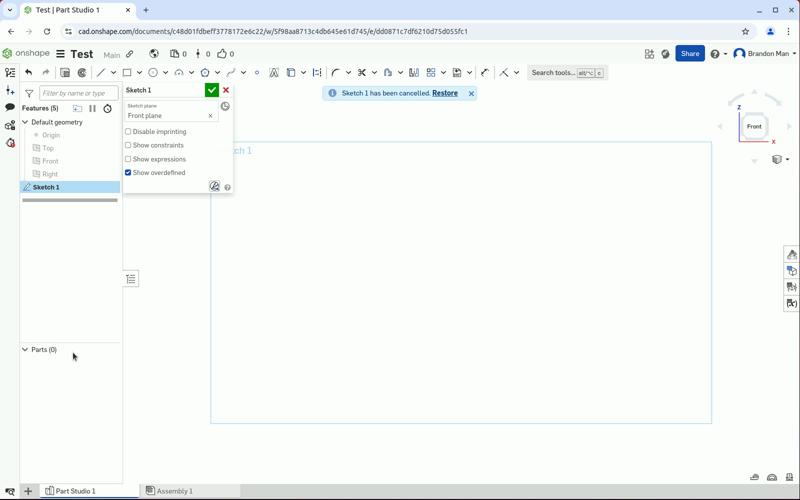
key(l)
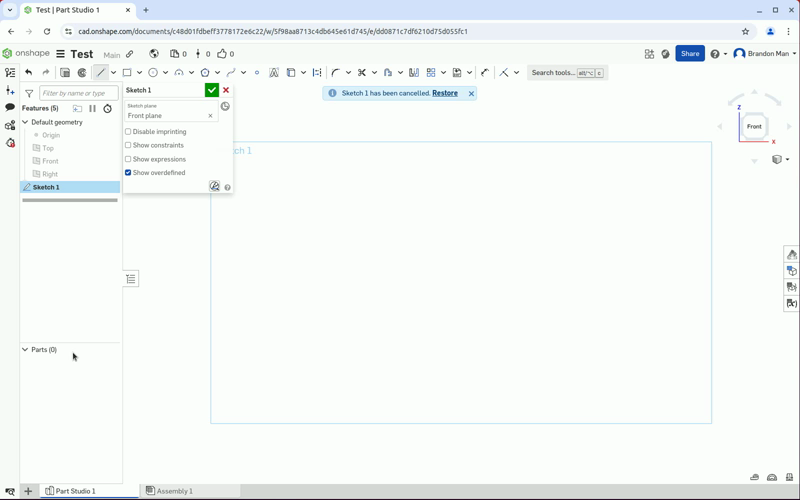
key_down(shift)
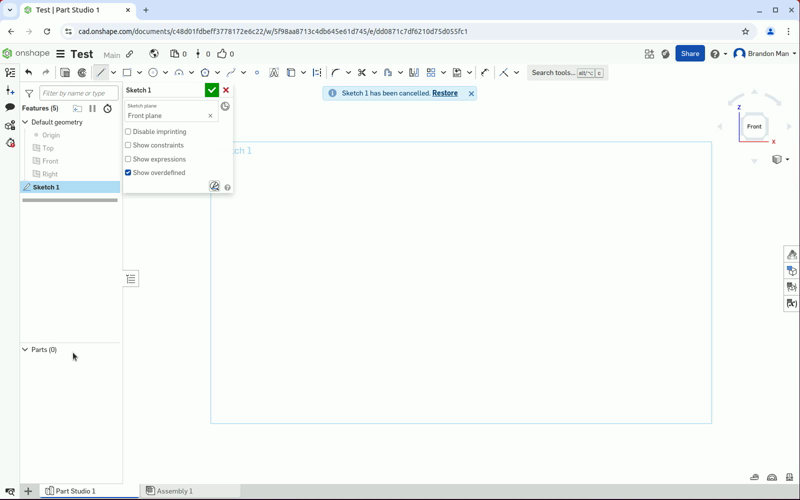
mouse_move(454, 281)
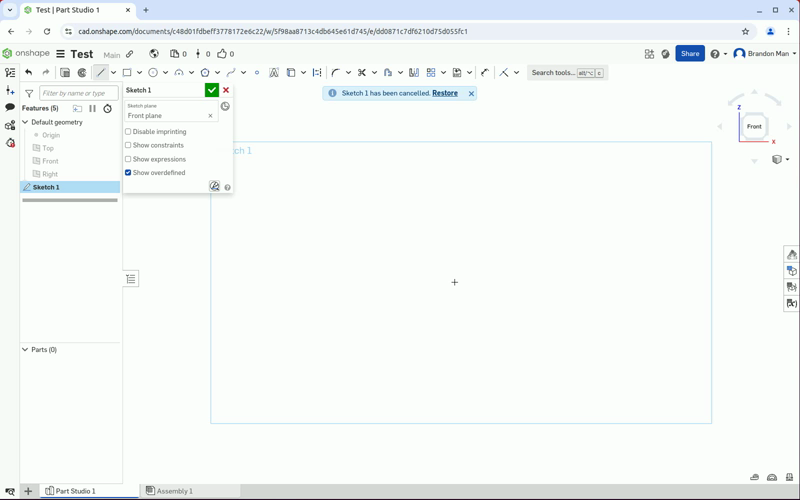
click(454, 281)
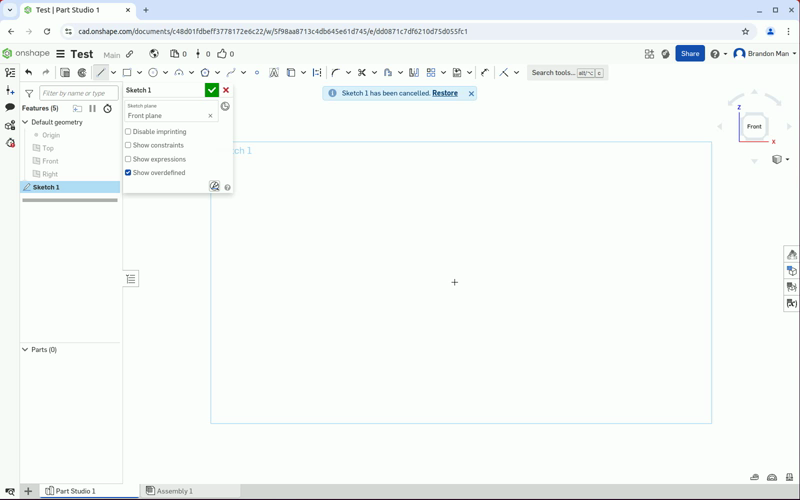
key_up(shift)
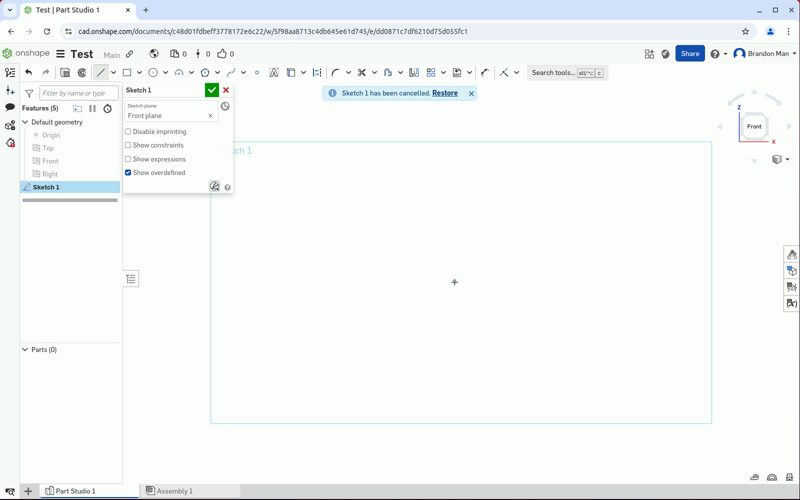
key_down(shift)
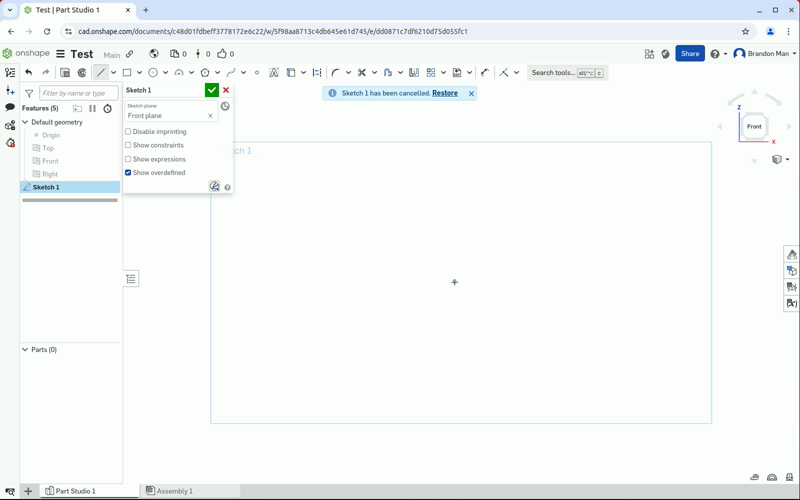
mouse_move(484, 281)
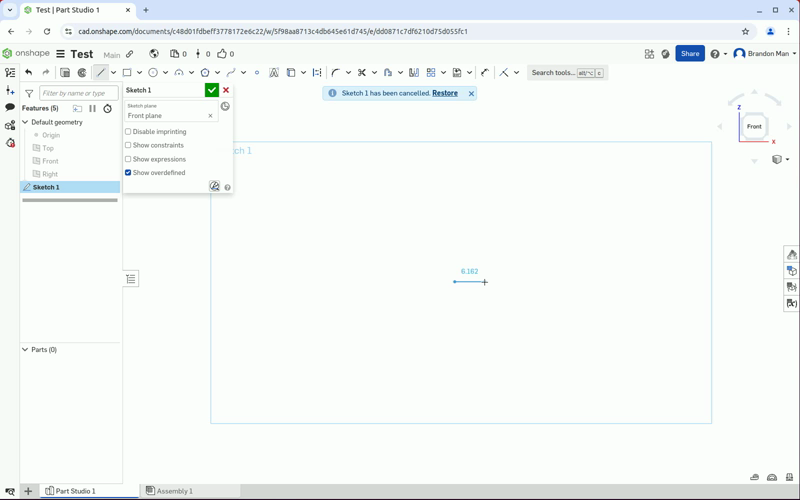
mouse_move(455, 281)
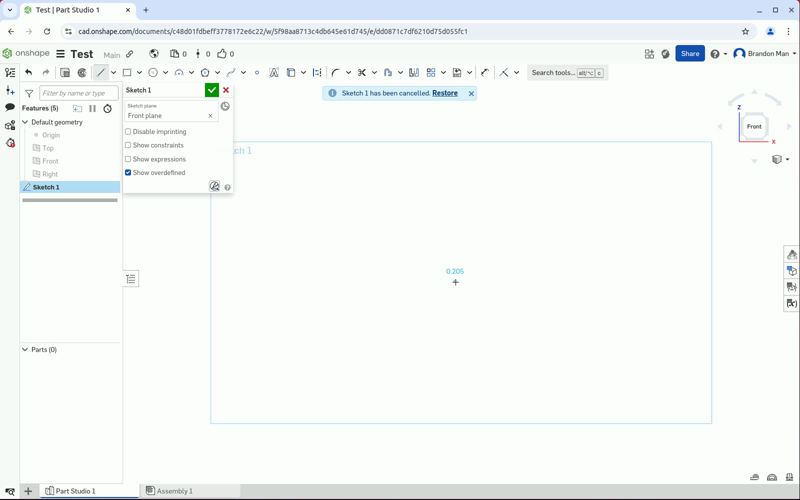
scroll(6)
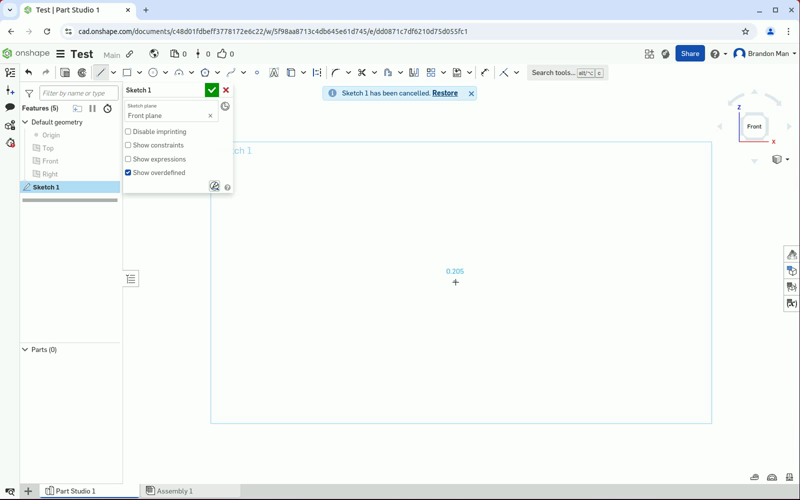
scroll(6)
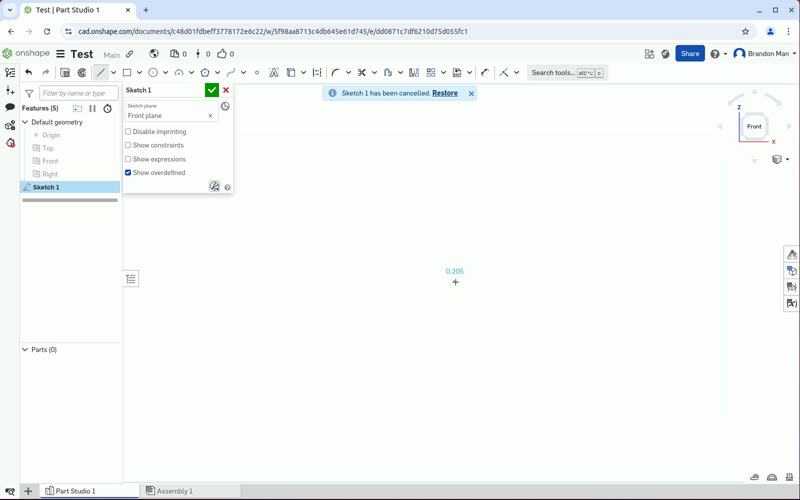
scroll(6)
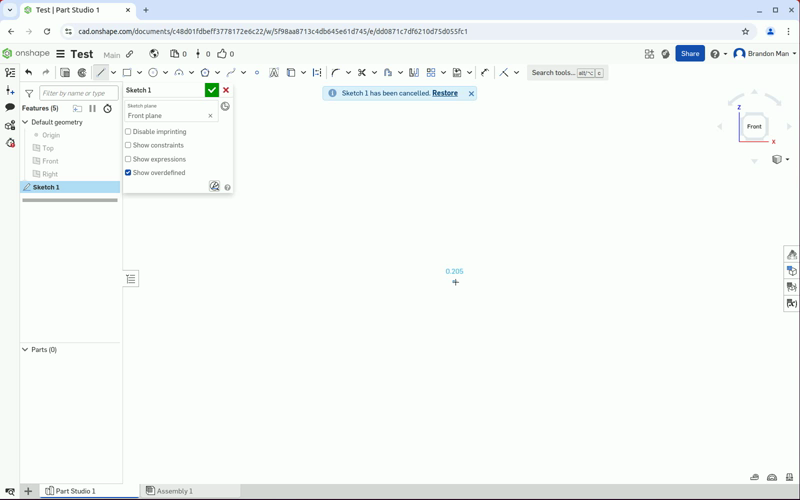
scroll(6)
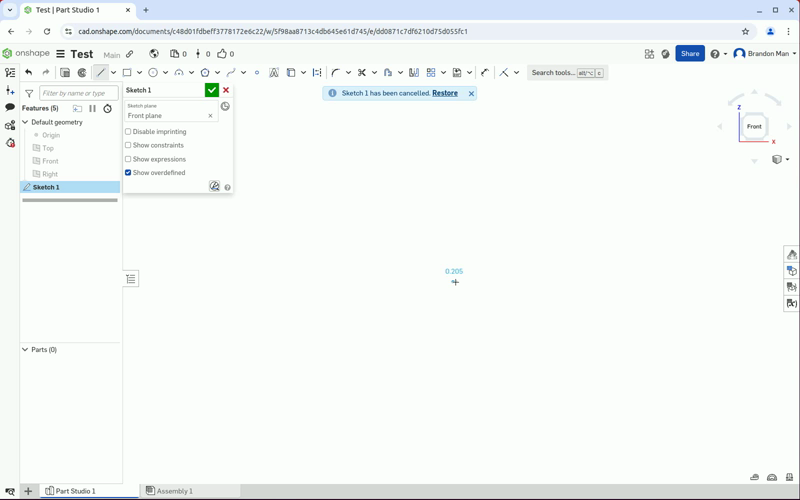
scroll(6)
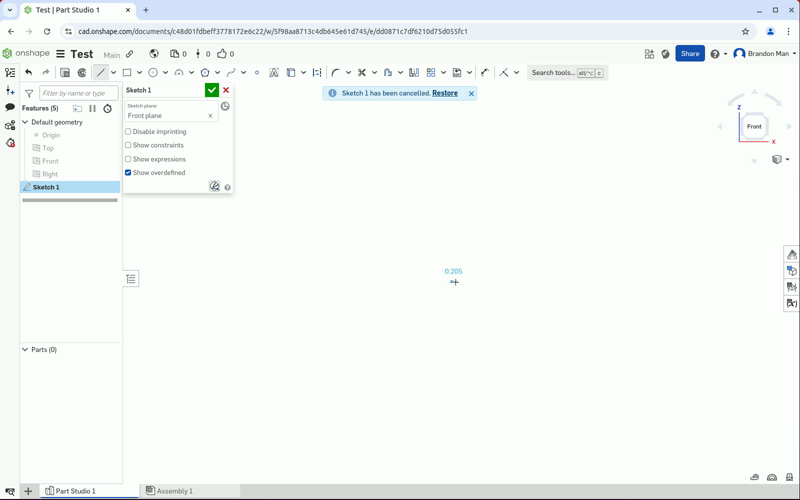
scroll(6)
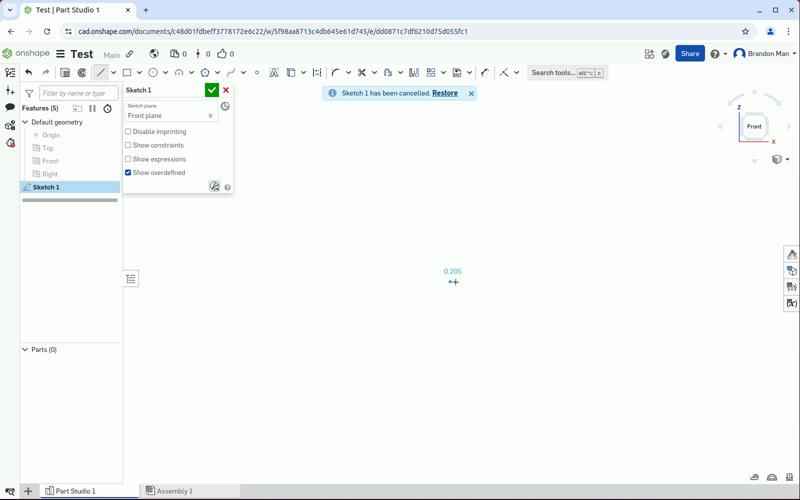
scroll(6)
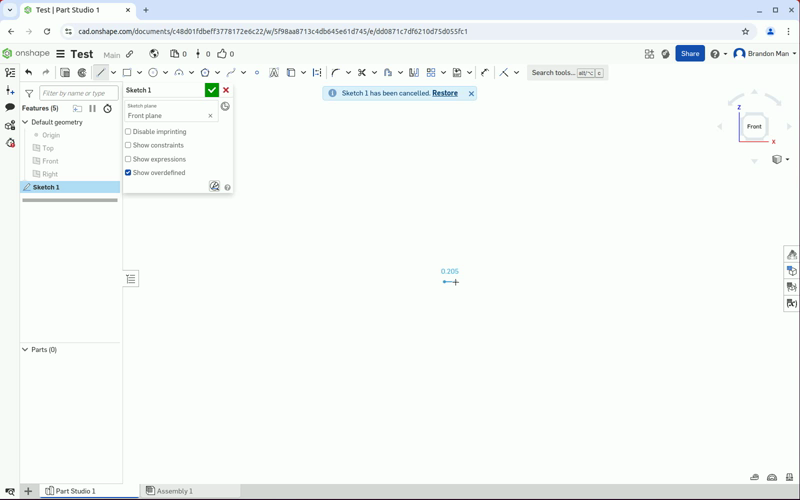
click(455, 281)
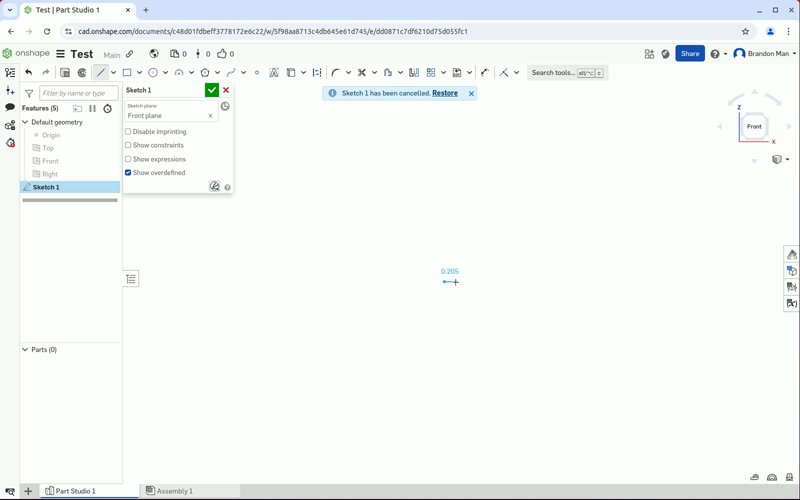
scroll(-6)
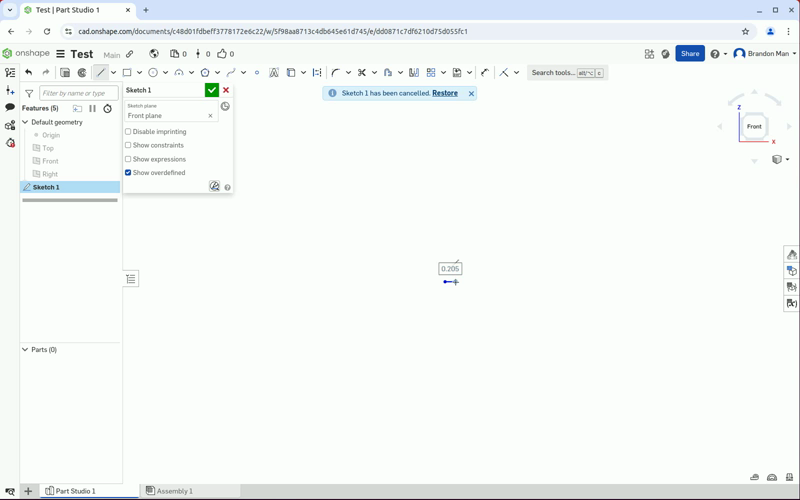
scroll(-6)
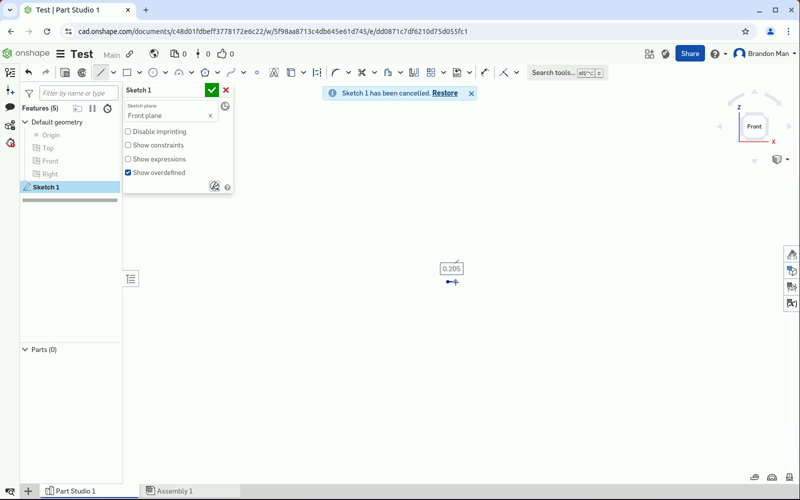
scroll(-6)
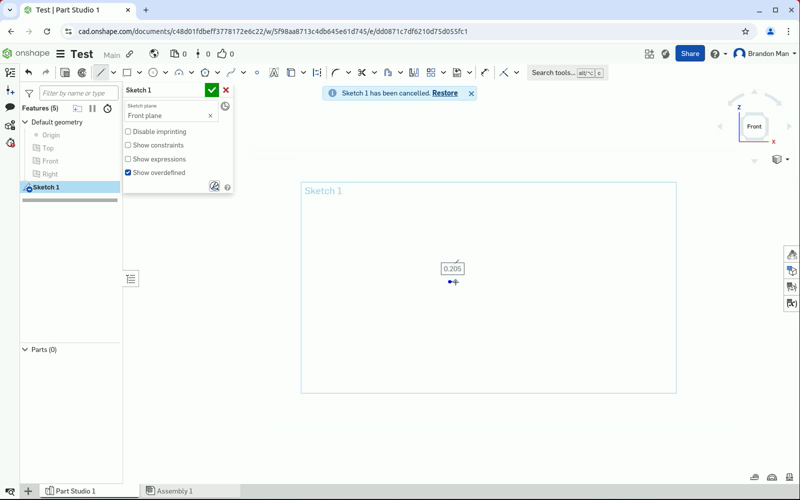
scroll(-6)
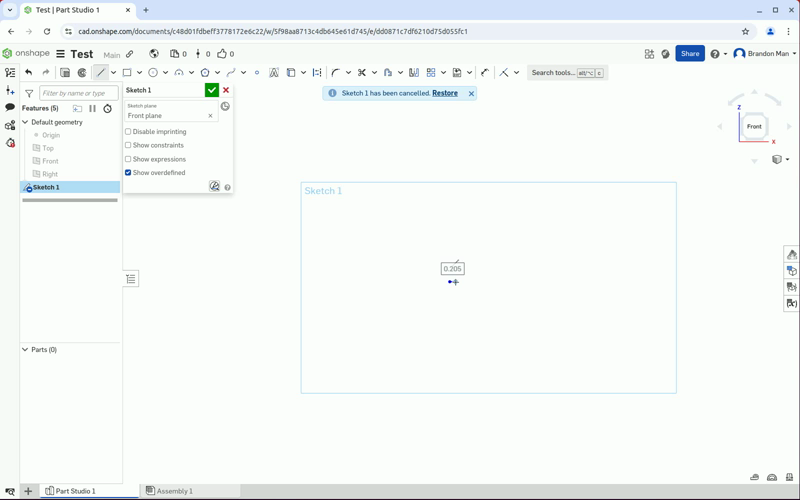
scroll(-6)
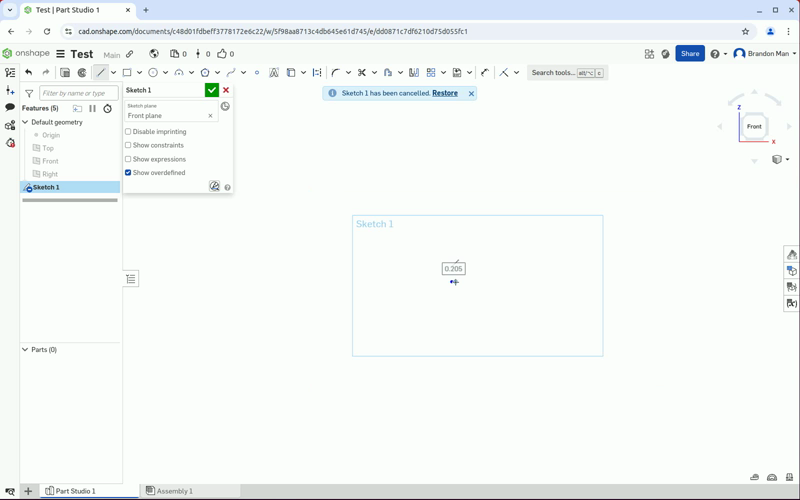
scroll(-6)
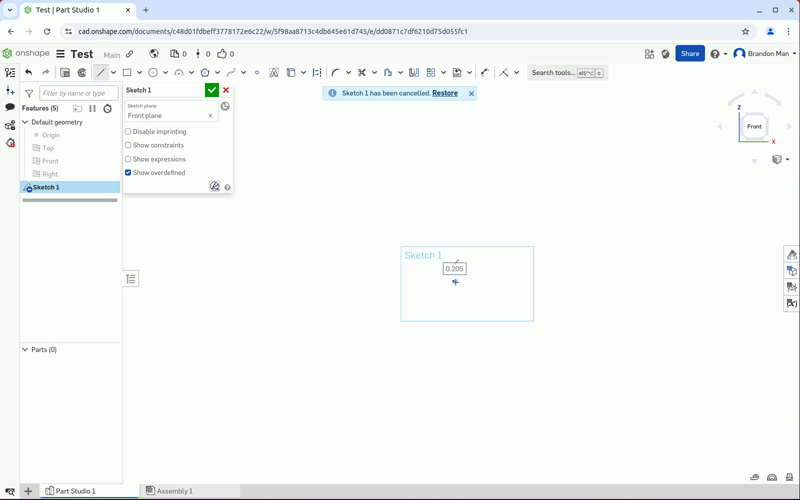
scroll(-6)
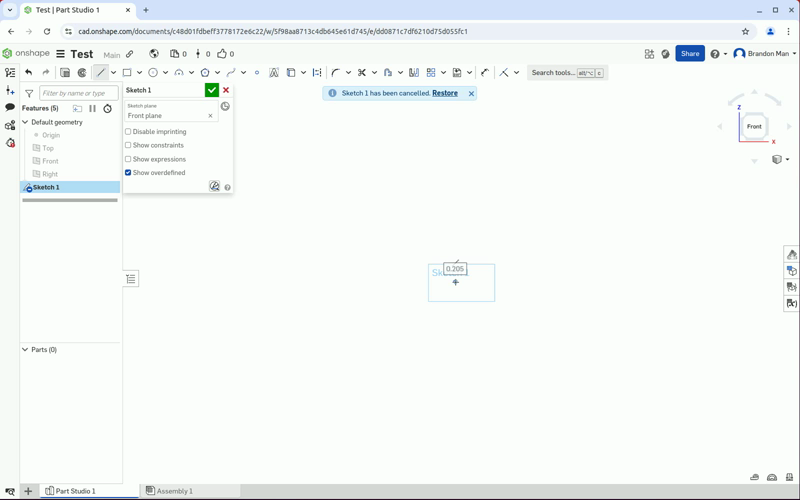
key_up(shift)
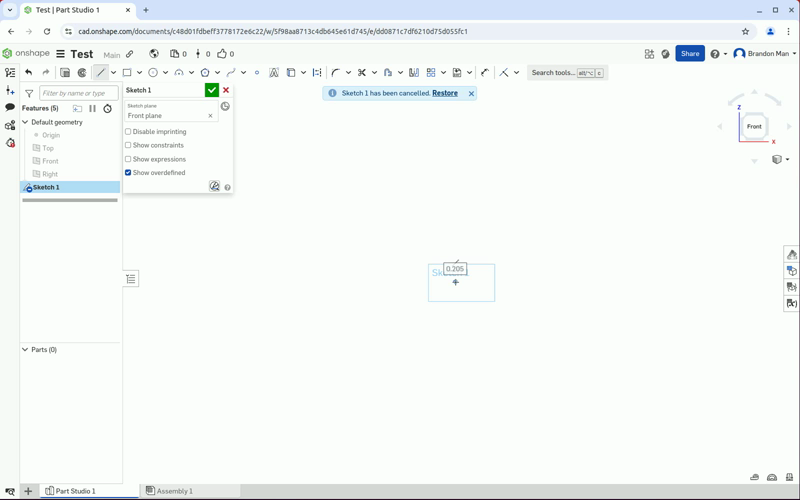
key_down(shift)
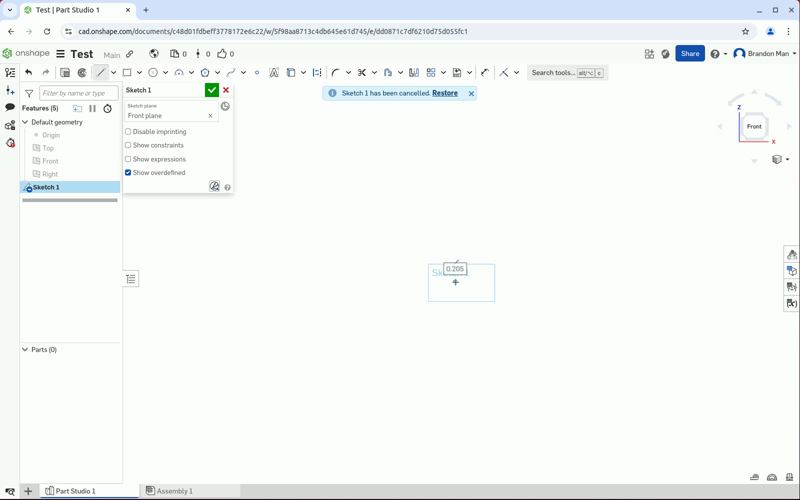
mouse_move(485, 281)
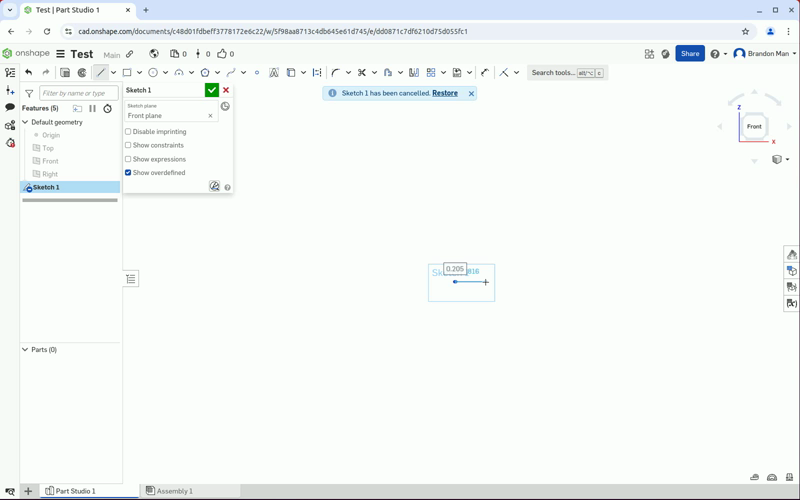
mouse_move(455, 258)
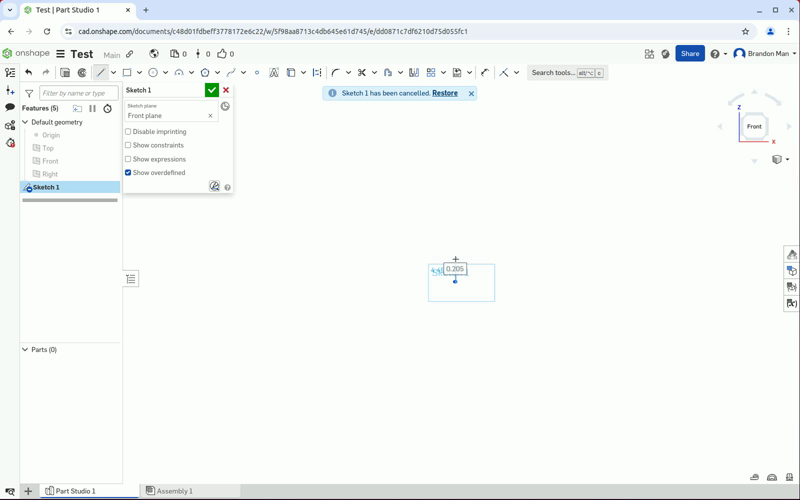
click(455, 258)
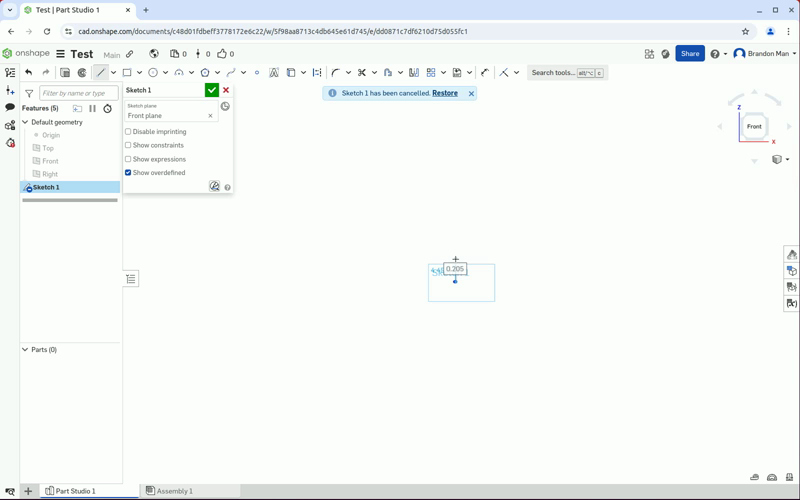
key_up(shift)
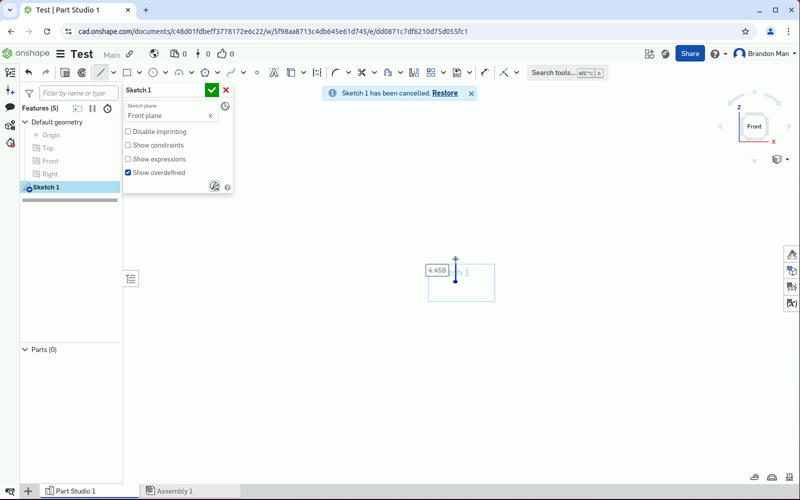
key_down(shift)
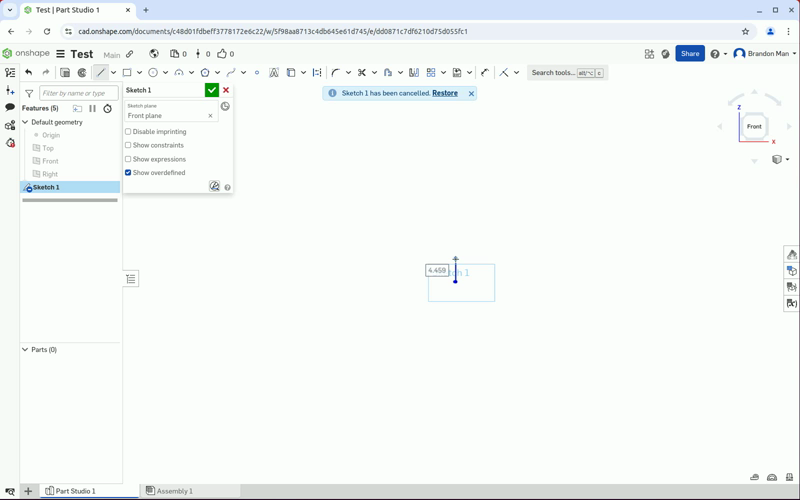
mouse_move(485, 258)
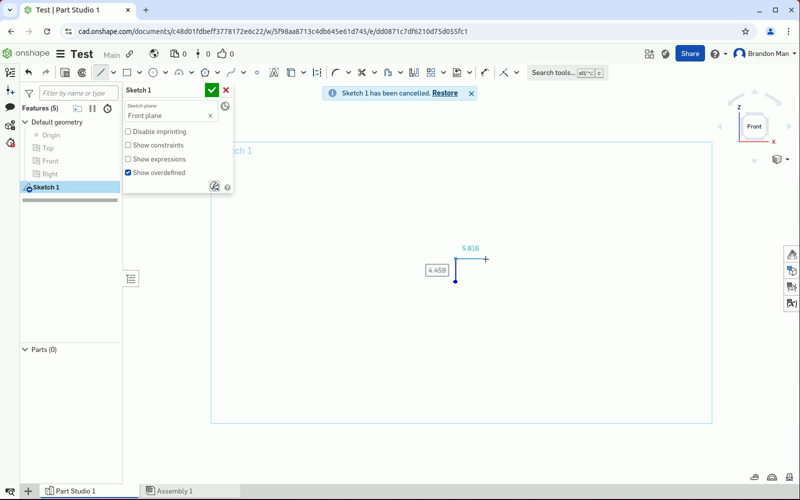
mouse_move(454, 258)
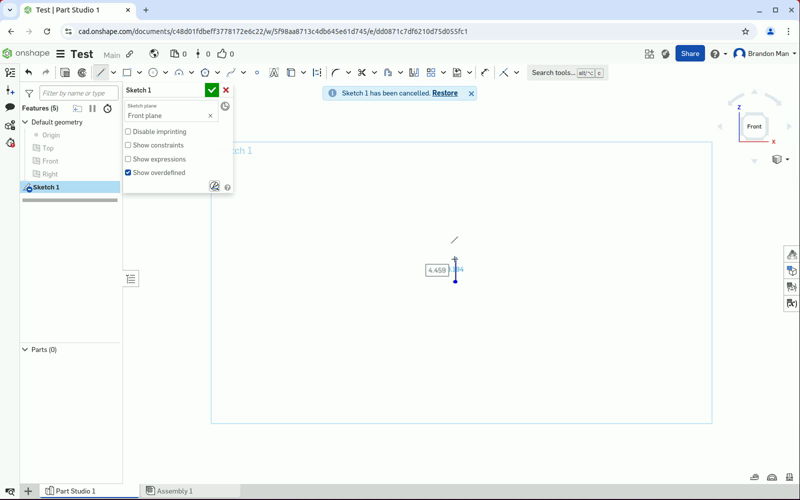
scroll(6)
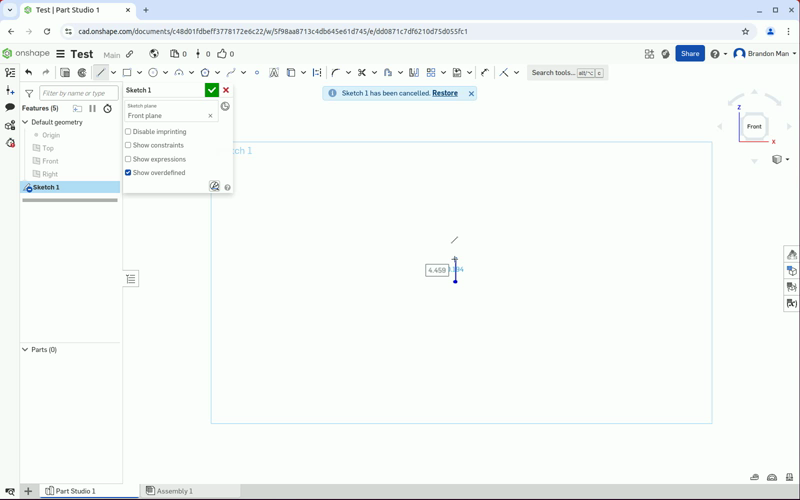
scroll(6)
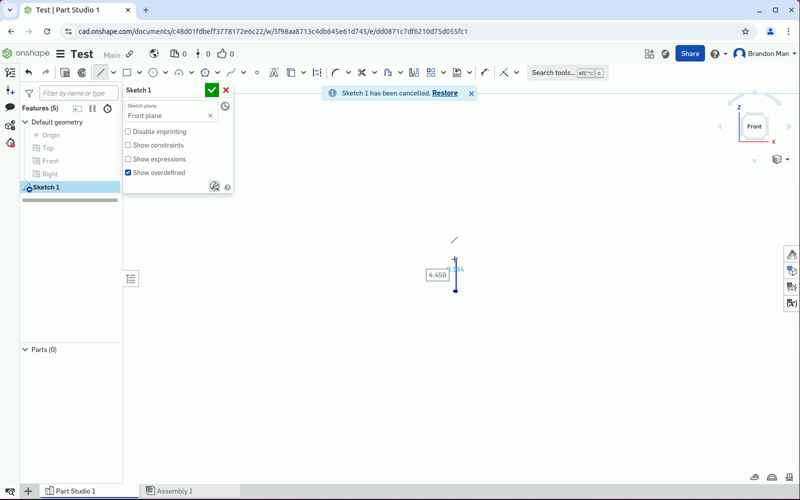
scroll(6)
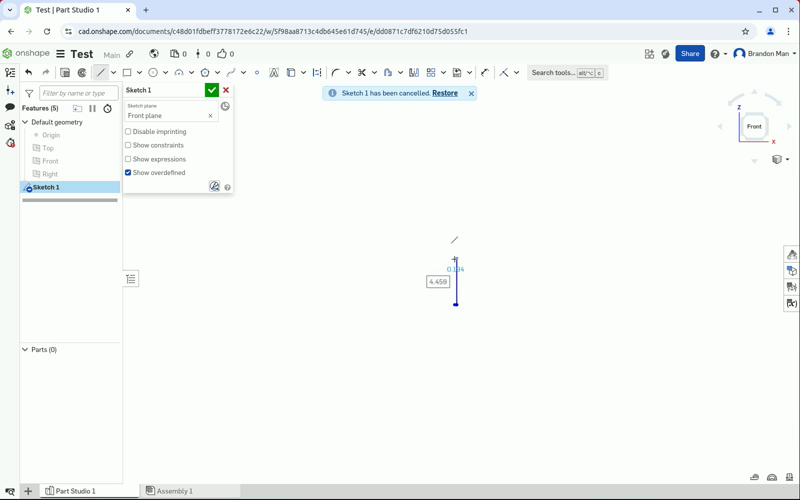
scroll(6)
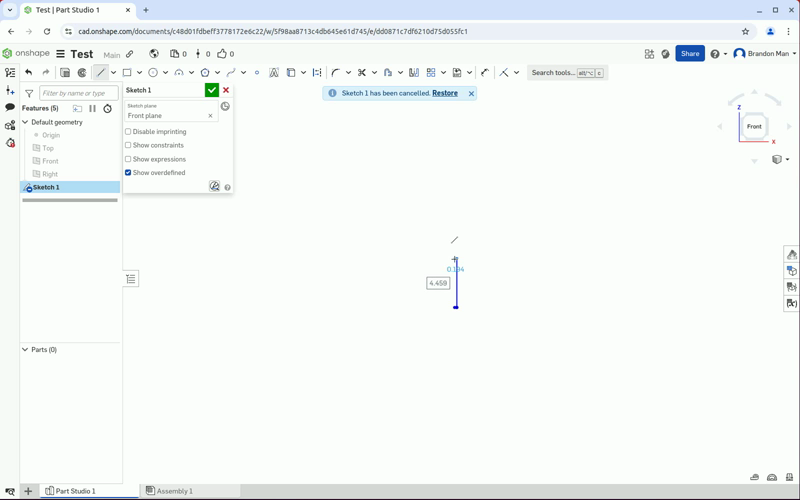
scroll(6)
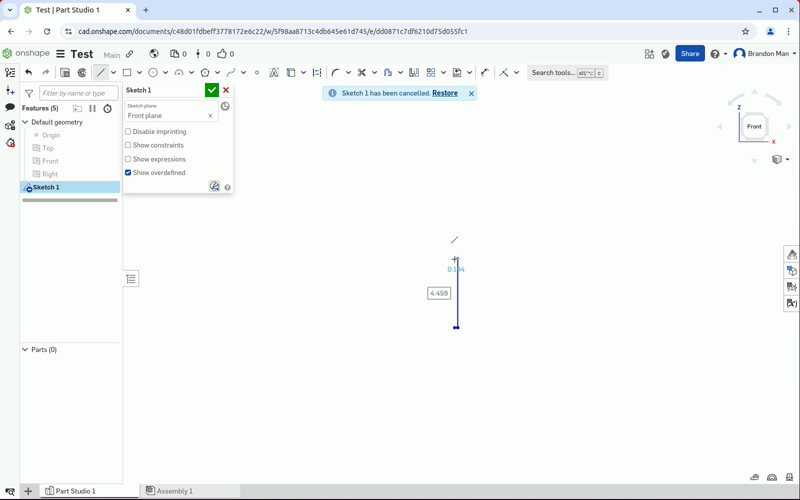
scroll(6)
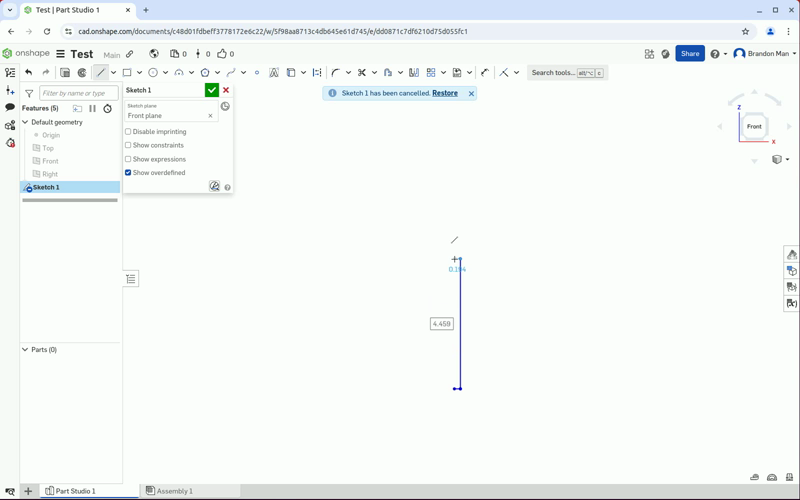
scroll(6)
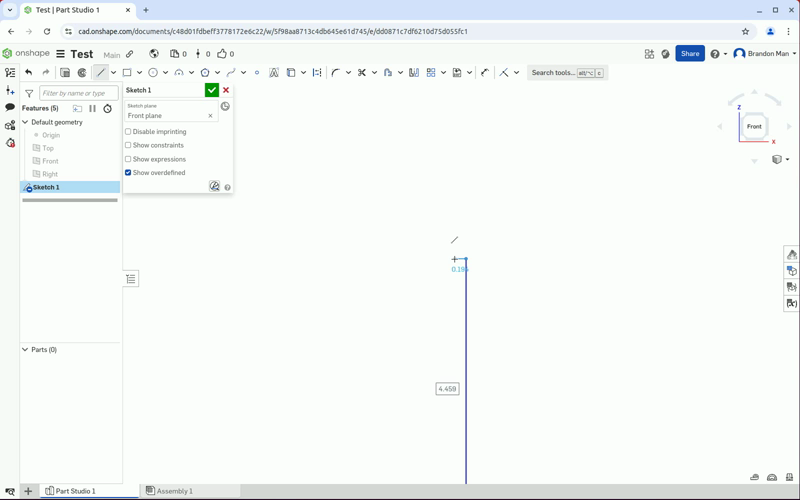
click(454, 258)
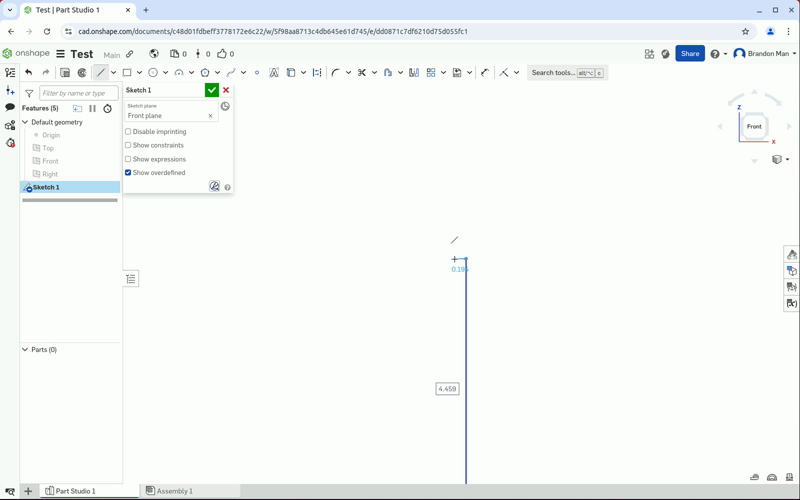
scroll(-6)
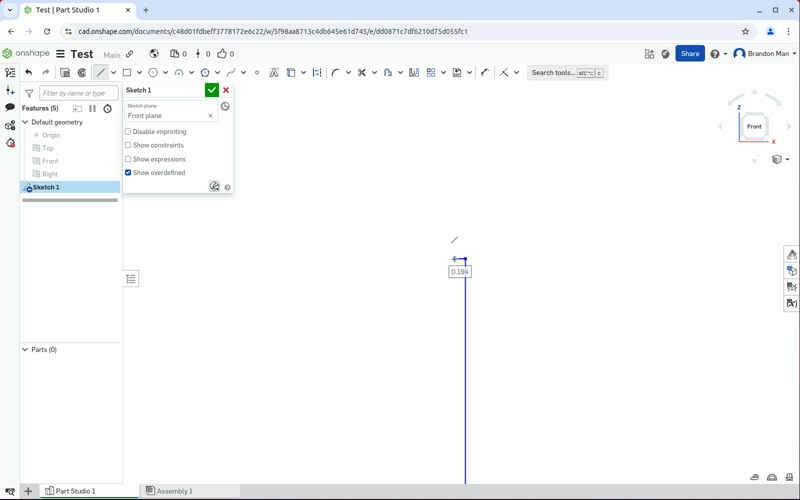
scroll(-6)
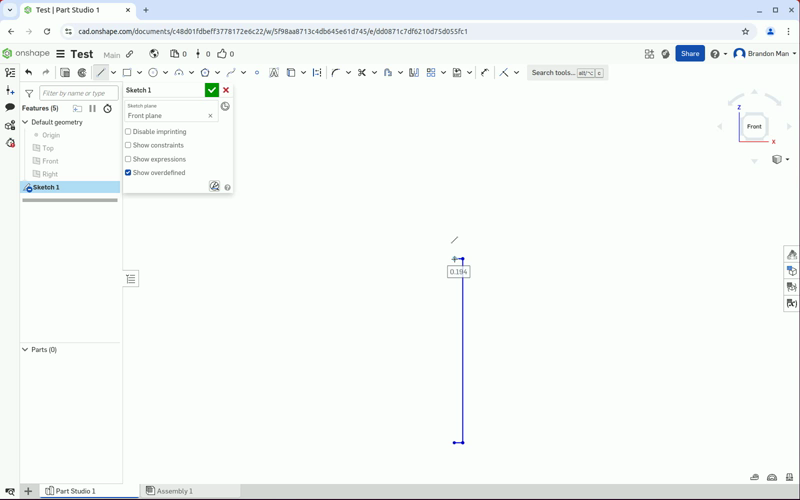
scroll(-6)
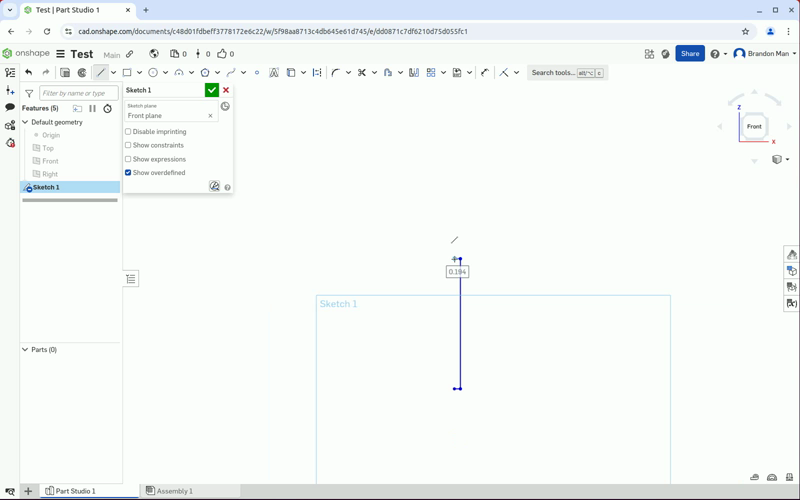
scroll(-6)
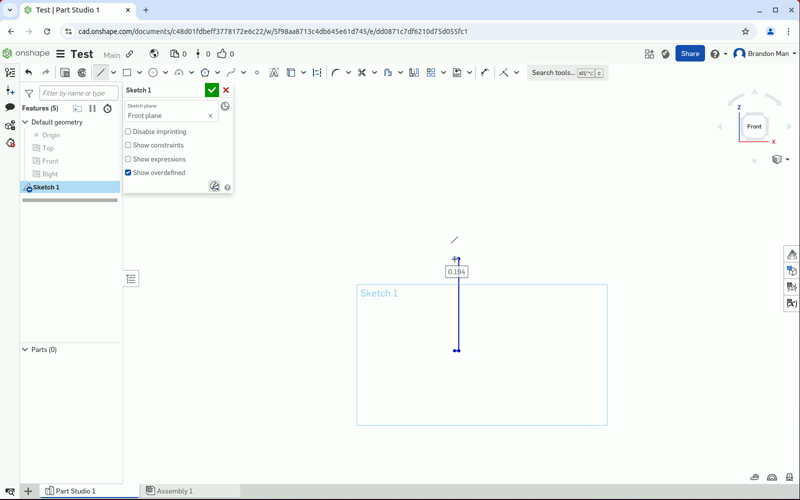
scroll(-6)
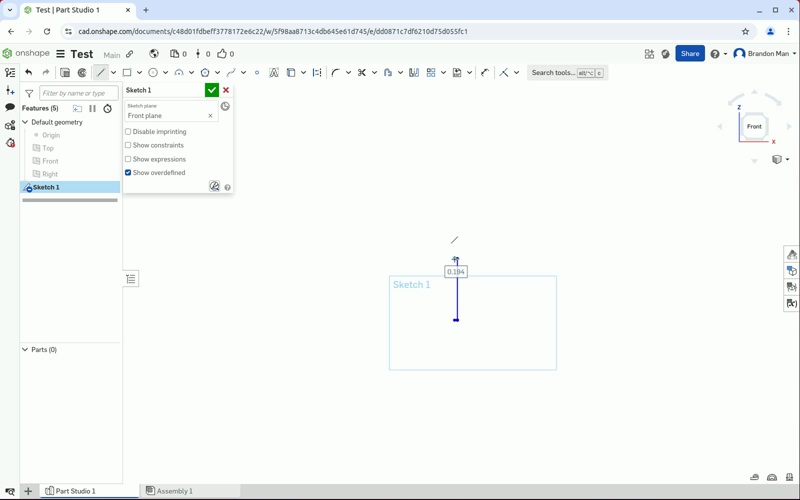
scroll(-6)
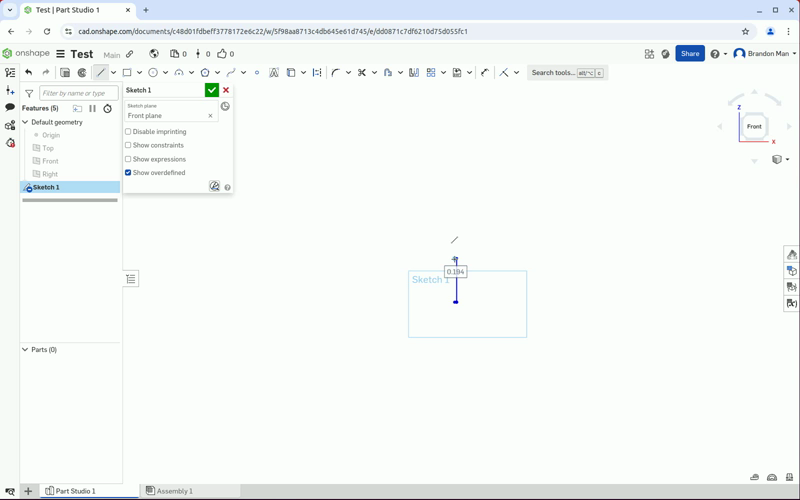
scroll(-6)
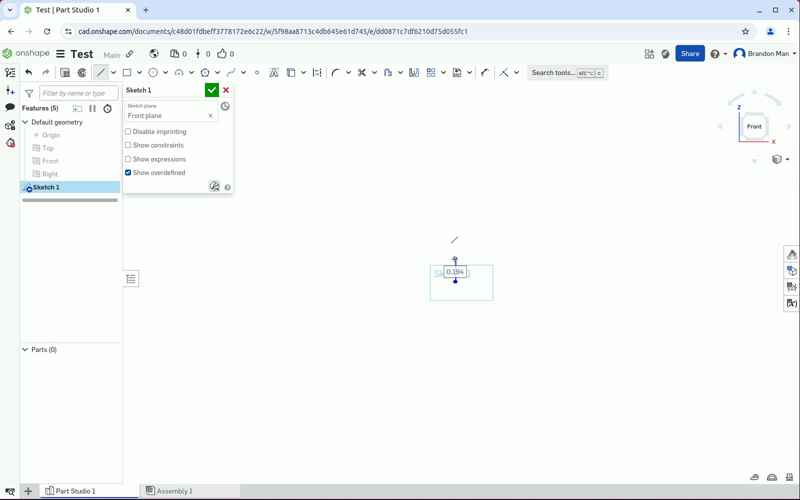
key_up(shift)
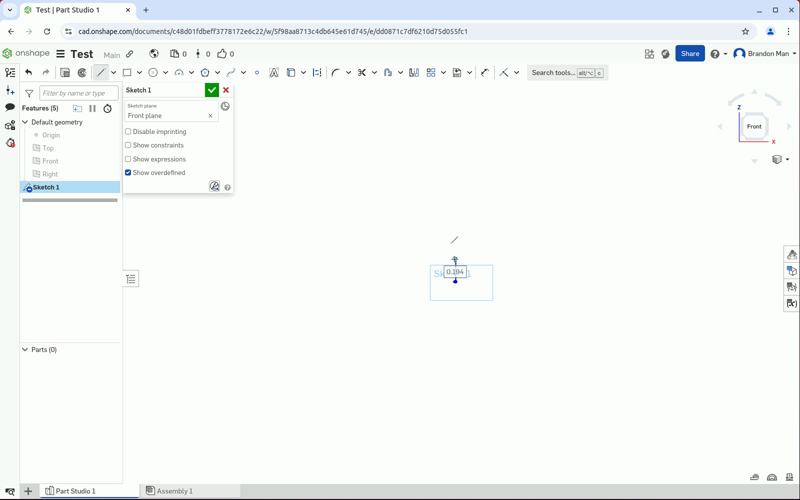
mouse_move(484, 258)
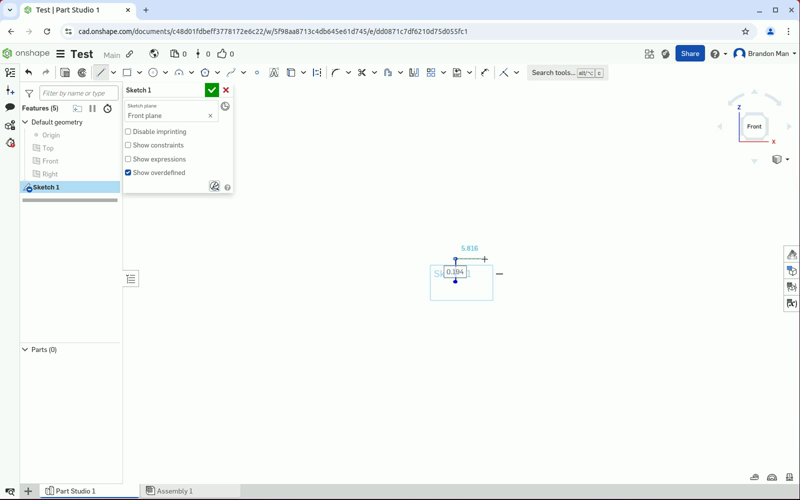
key_down(shift)
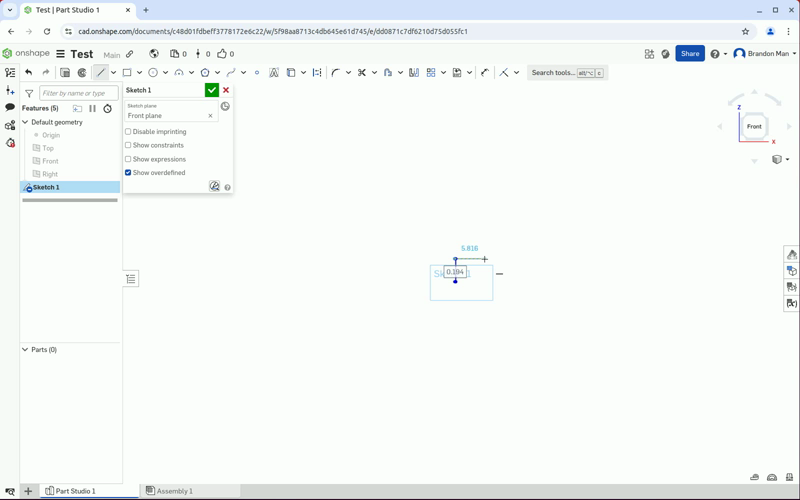
mouse_move(454, 281)
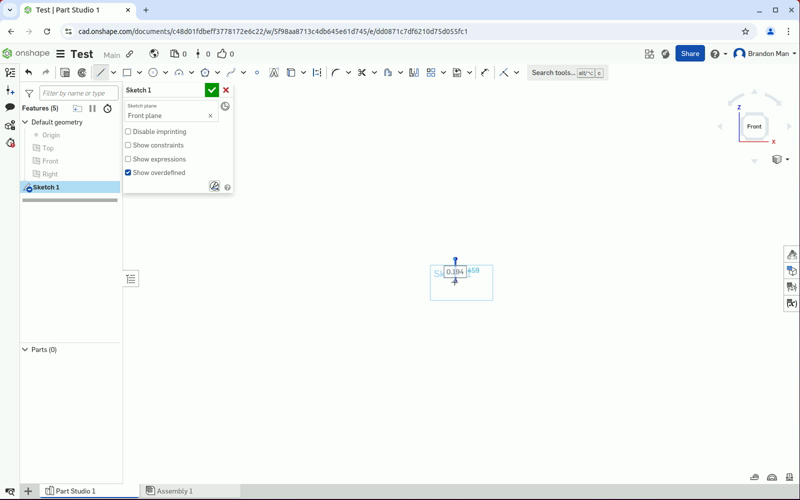
scroll(6)
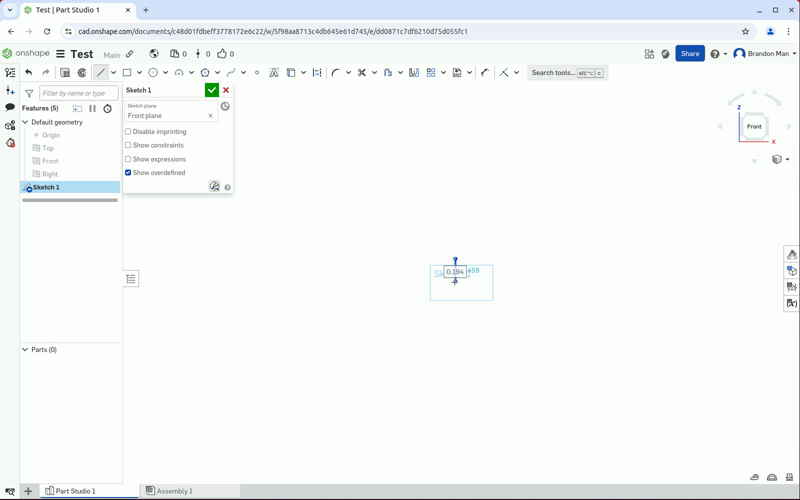
scroll(6)
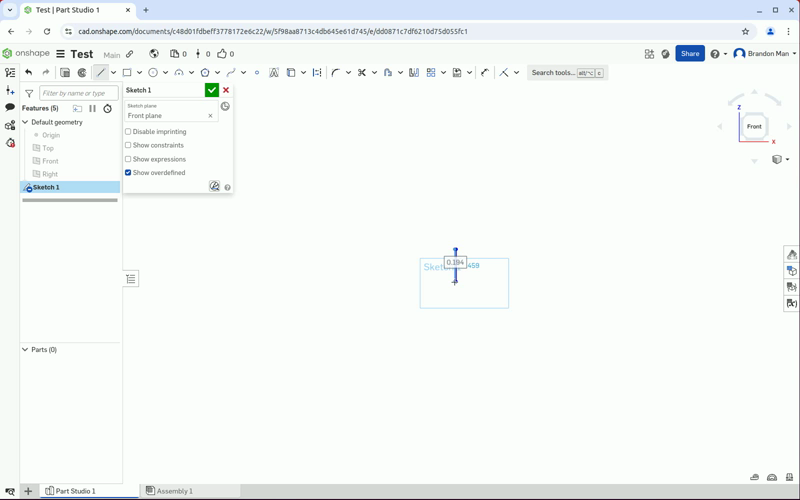
scroll(6)
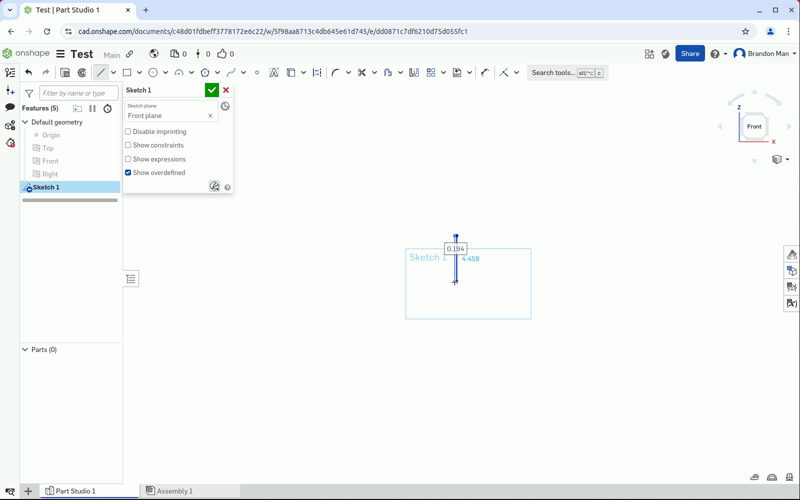
scroll(6)
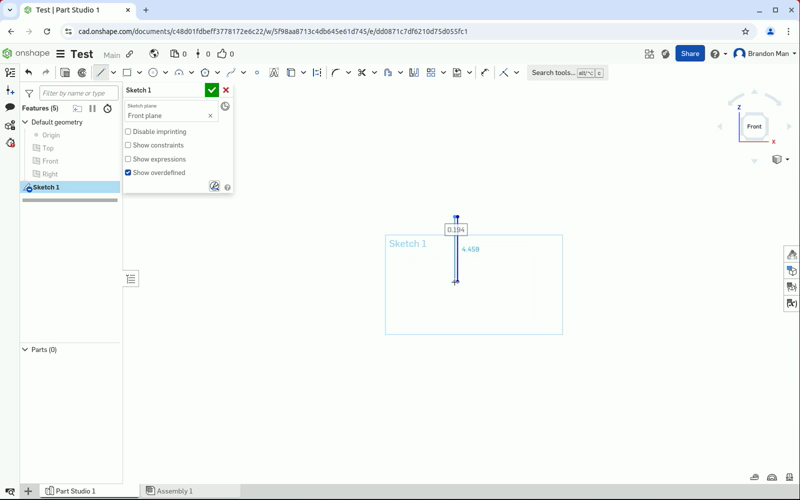
scroll(6)
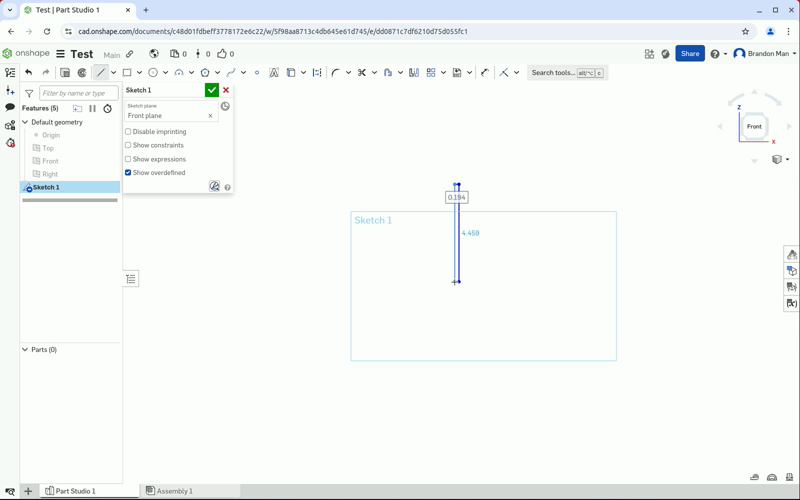
scroll(6)
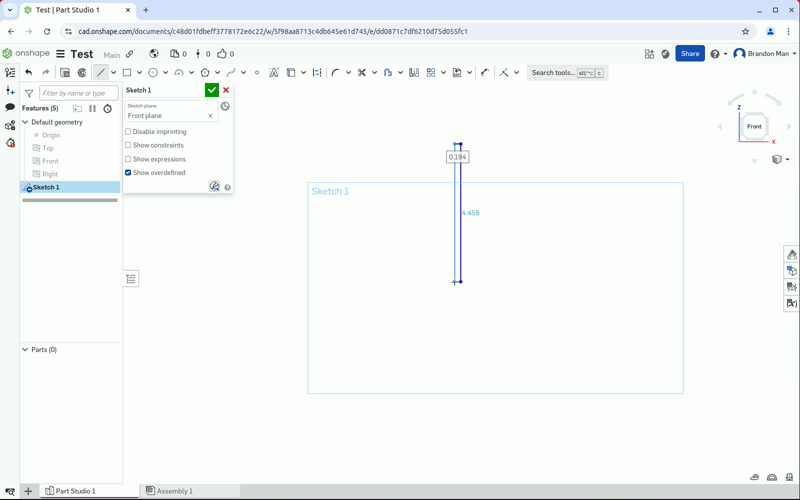
scroll(6)
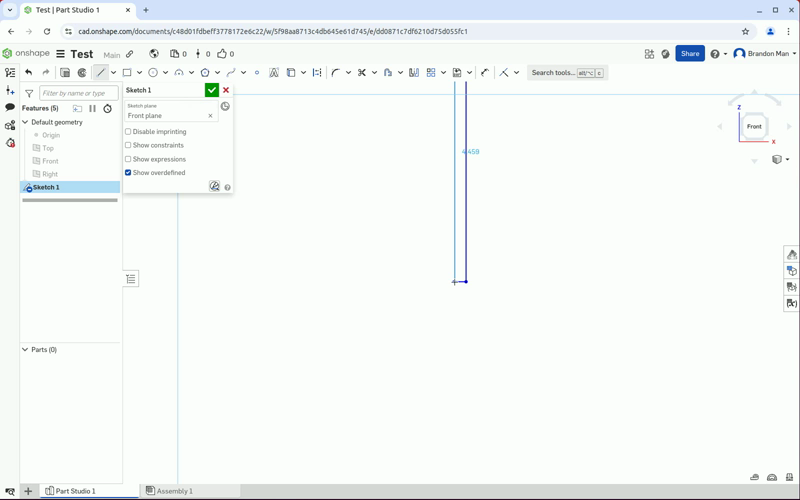
key_up(shift)
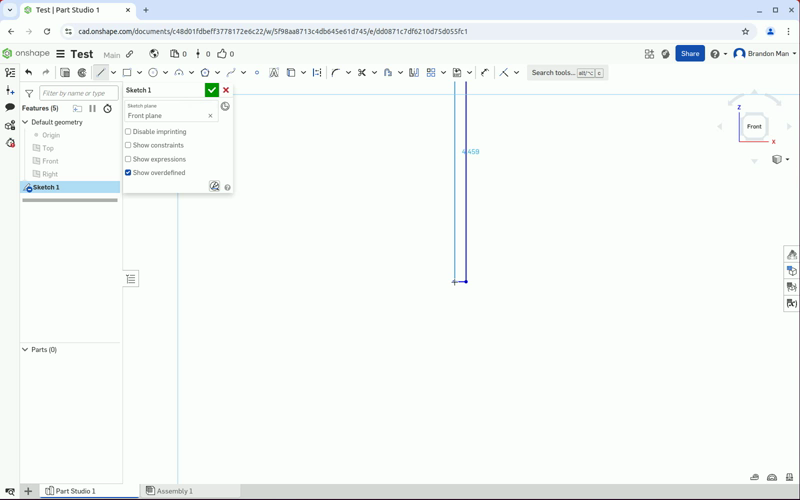
click(454, 281)
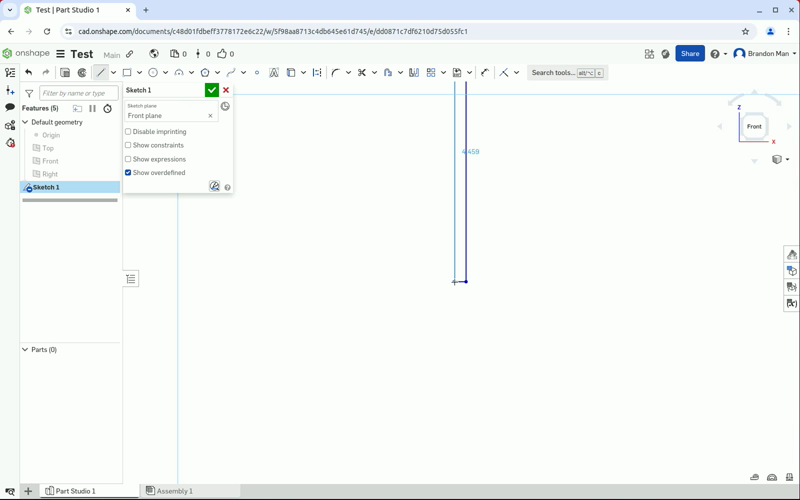
scroll(-6)
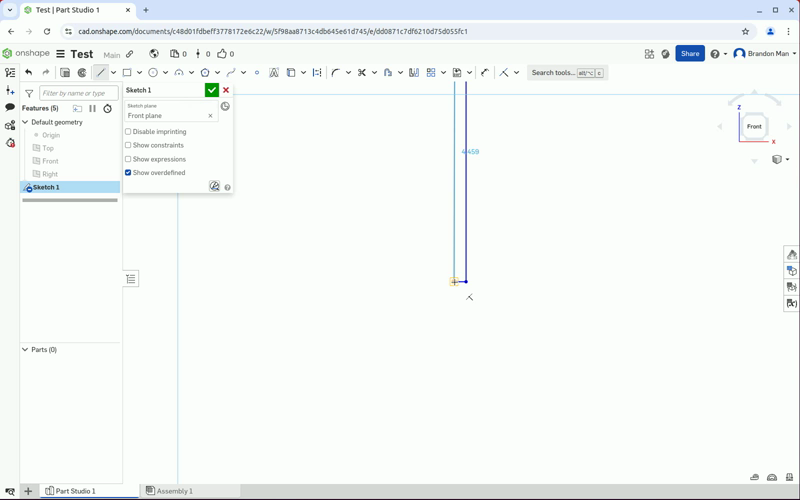
scroll(-6)
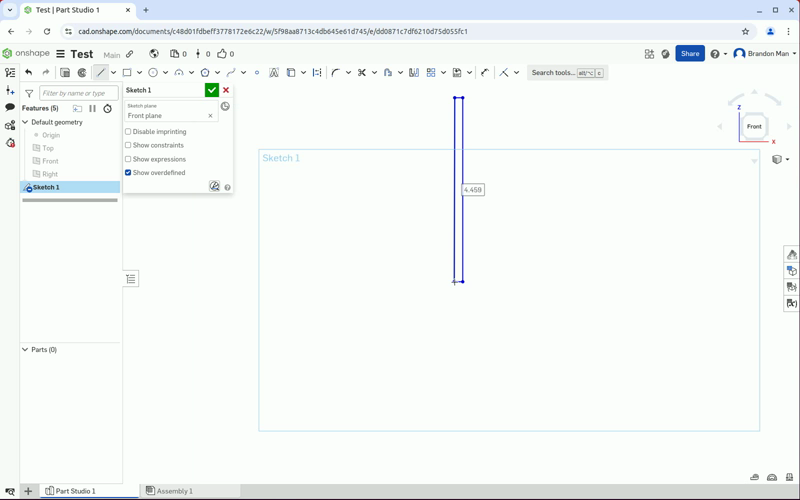
scroll(-6)
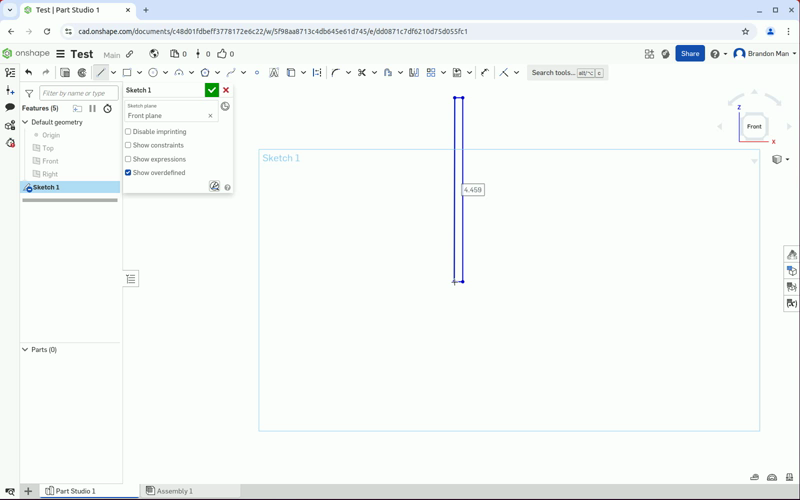
scroll(-6)
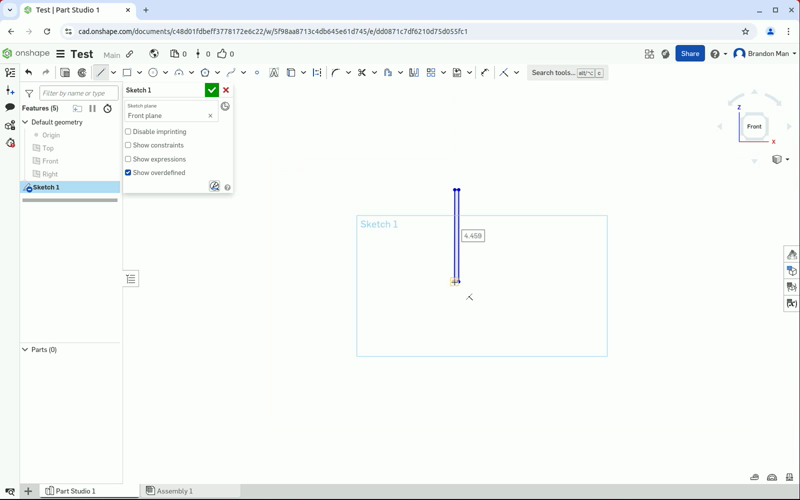
scroll(-6)
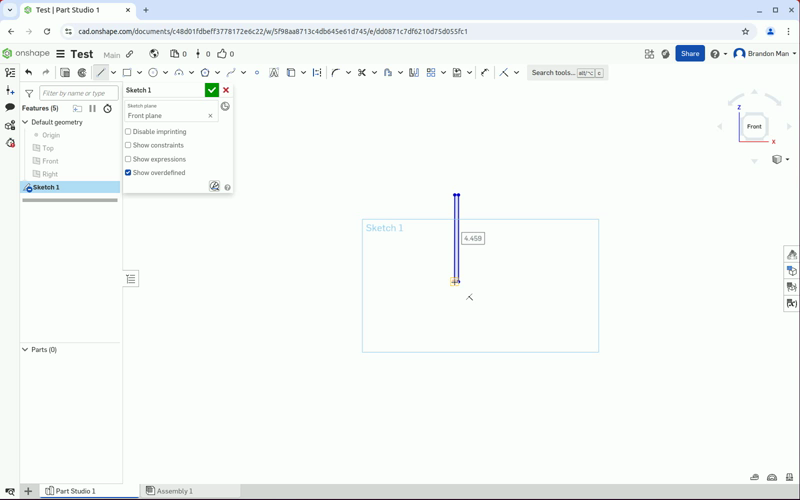
scroll(-6)
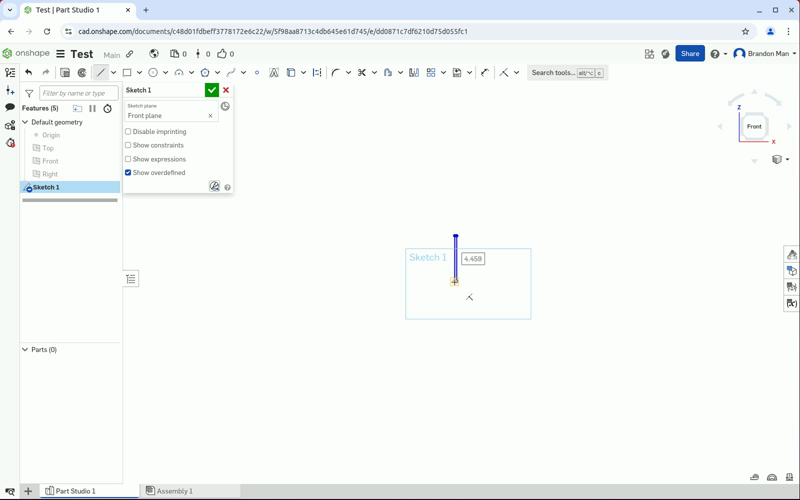
scroll(-6)
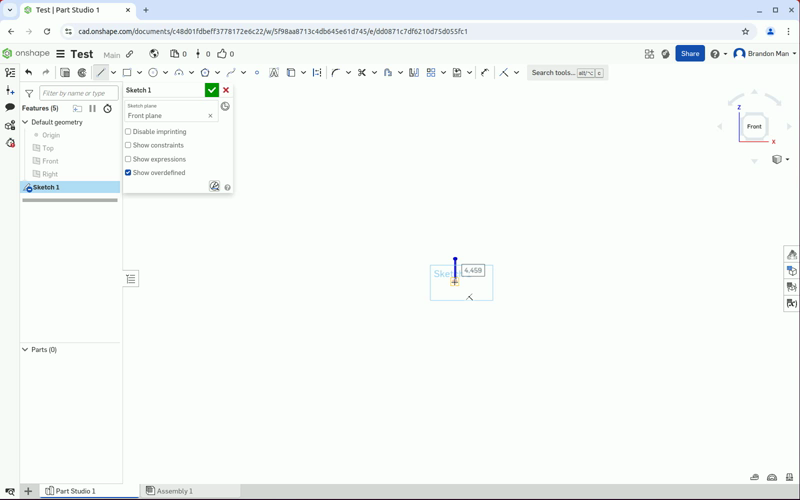
key(esc)
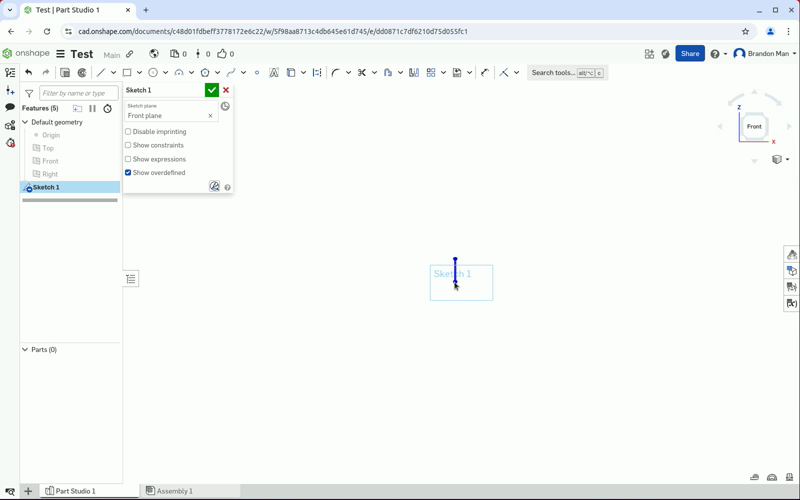
mouse_move(455, 261)
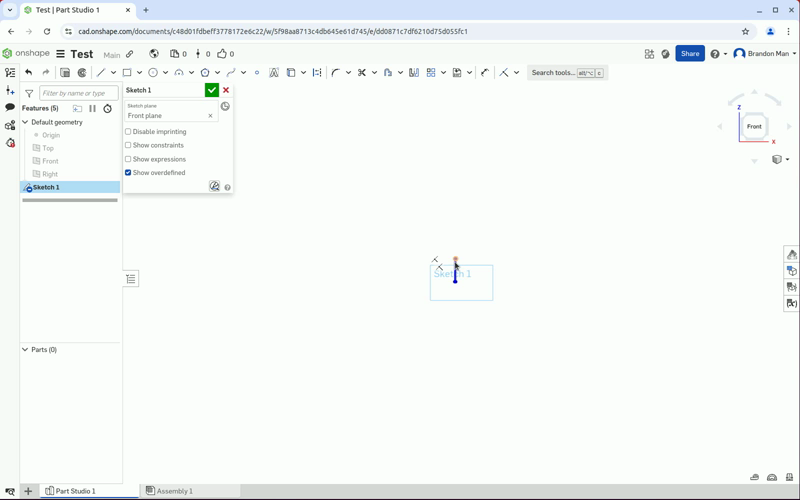
scroll(6)
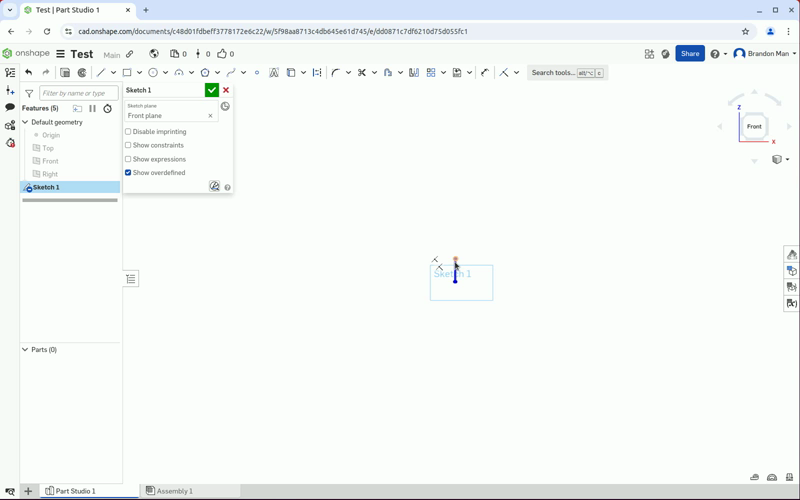
scroll(6)
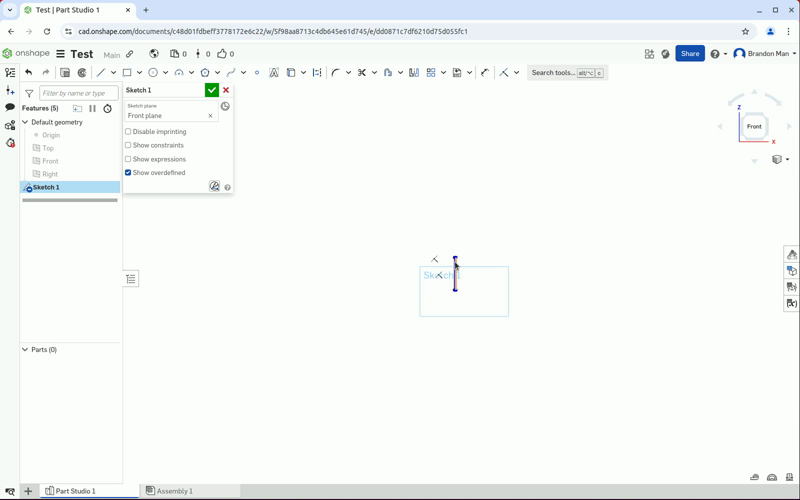
scroll(6)
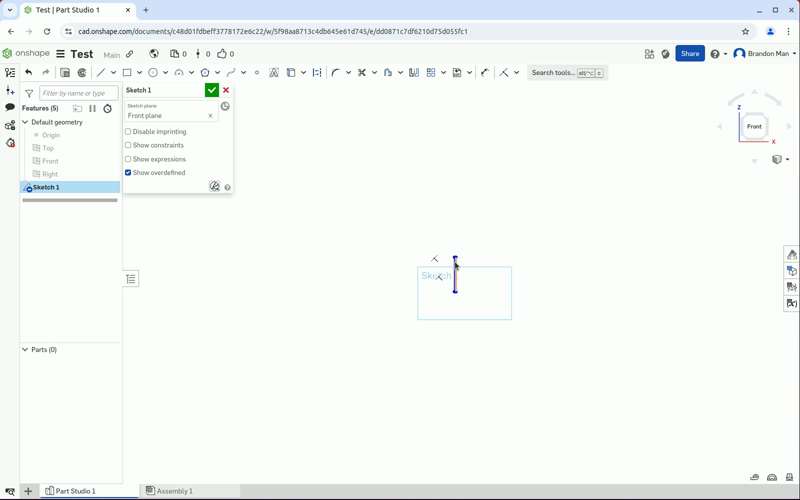
scroll(6)
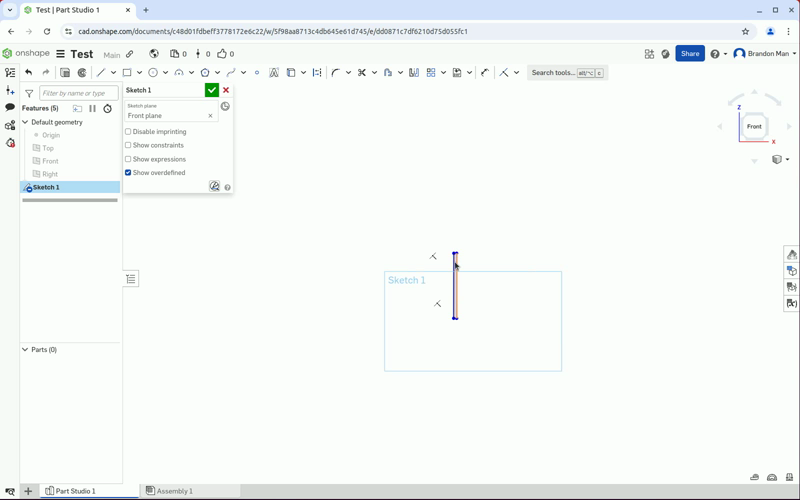
scroll(6)
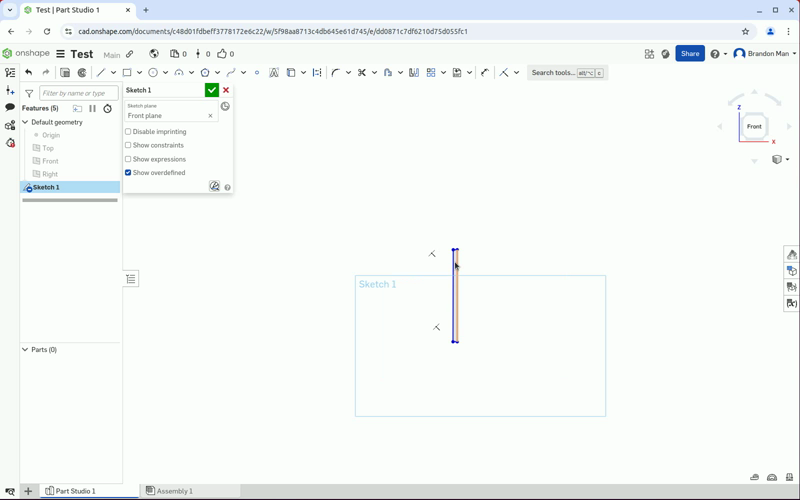
scroll(6)
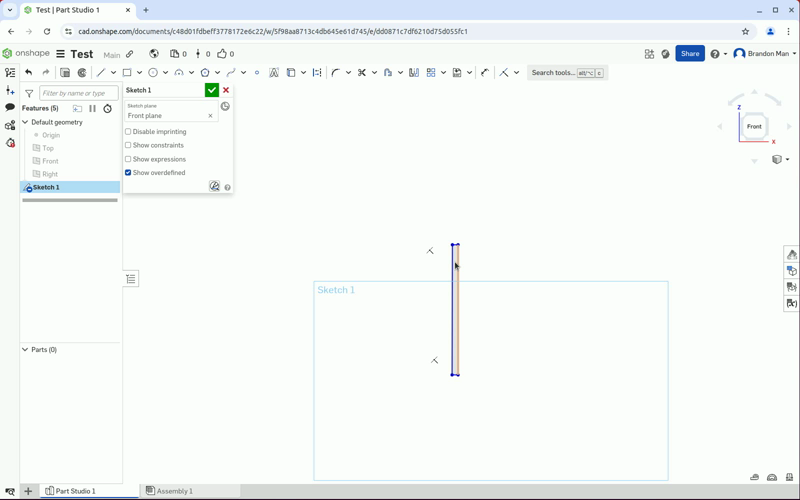
scroll(6)
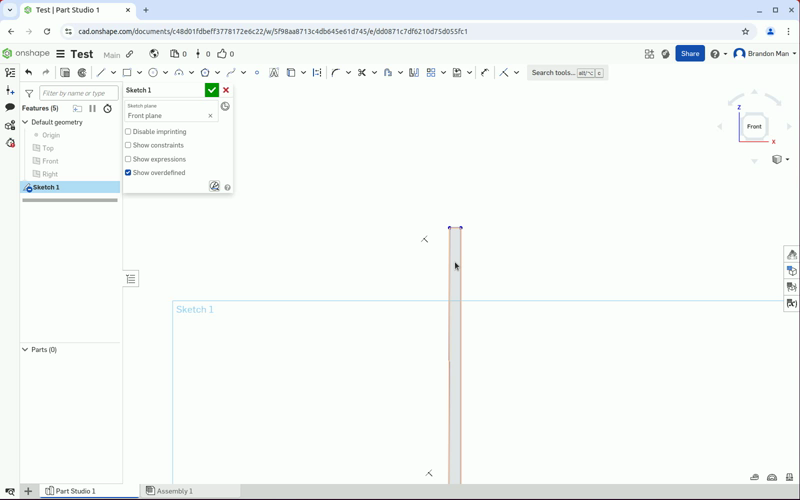
click(455, 261)
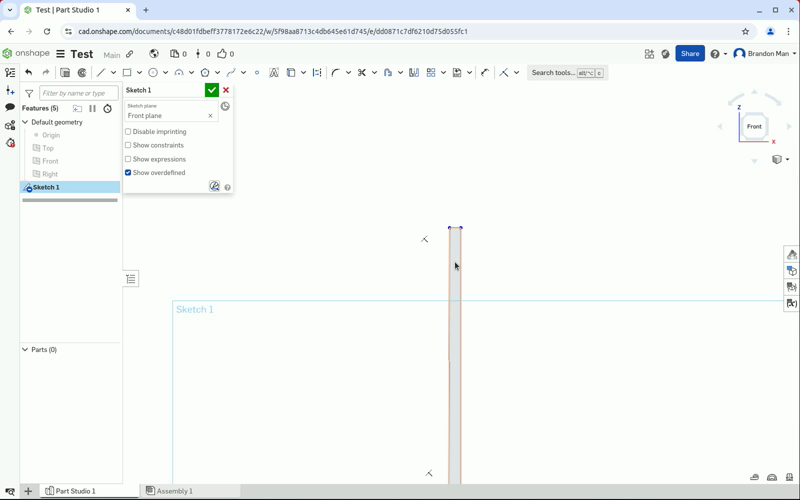
scroll(-6)
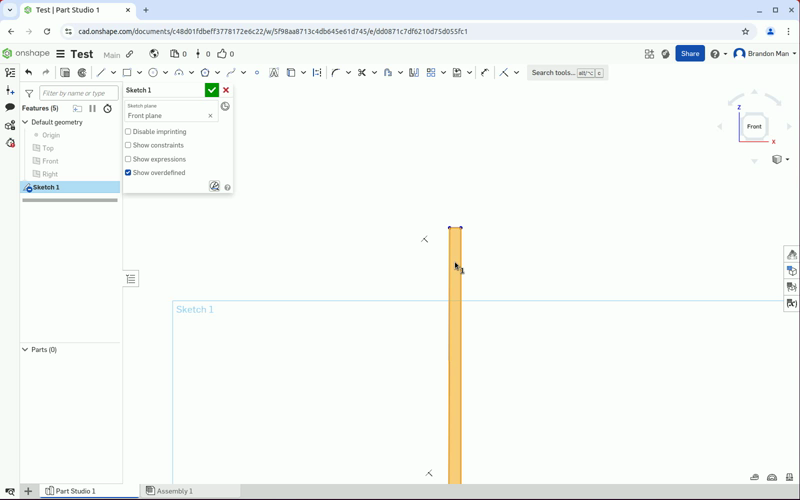
scroll(-6)
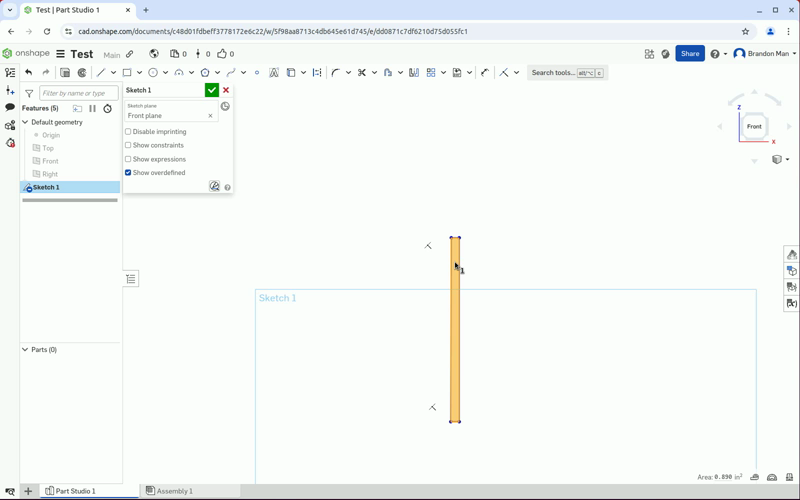
scroll(-6)
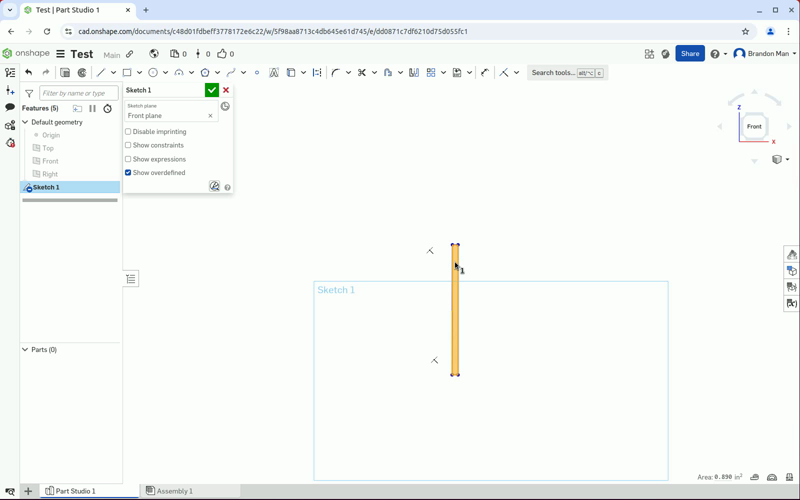
scroll(-6)
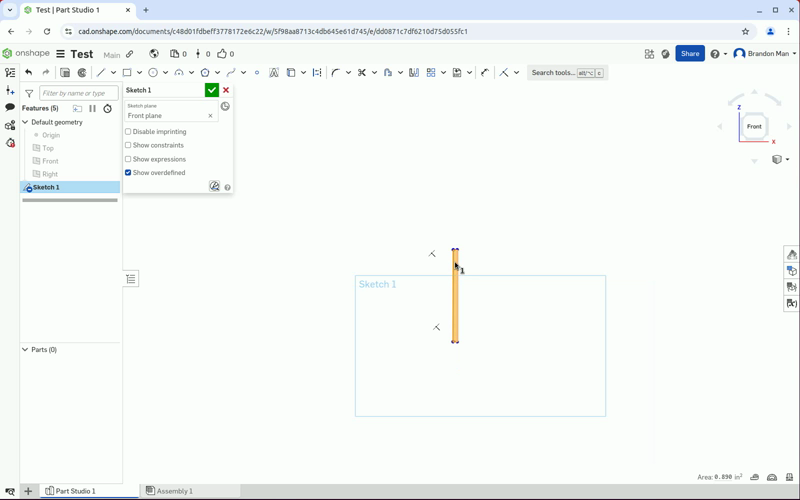
scroll(-6)
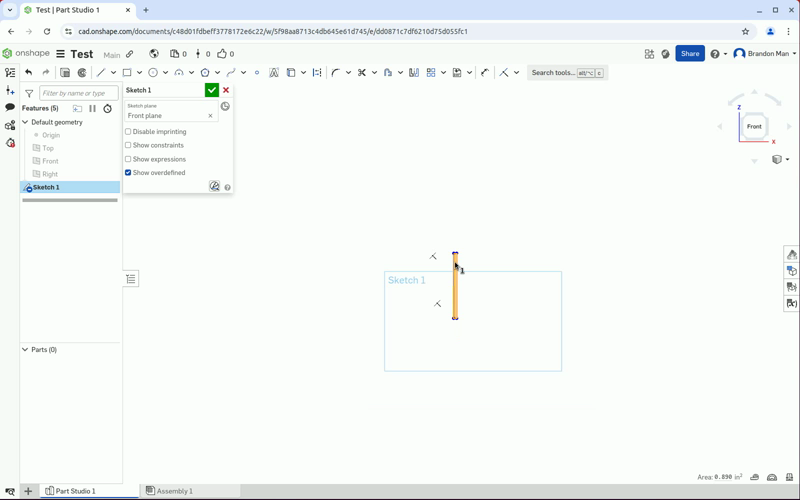
scroll(-6)
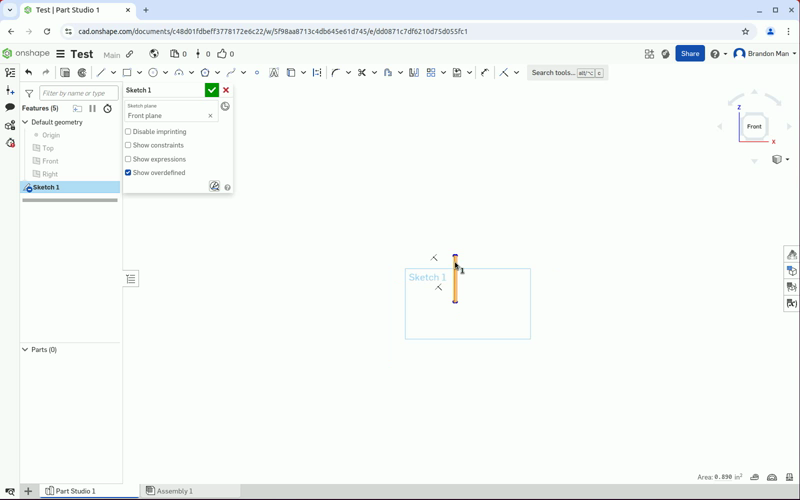
scroll(-6)
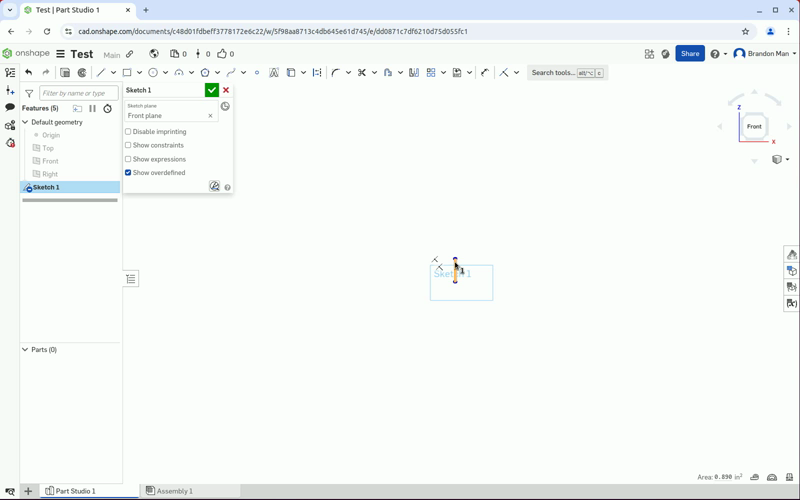
mouse_move(73, 352)
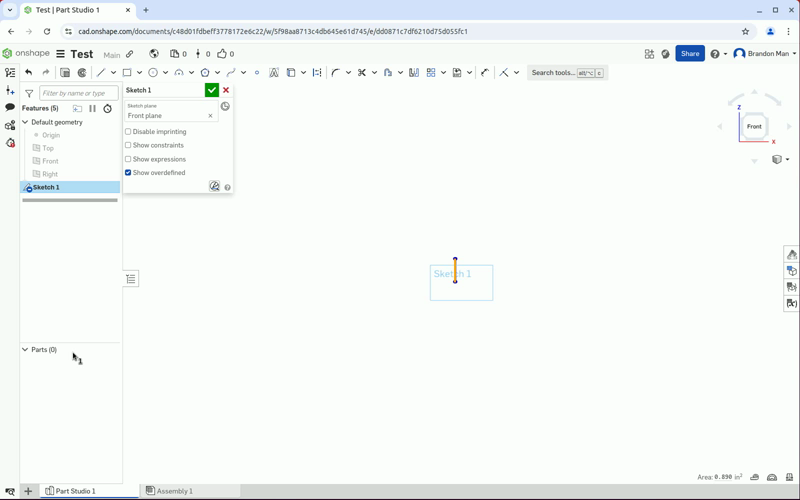
key(shift+y)
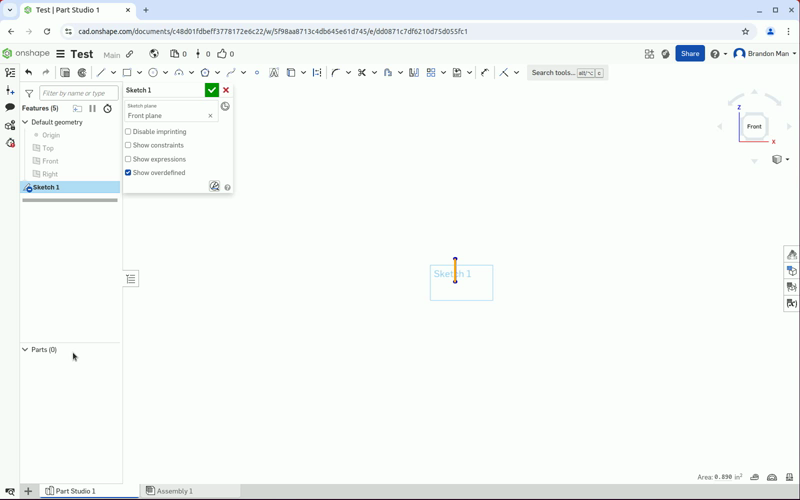
key(shift+e)
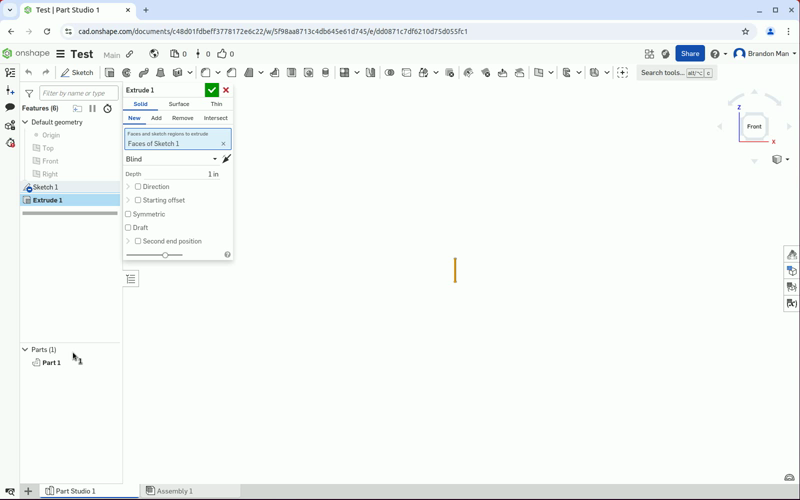
mouse_move(143, 106)
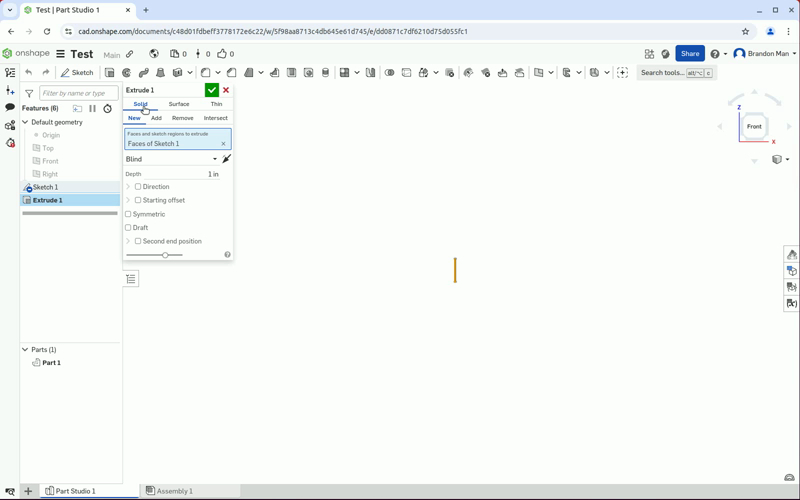
click(143, 106)
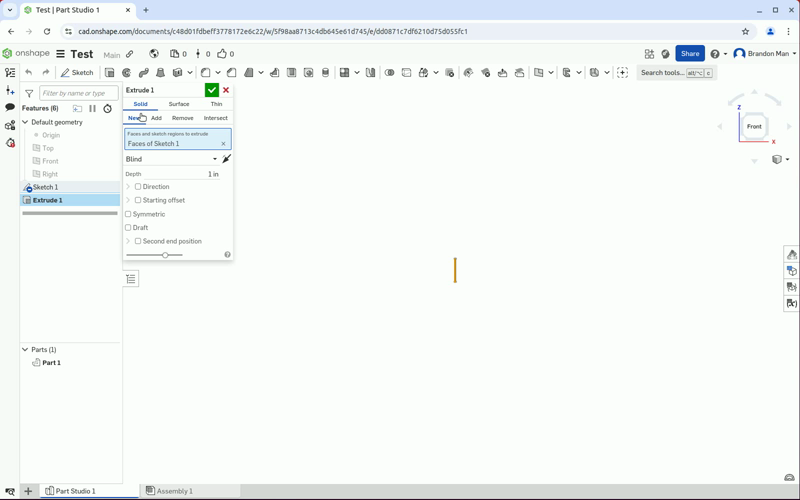
mouse_move(137, 120)
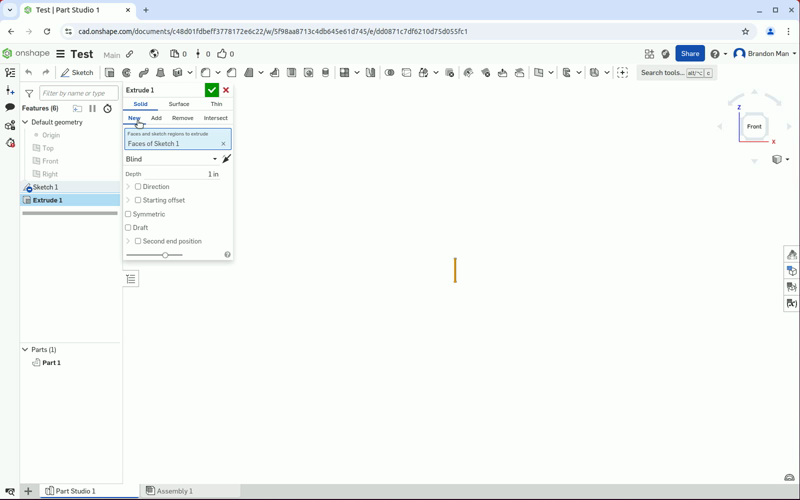
click(137, 120)
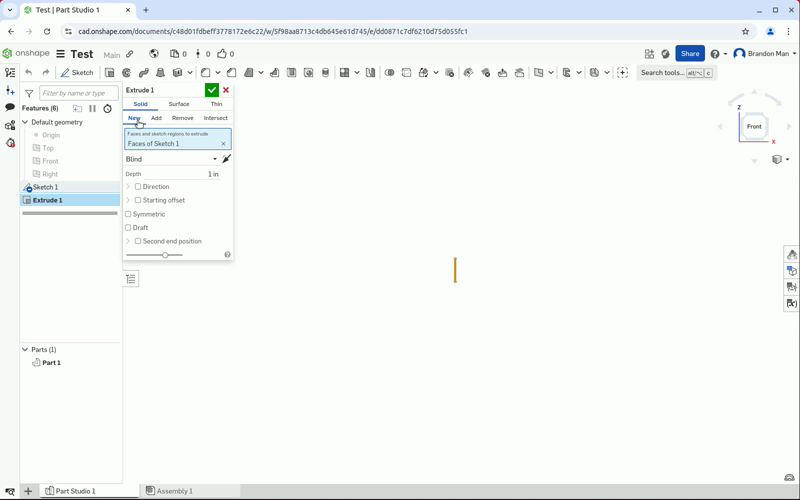
key(tab, 4)
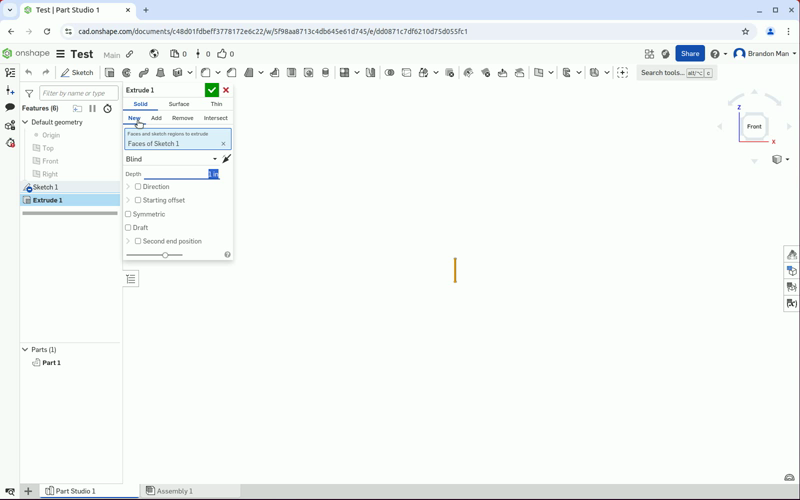
text(23.108)
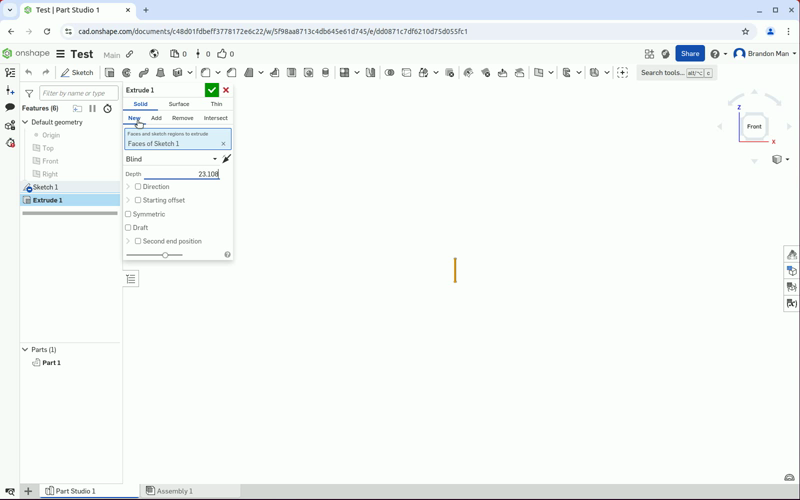
key(enter)
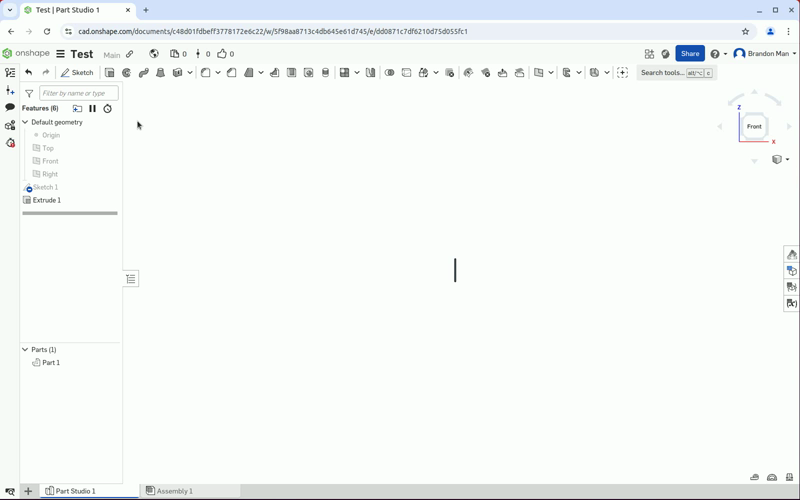
key(shift+h)
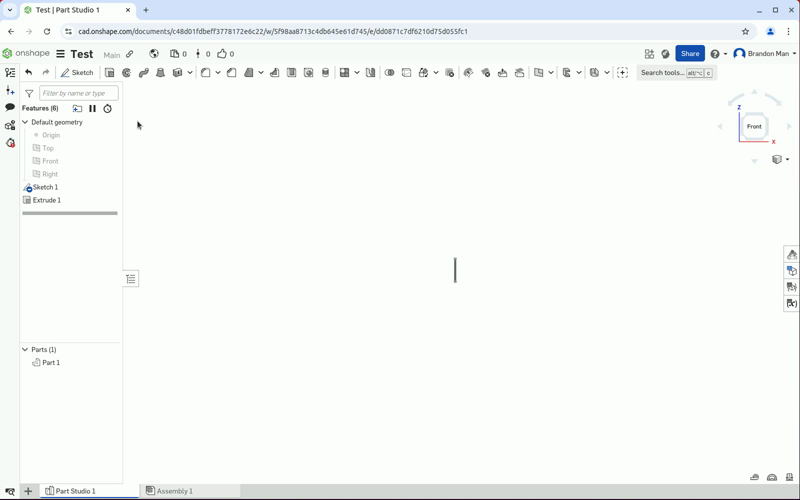
key(shift+h)
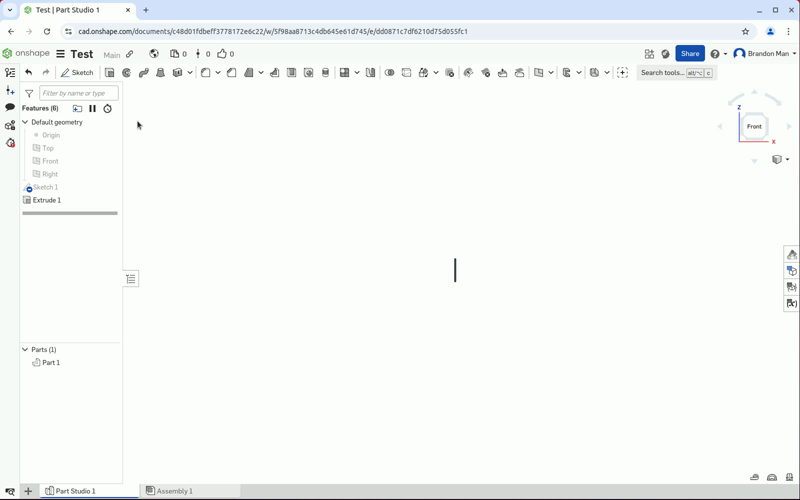
mouse_move(73, 189)
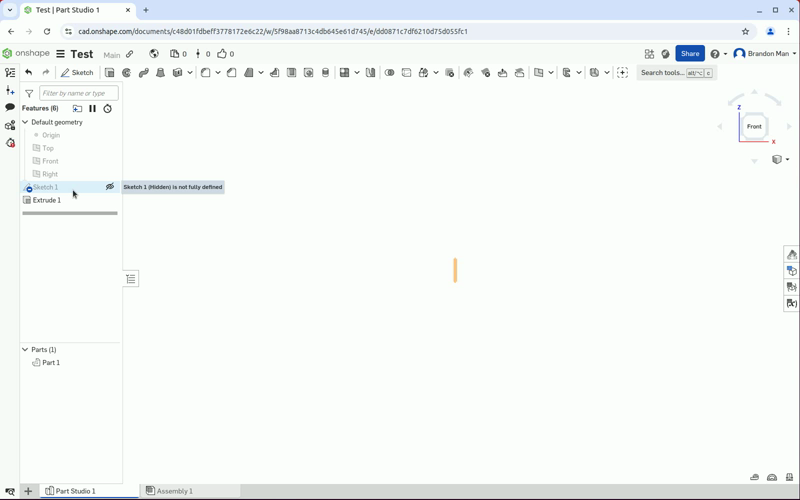
click(73, 189)
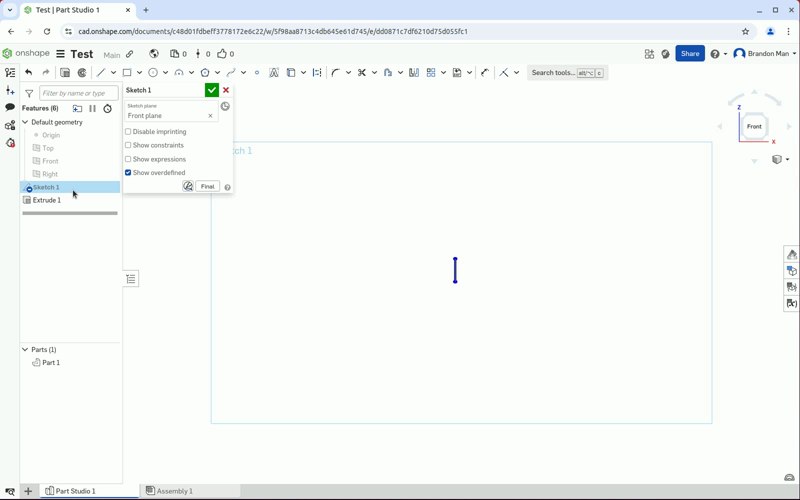
mouse_move(229, 92)
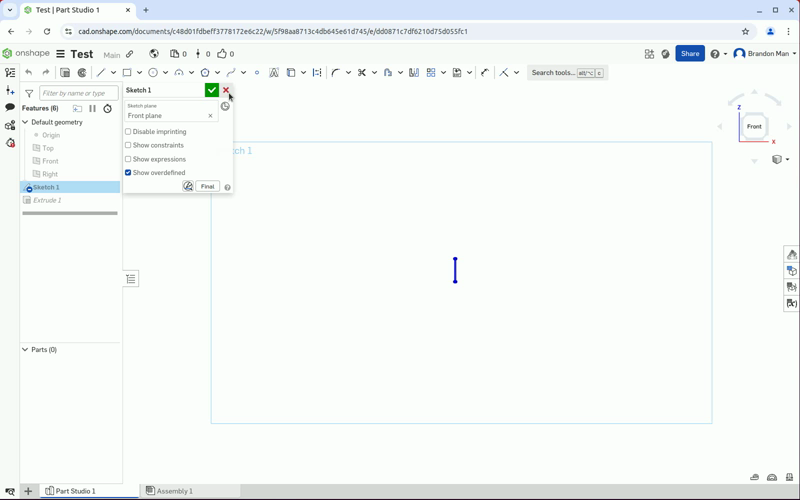
click(229, 92)
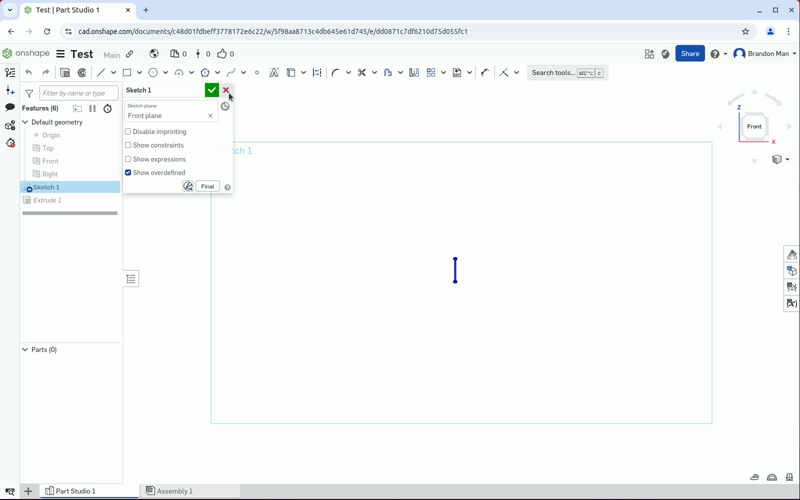
key(shift+s)
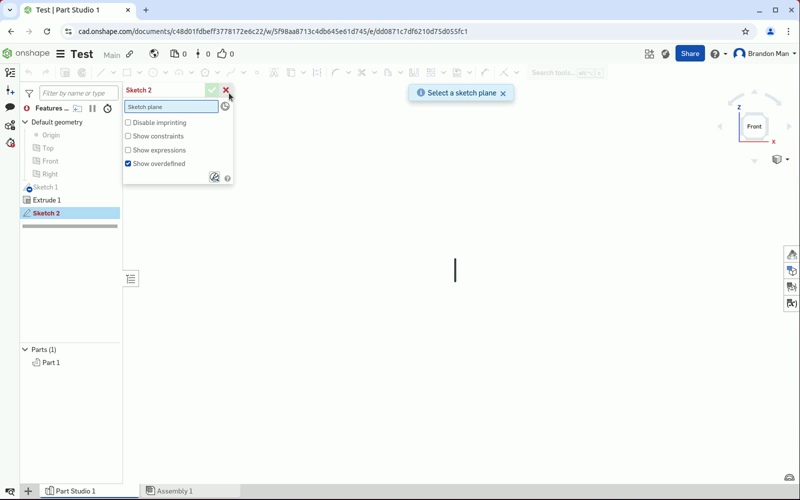
mouse_move(73, 163)
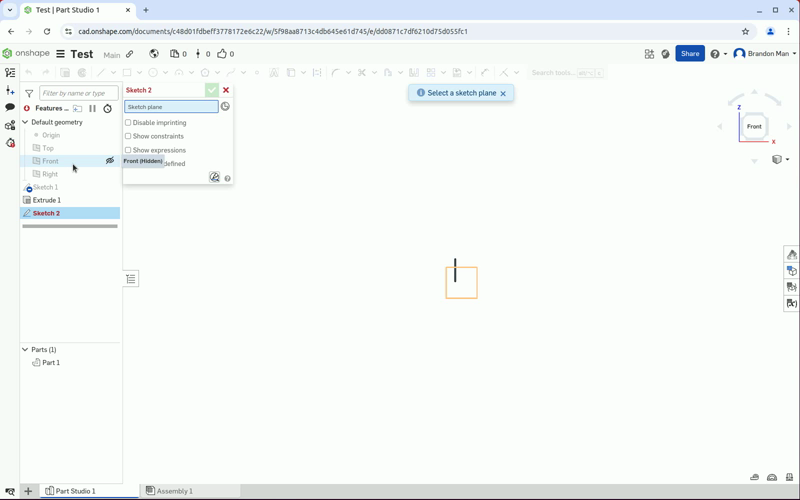
click(73, 163)
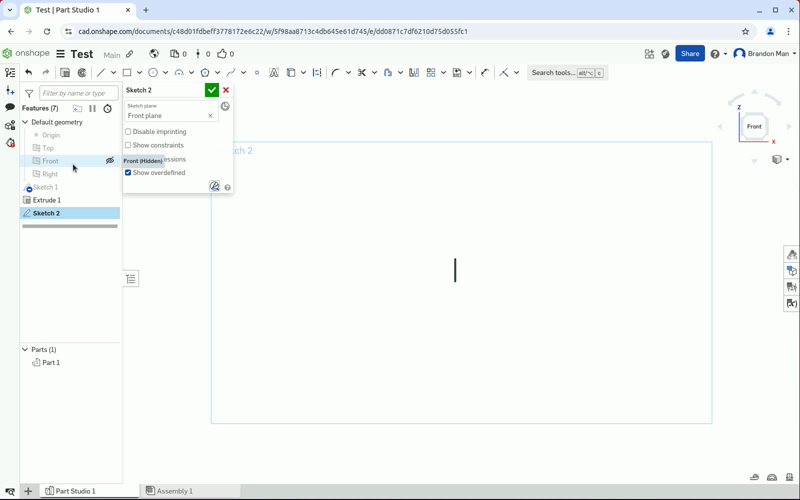
mouse_move(73, 352)
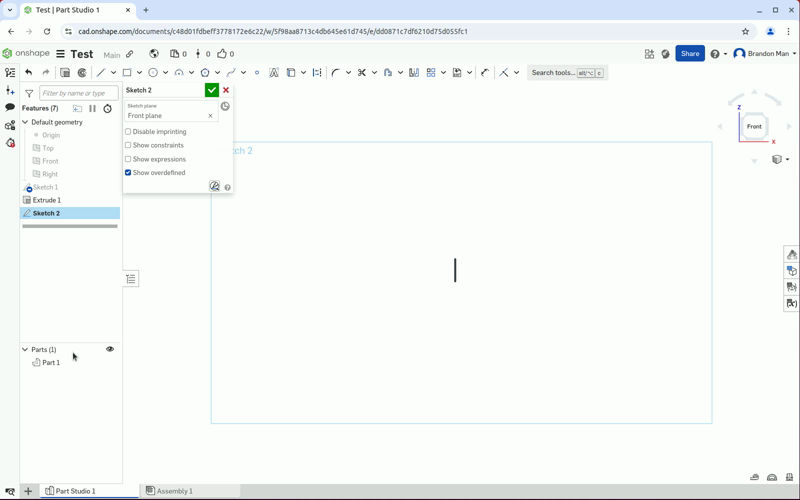
key(y)
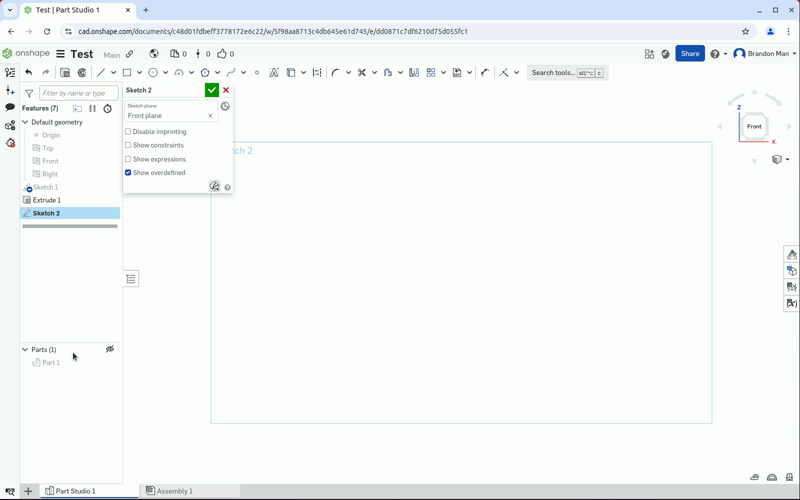
key(l)
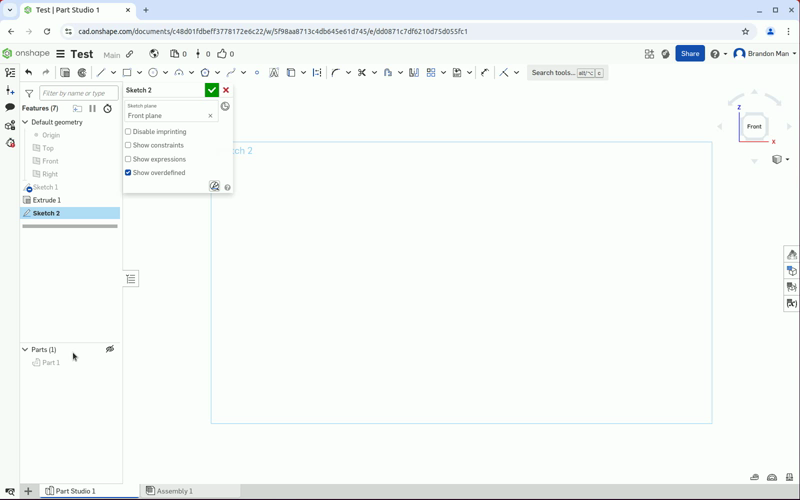
key_down(shift)
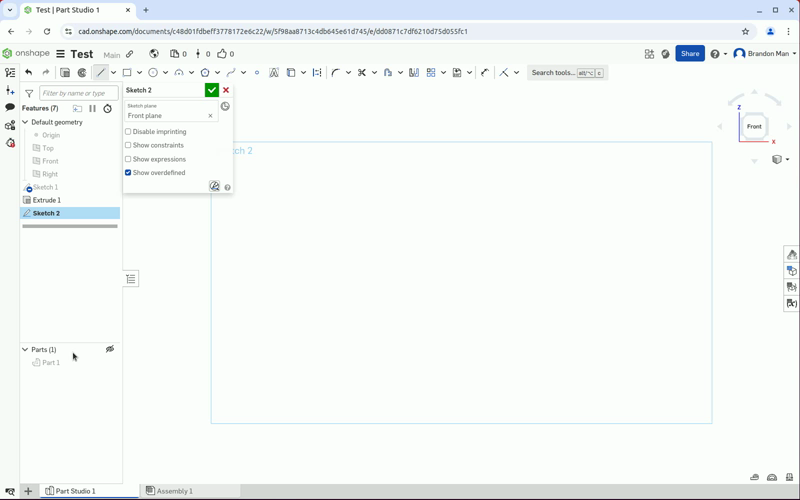
mouse_move(454, 282)
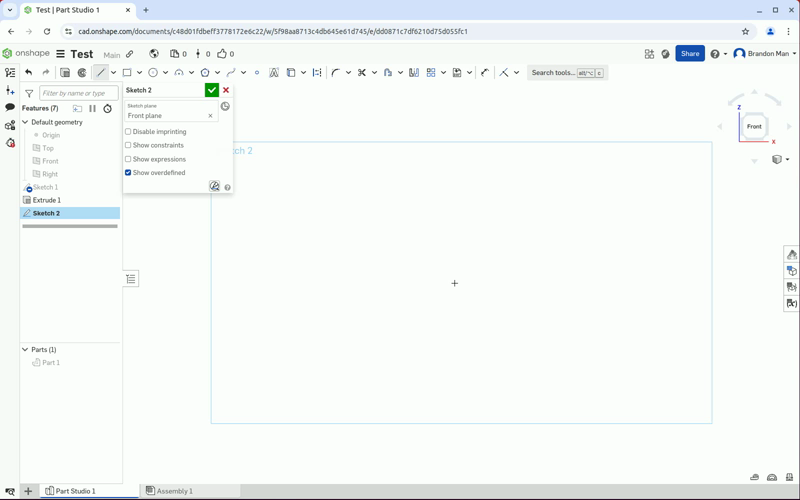
click(454, 282)
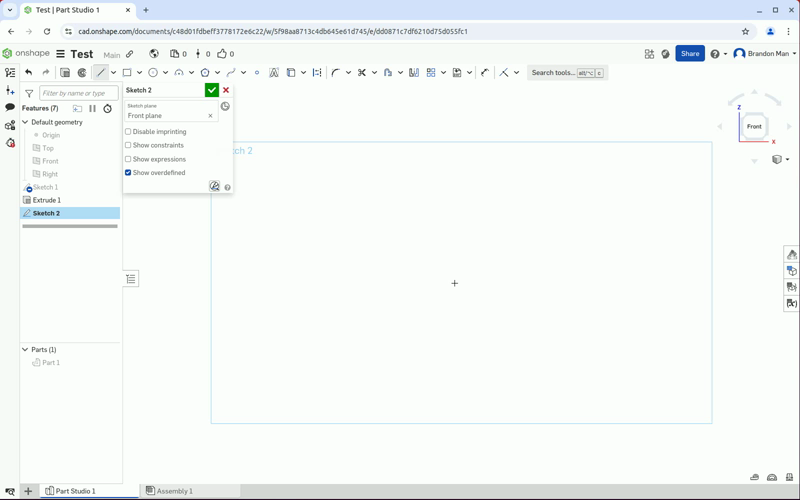
key_up(shift)
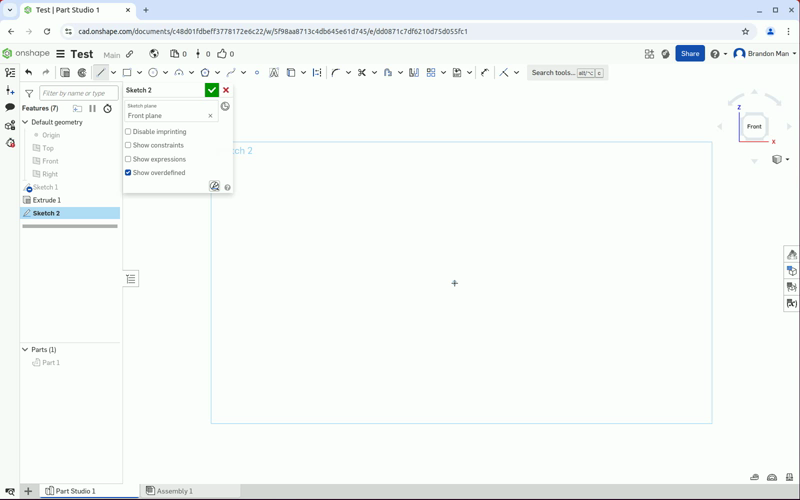
key_down(shift)
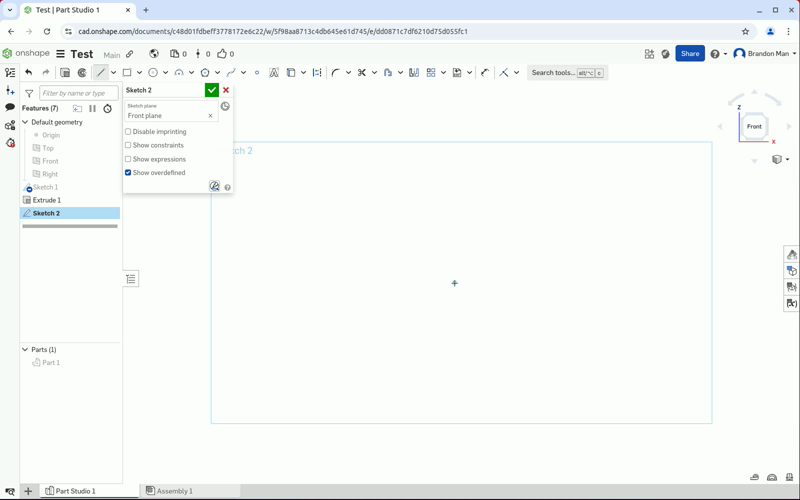
mouse_move(484, 282)
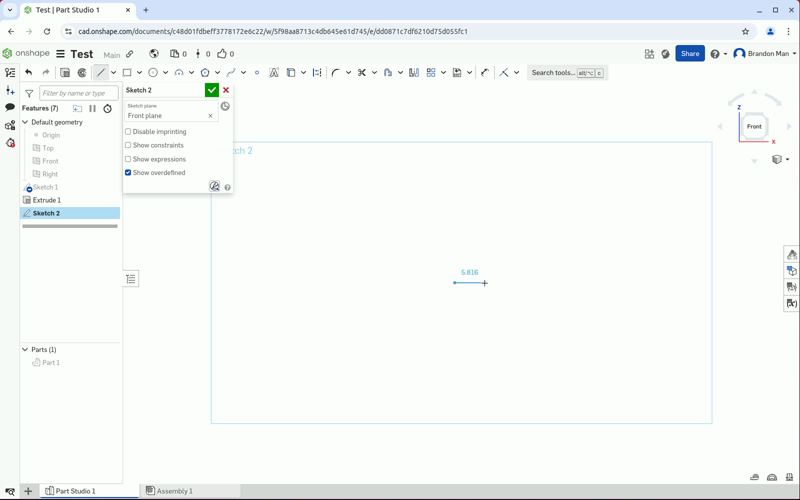
mouse_move(478, 282)
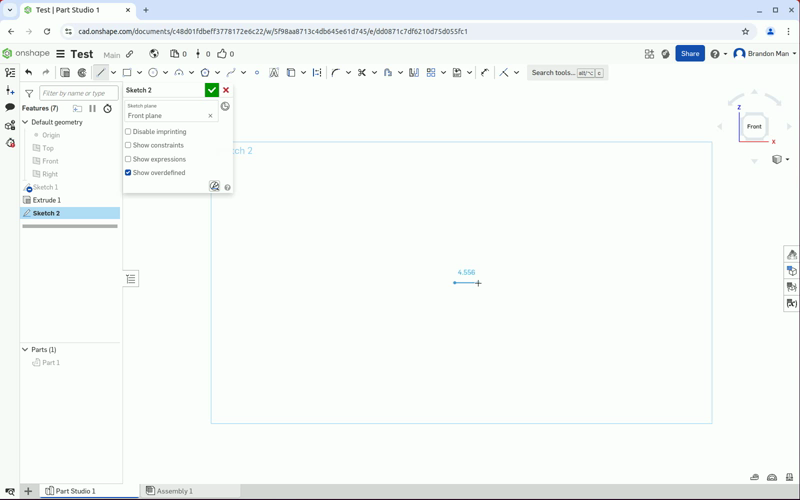
click(478, 282)
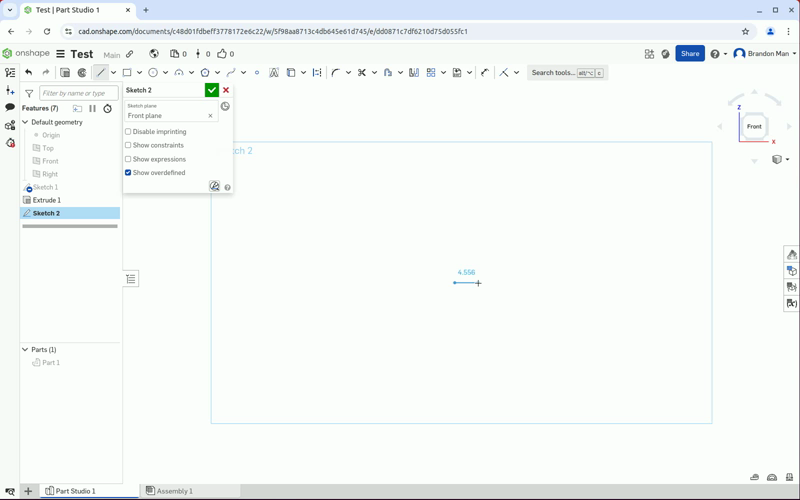
key_up(shift)
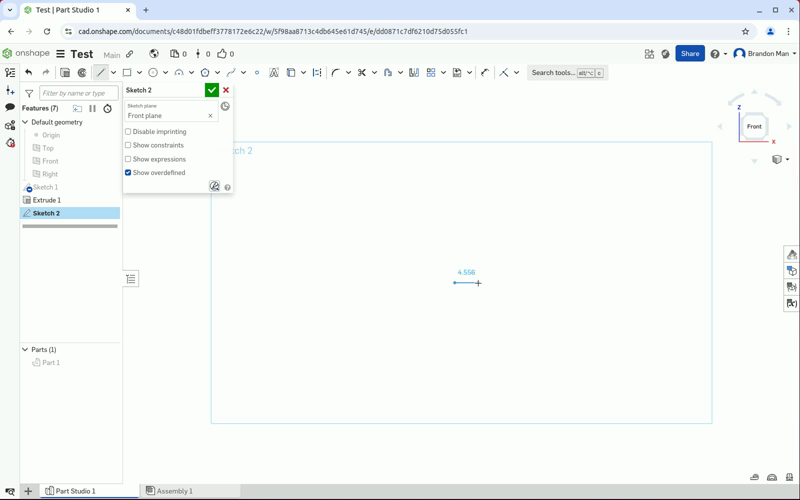
key_down(shift)
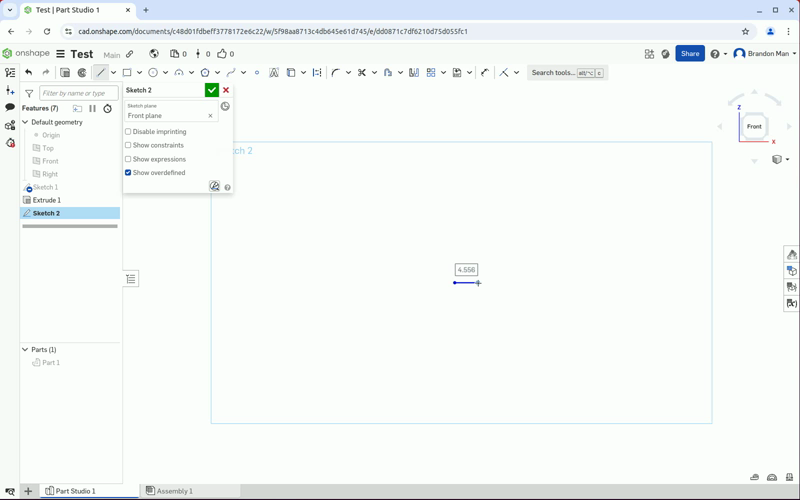
mouse_move(508, 282)
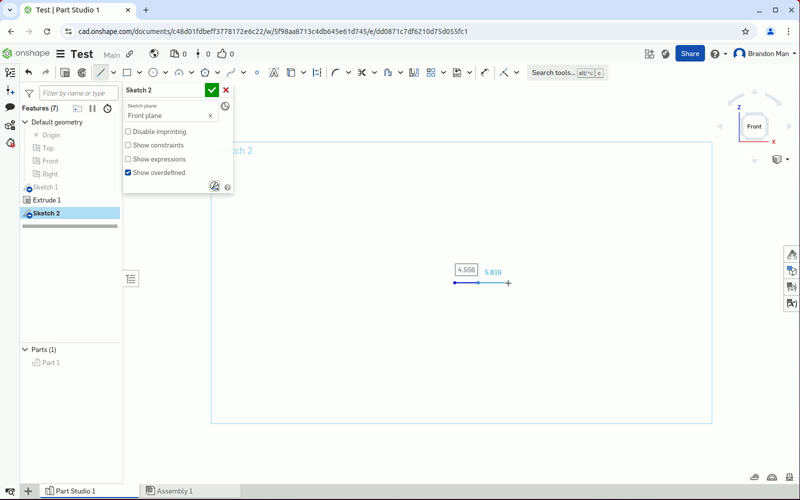
mouse_move(478, 282)
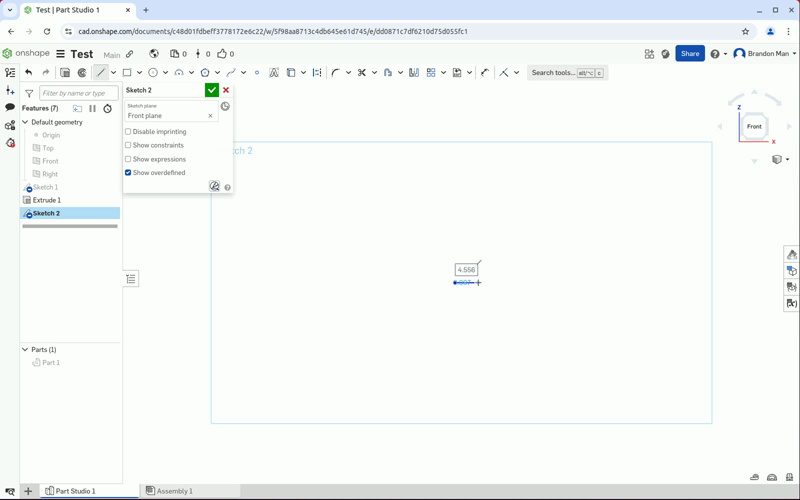
scroll(6)
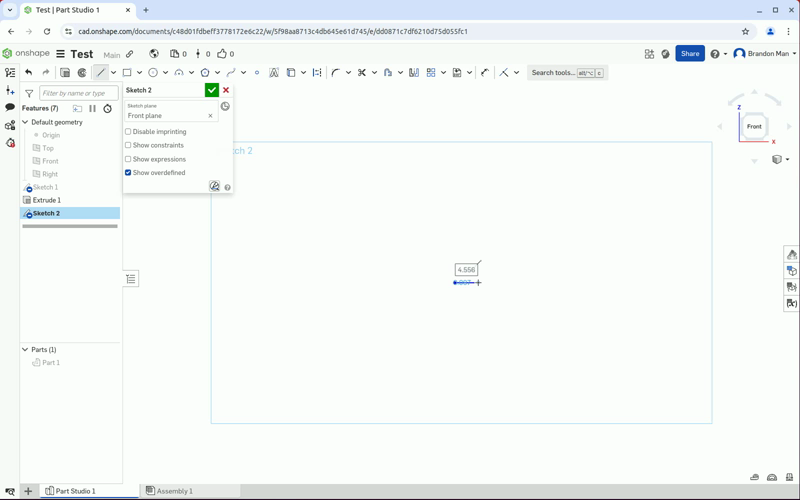
scroll(6)
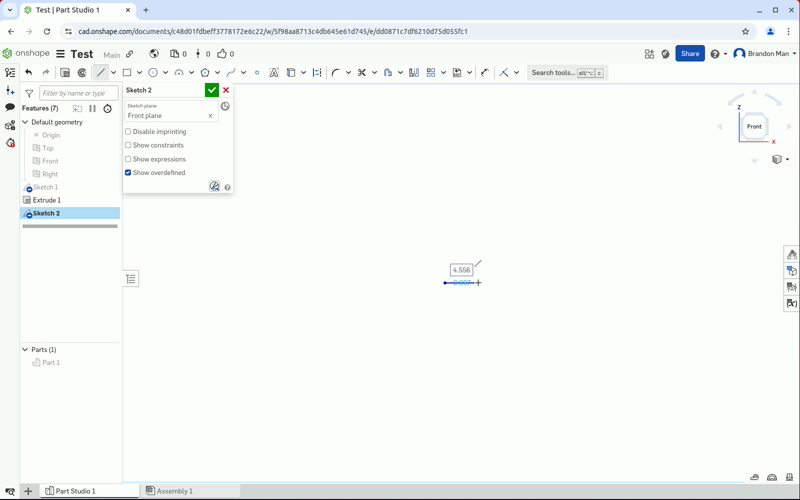
scroll(6)
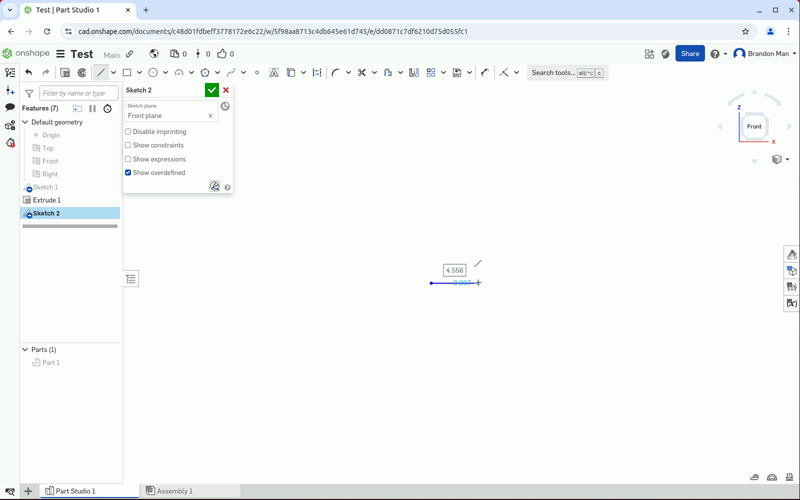
scroll(6)
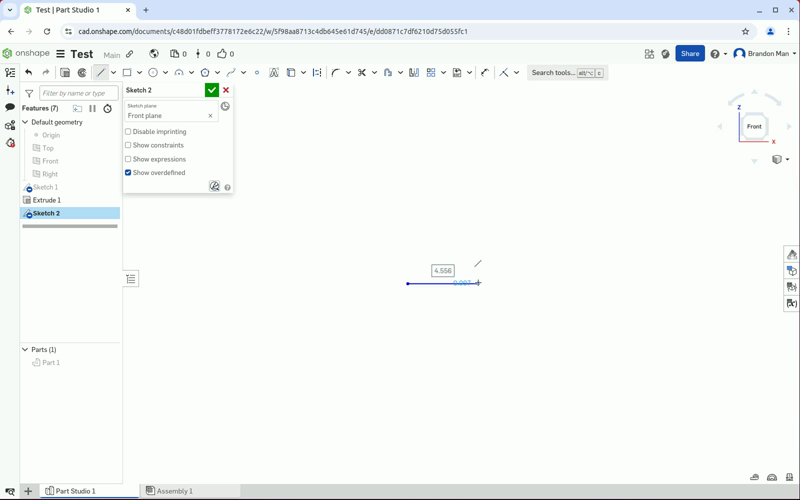
scroll(6)
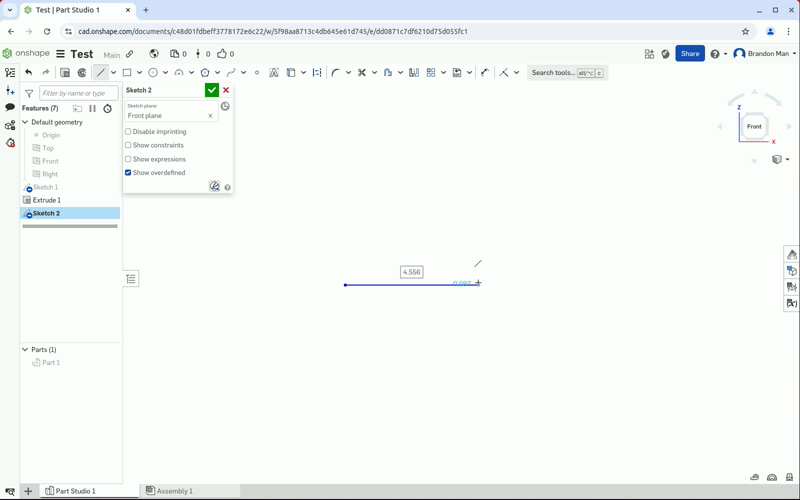
scroll(6)
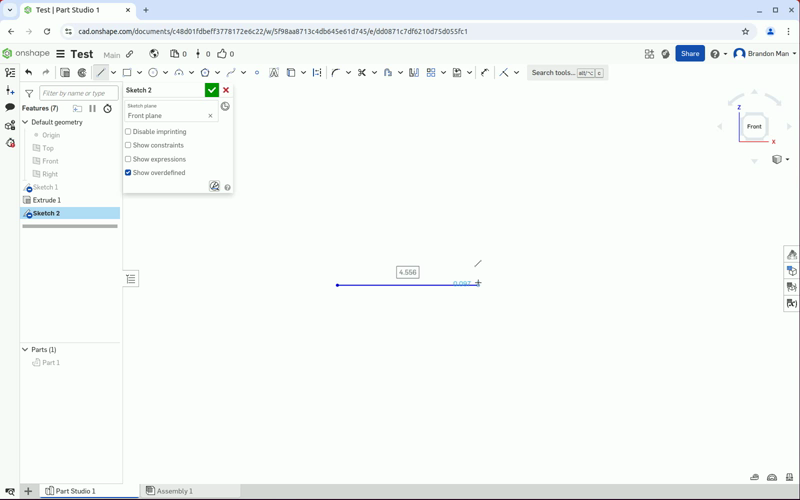
scroll(6)
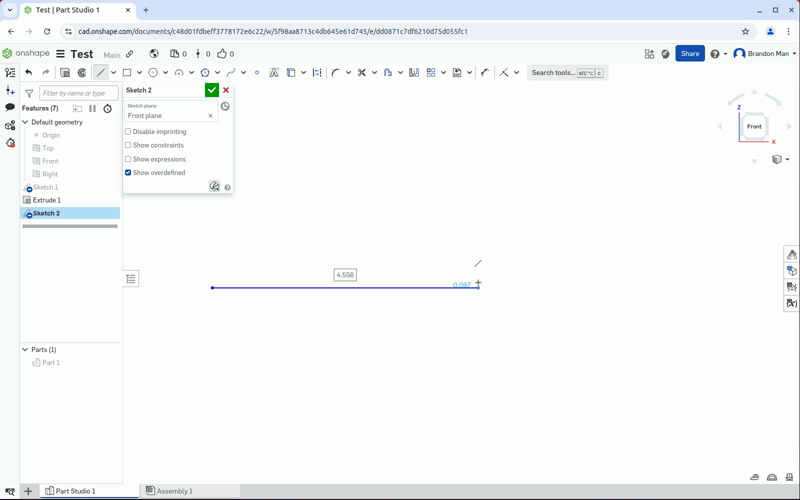
click(478, 282)
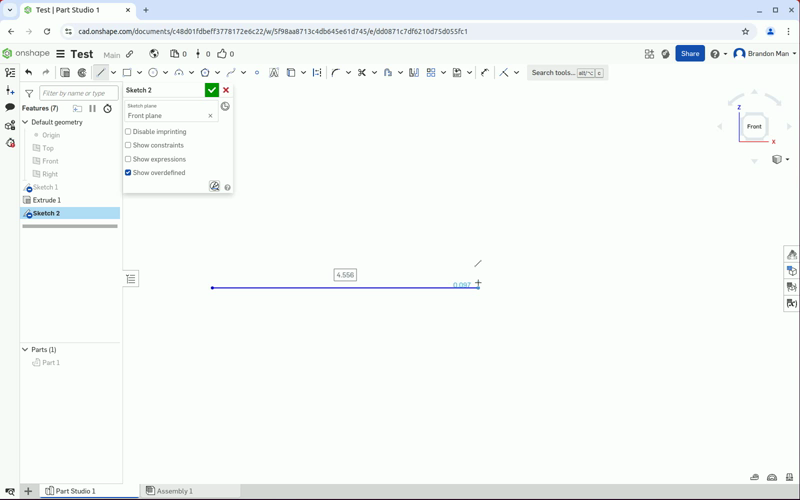
scroll(-6)
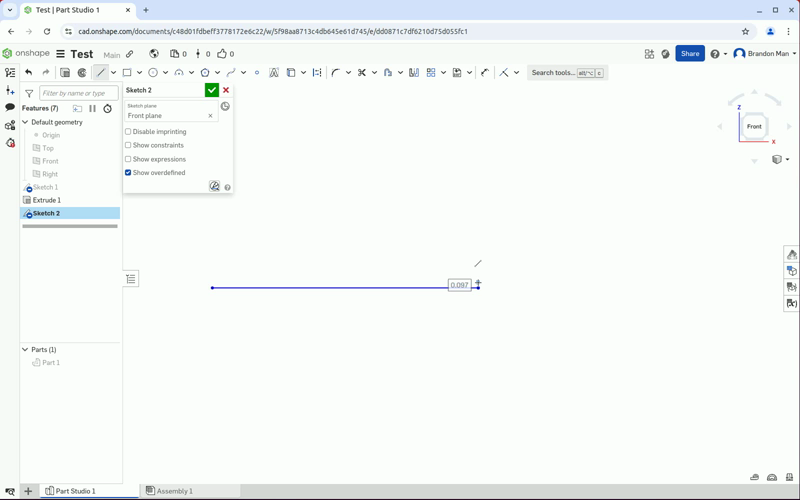
scroll(-6)
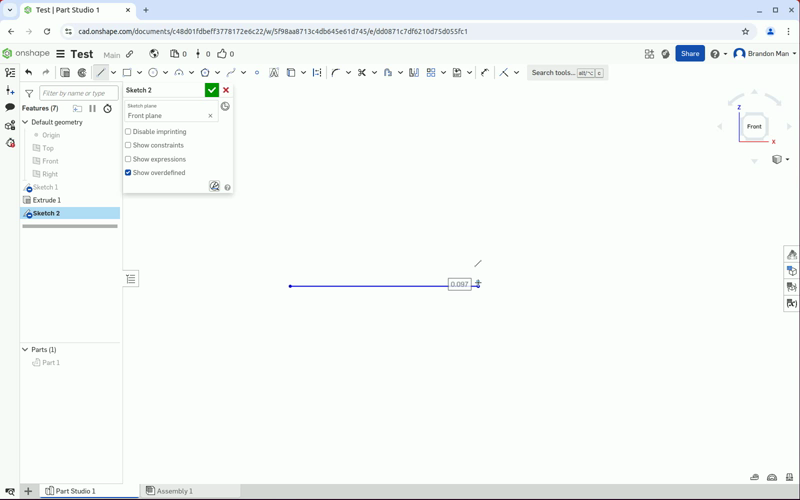
scroll(-6)
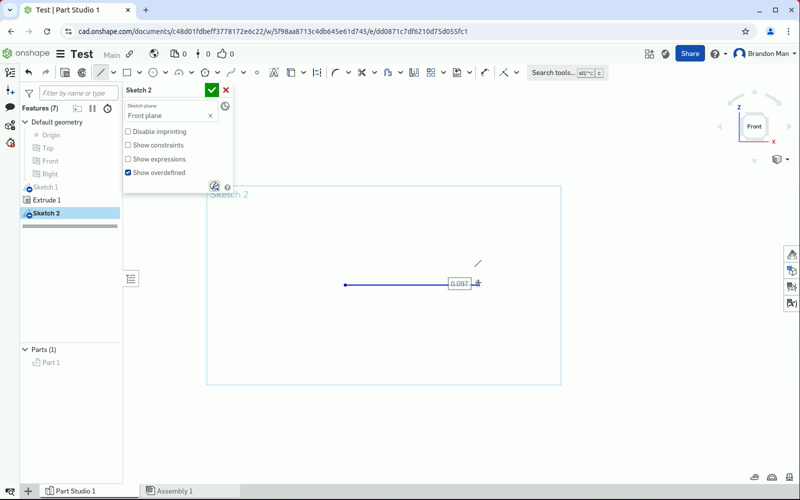
scroll(-6)
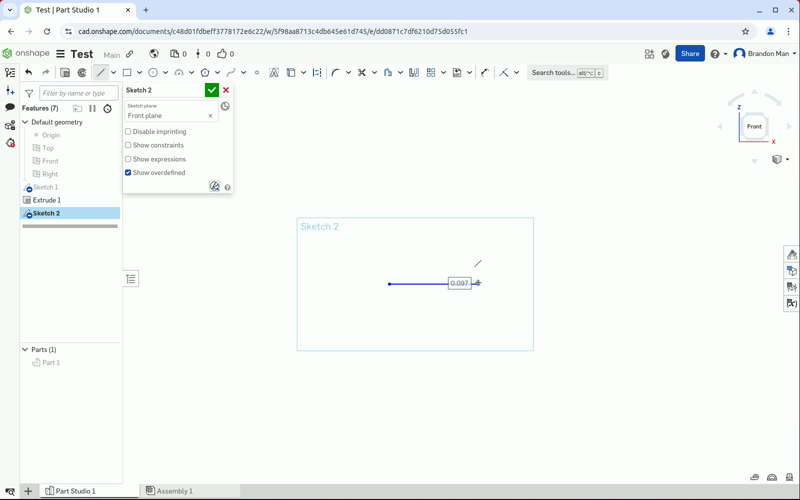
scroll(-6)
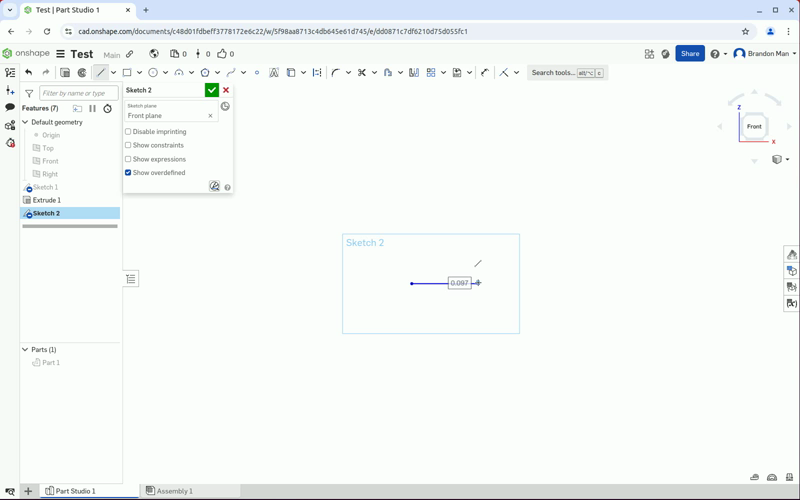
scroll(-6)
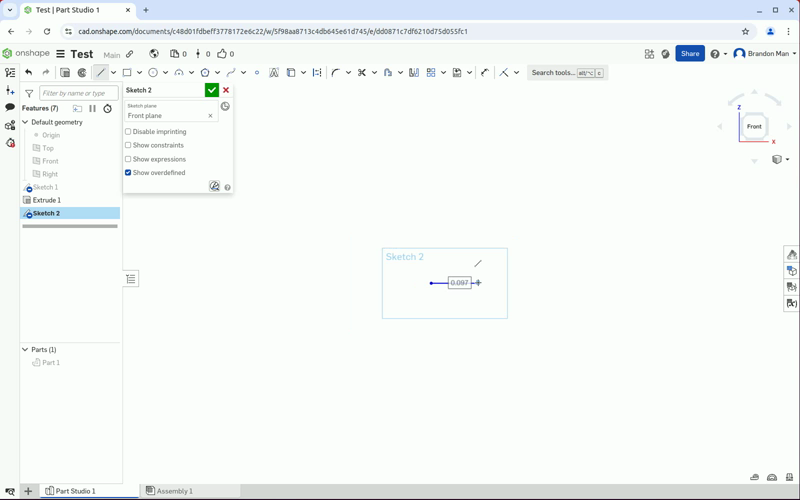
scroll(-6)
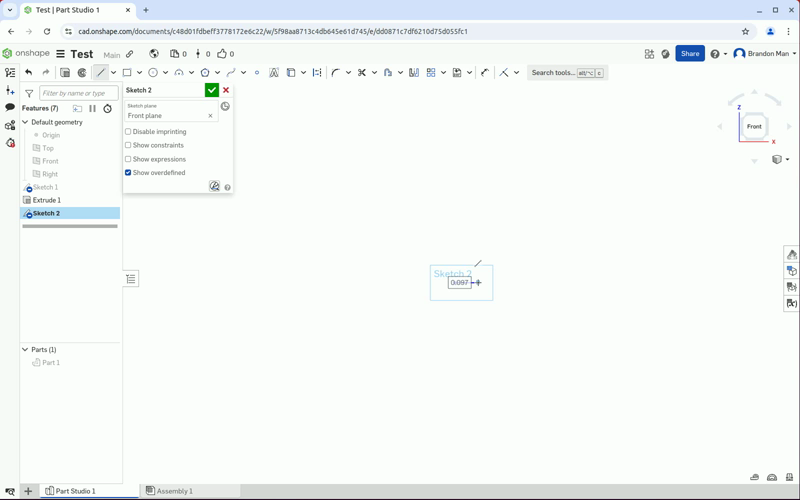
key_up(shift)
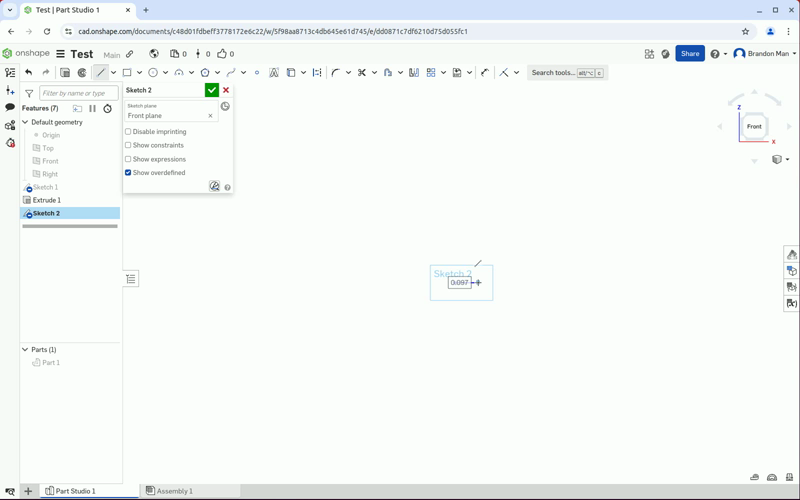
key_down(shift)
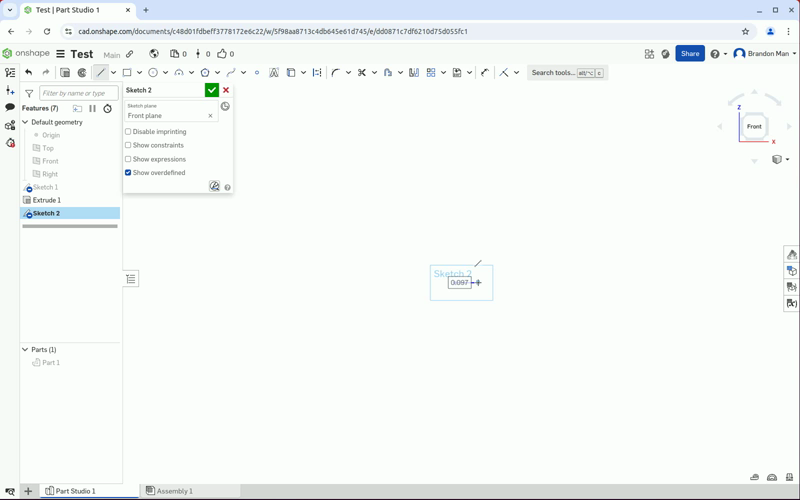
mouse_move(508, 282)
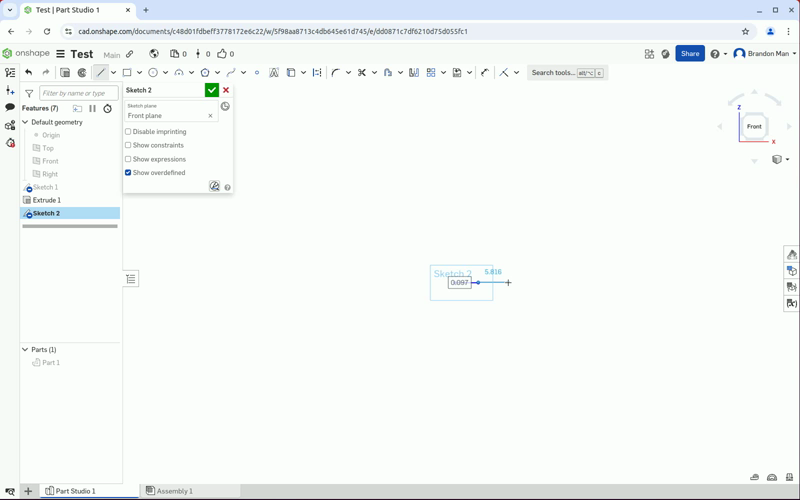
mouse_move(454, 282)
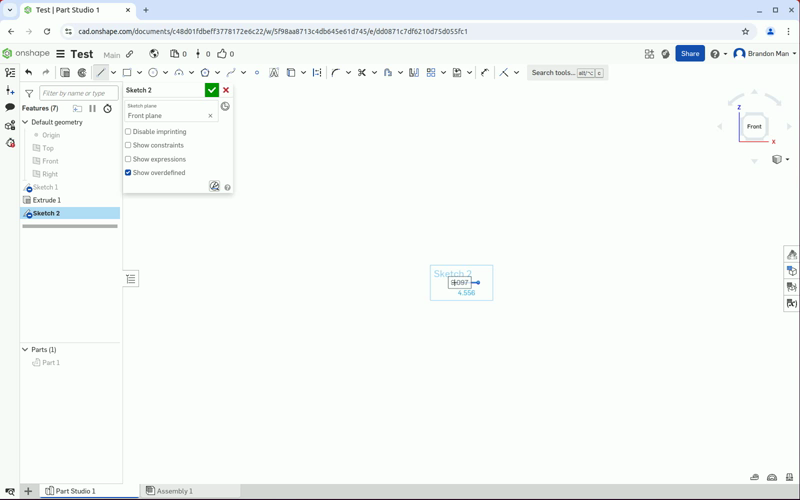
scroll(6)
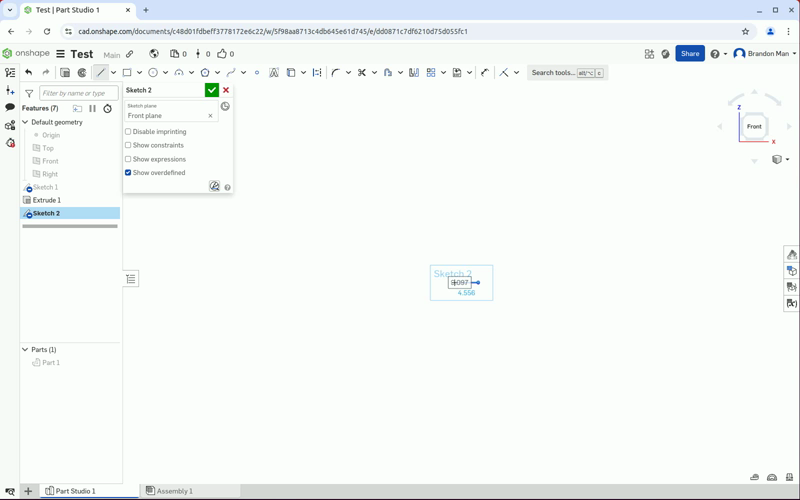
scroll(6)
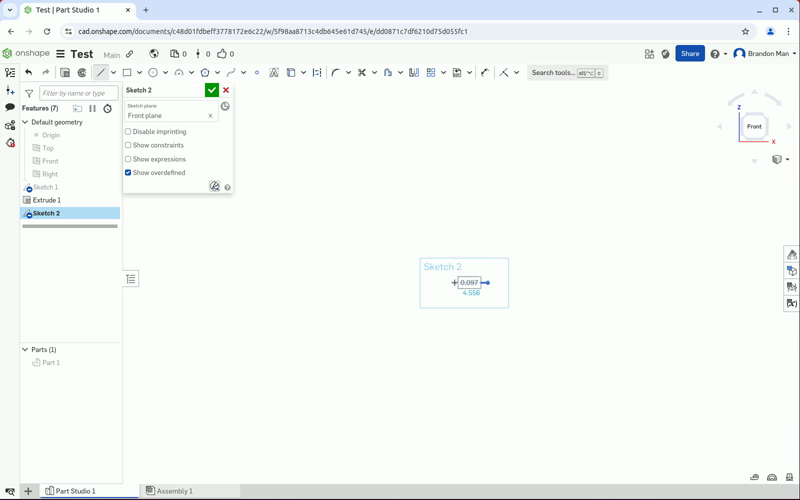
scroll(6)
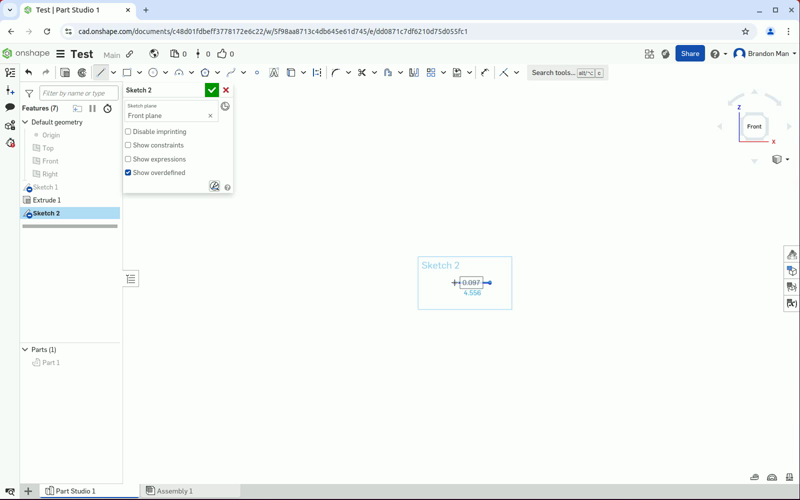
scroll(6)
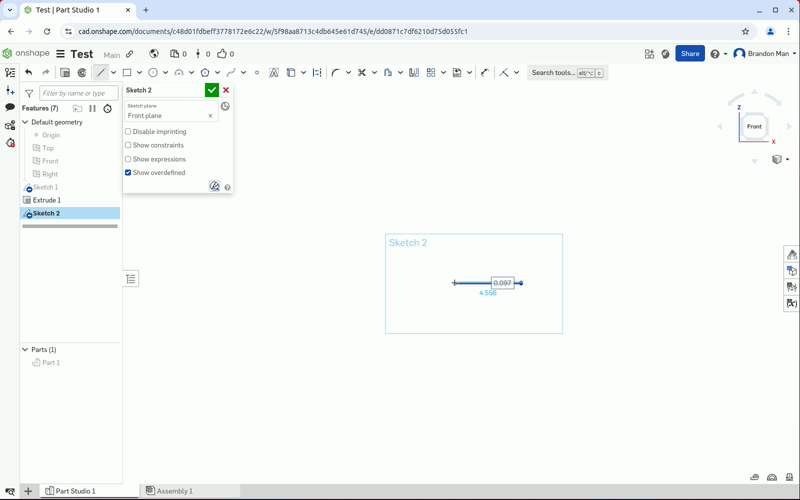
scroll(6)
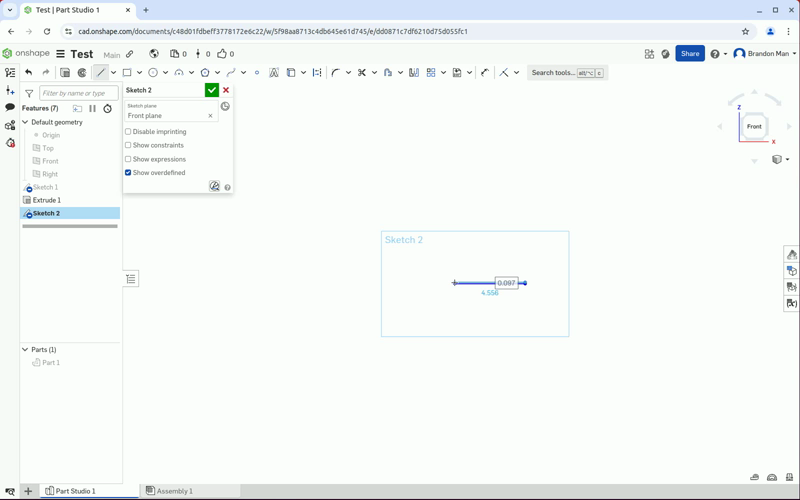
scroll(6)
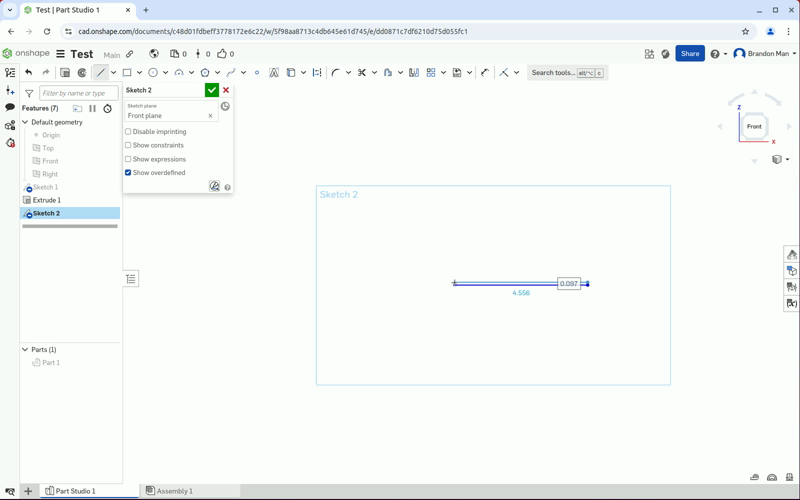
scroll(6)
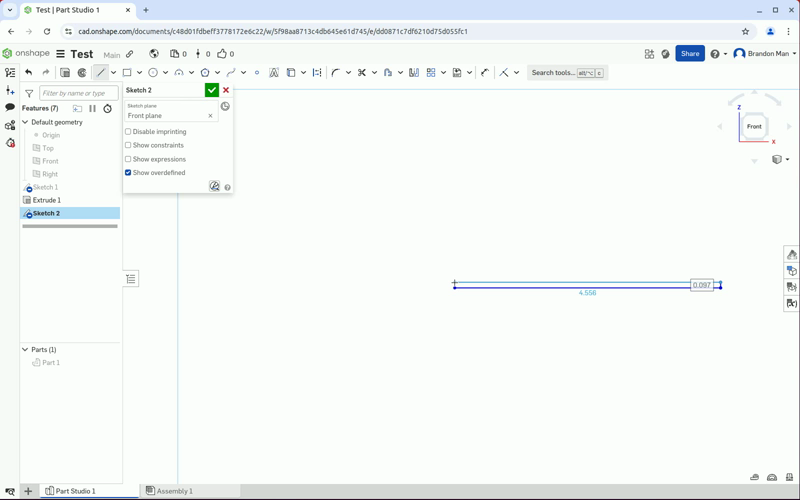
click(454, 282)
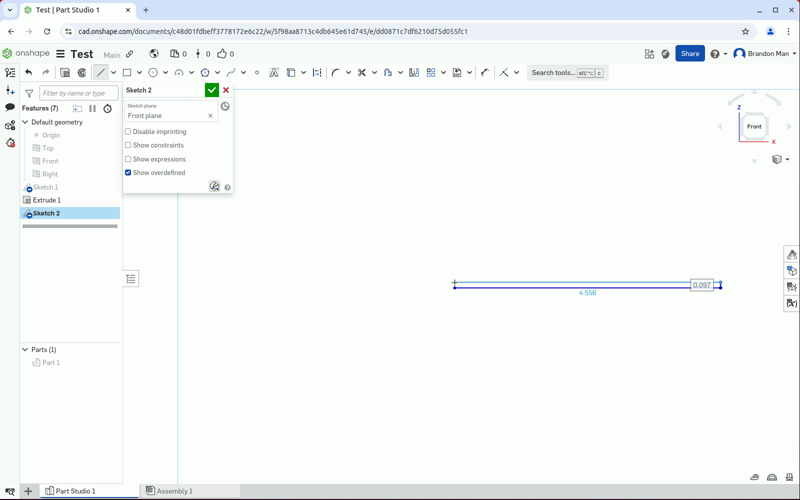
scroll(-6)
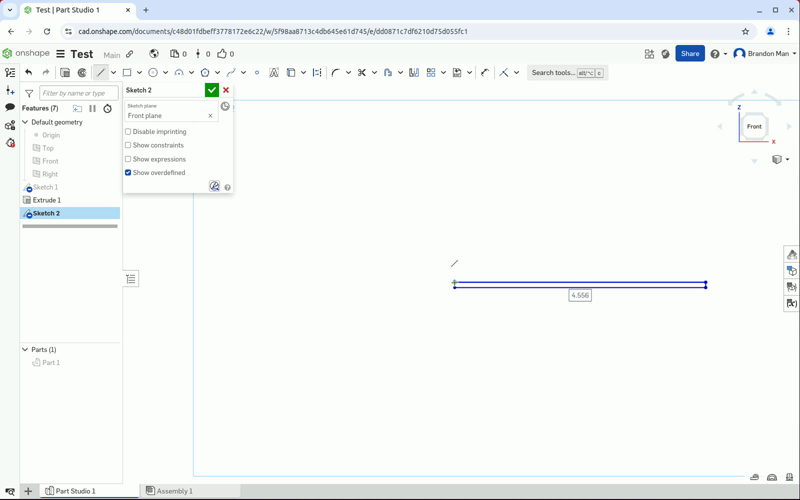
scroll(-6)
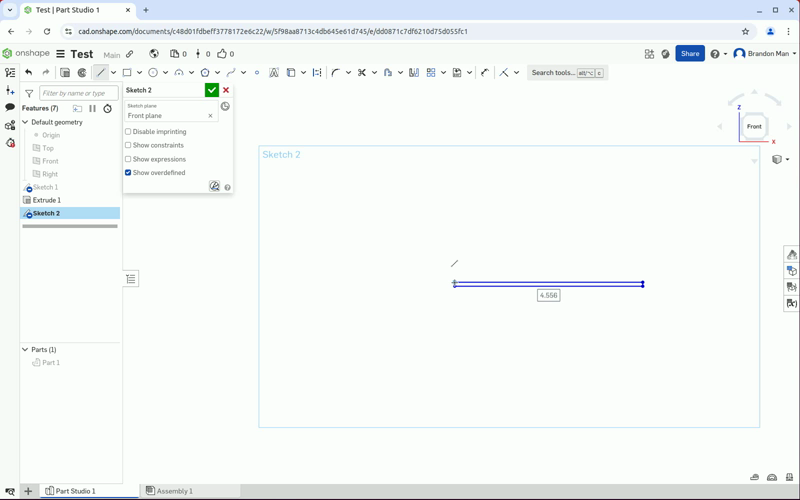
scroll(-6)
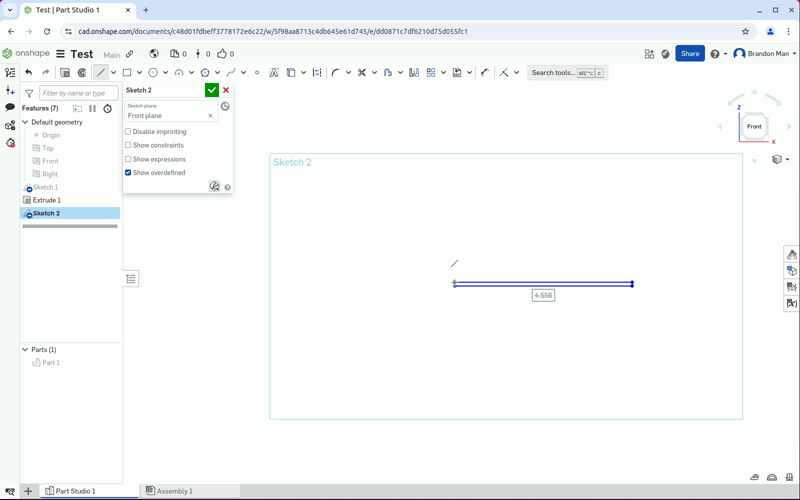
scroll(-6)
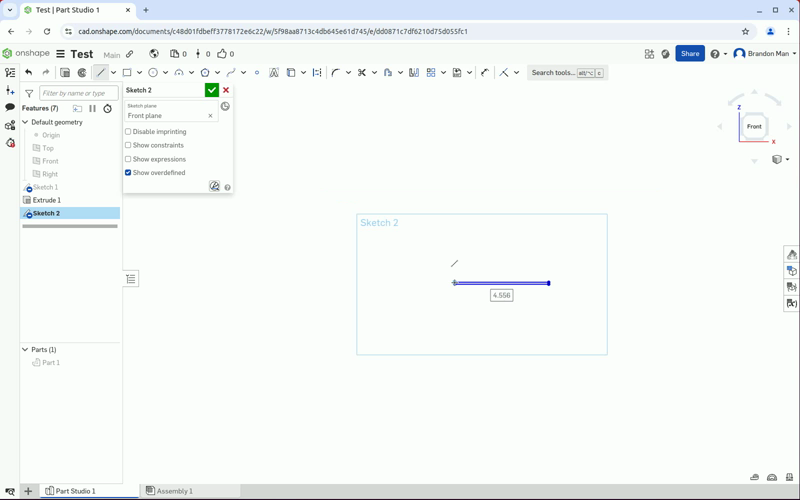
scroll(-6)
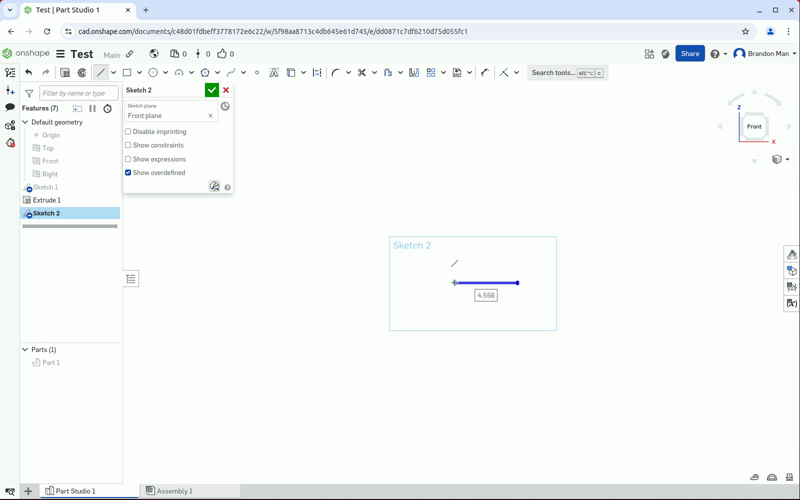
scroll(-6)
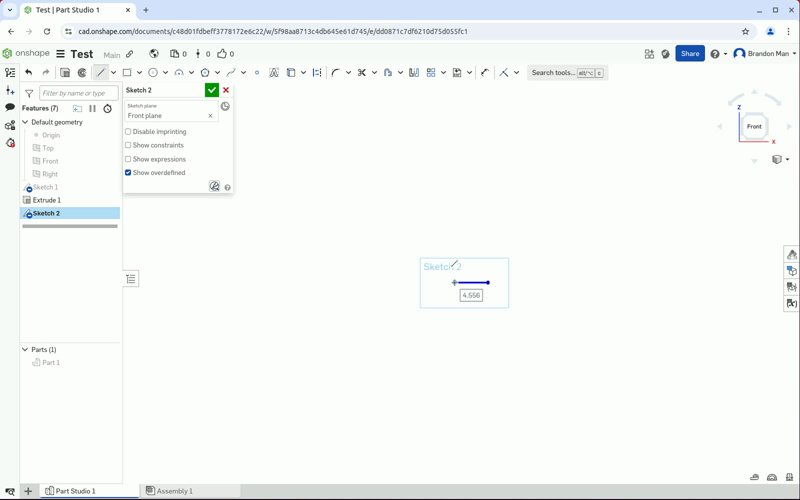
scroll(-6)
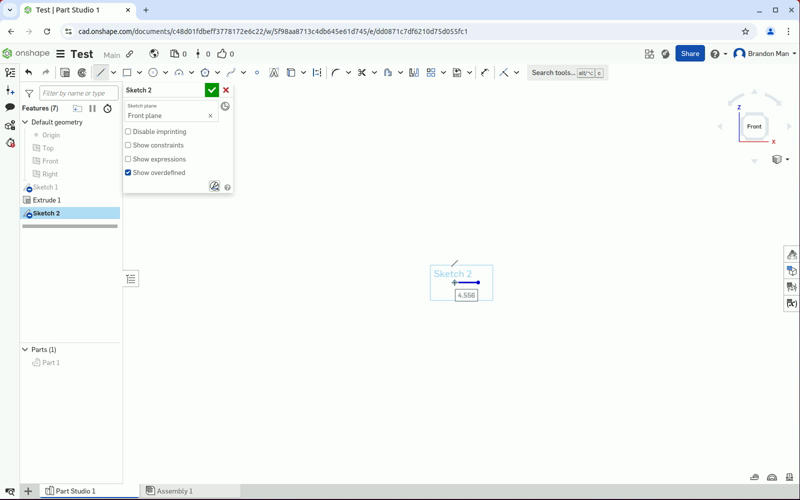
key_up(shift)
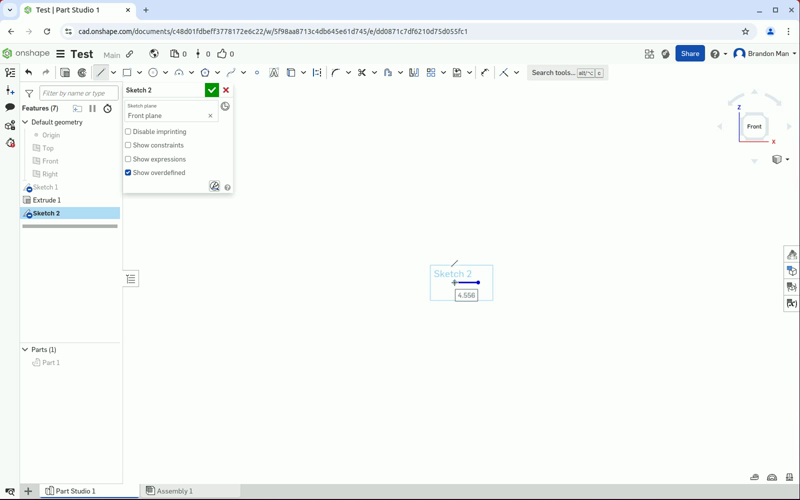
mouse_move(484, 282)
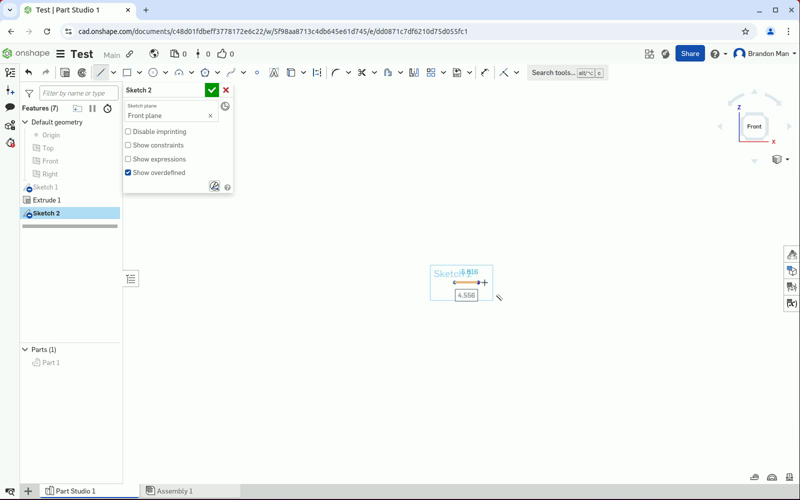
key_down(shift)
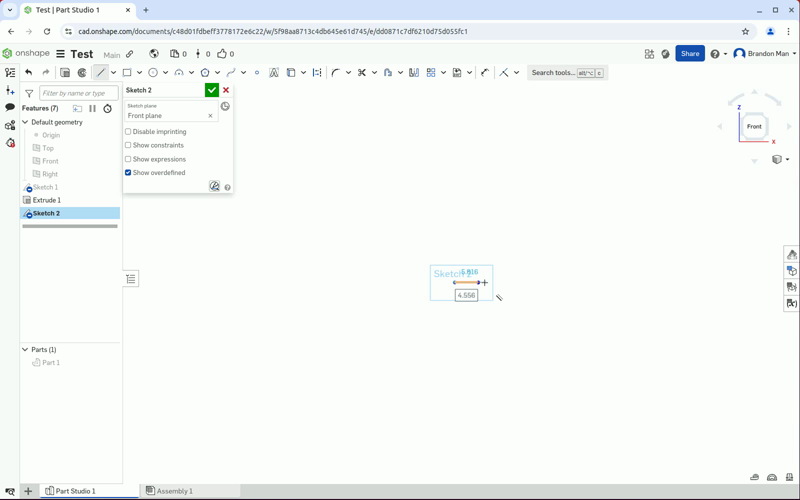
mouse_move(454, 282)
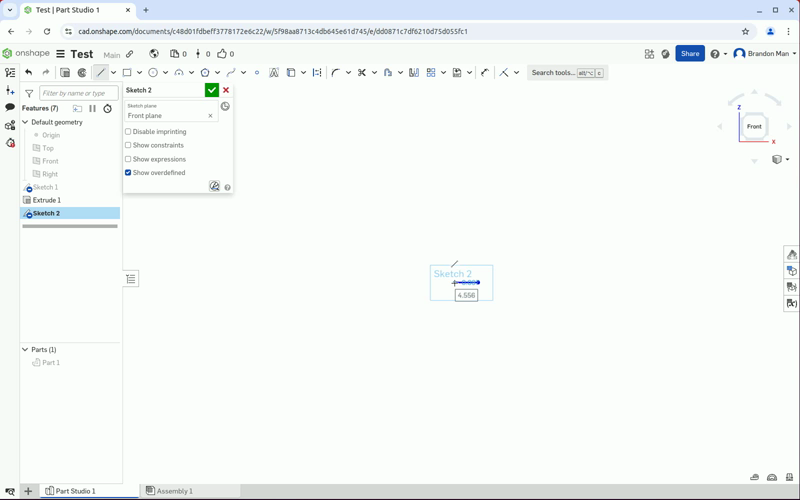
scroll(6)
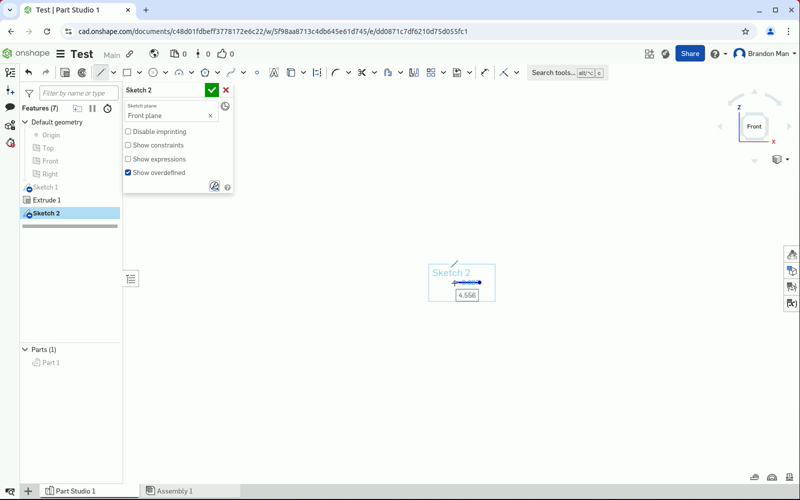
scroll(6)
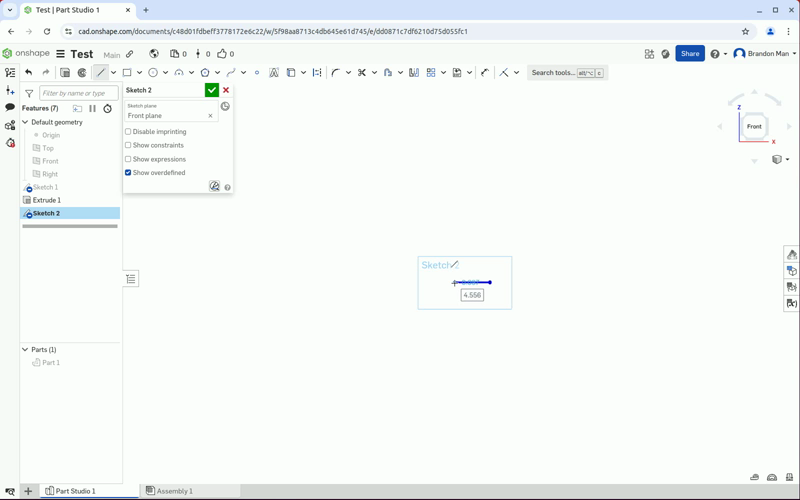
scroll(6)
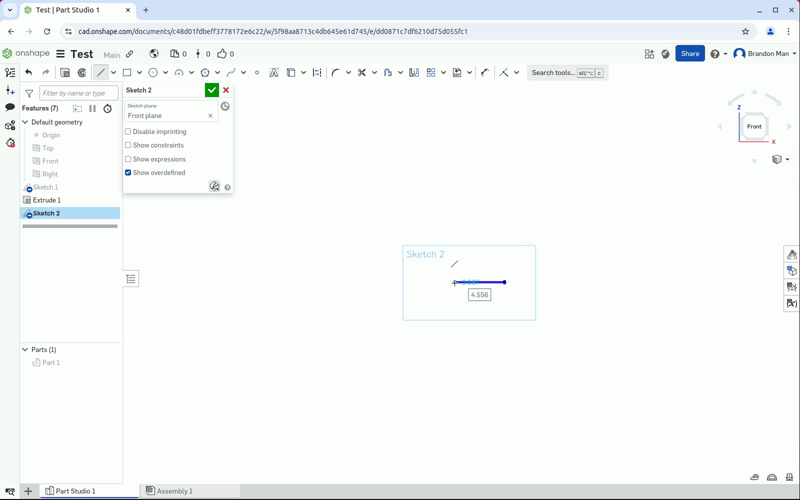
scroll(6)
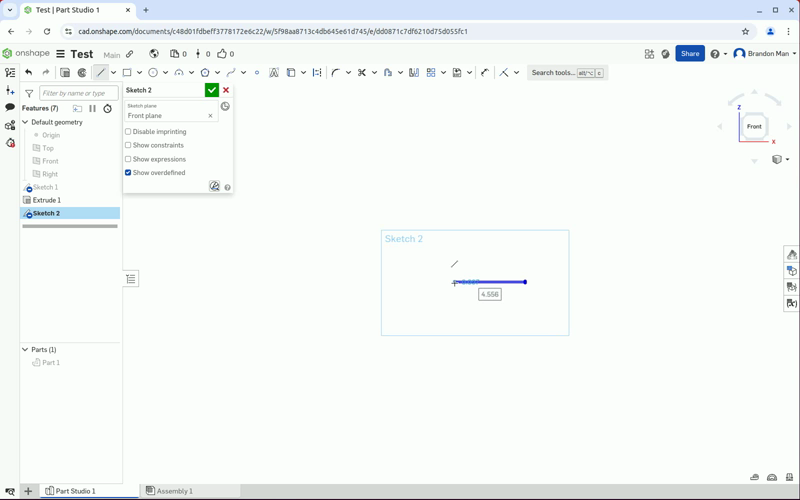
scroll(6)
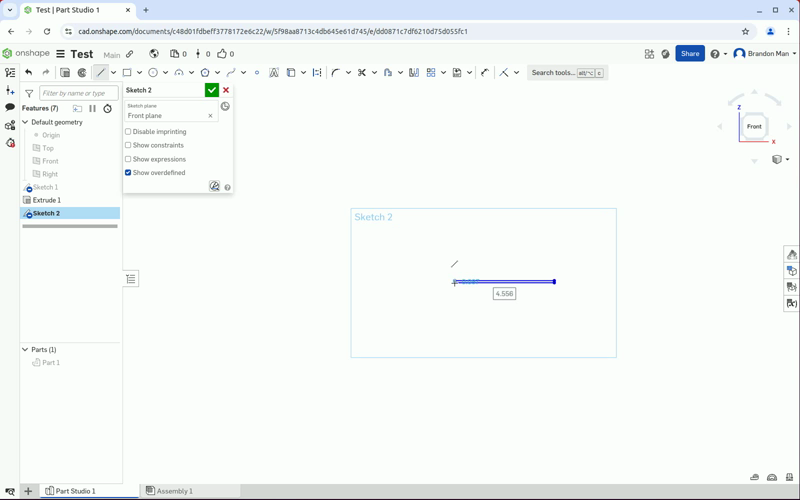
scroll(6)
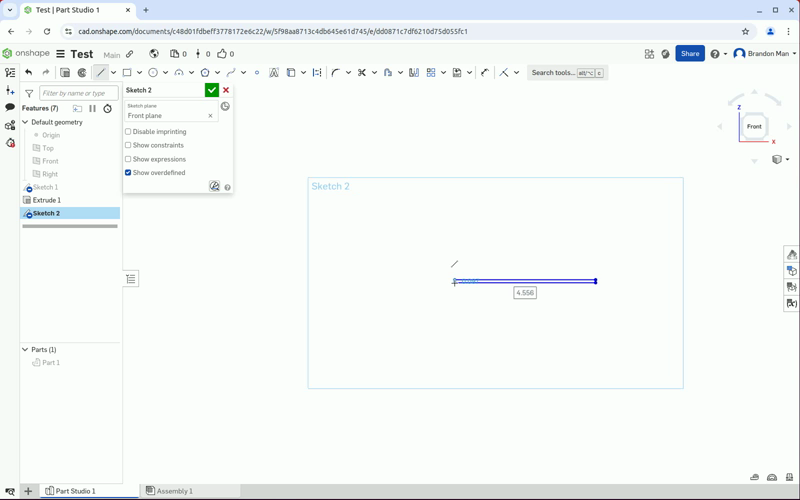
scroll(6)
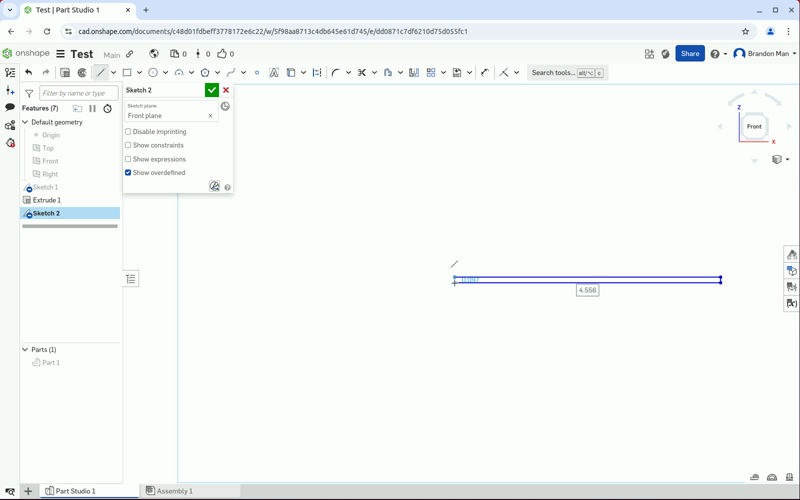
key_up(shift)
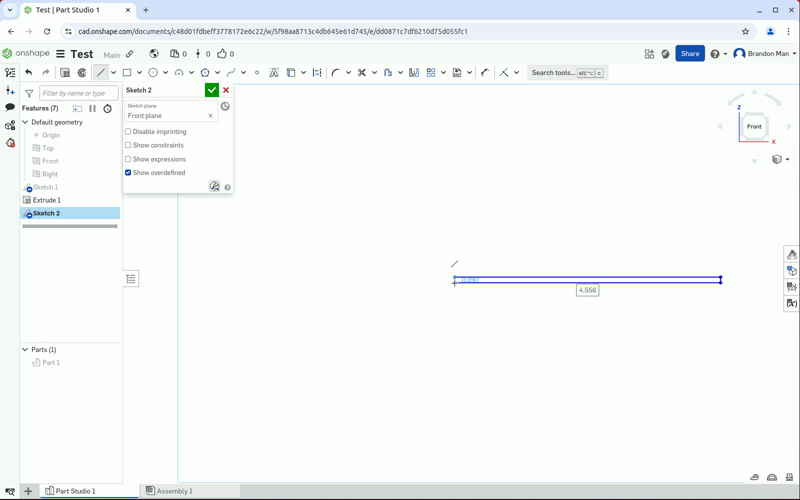
click(454, 282)
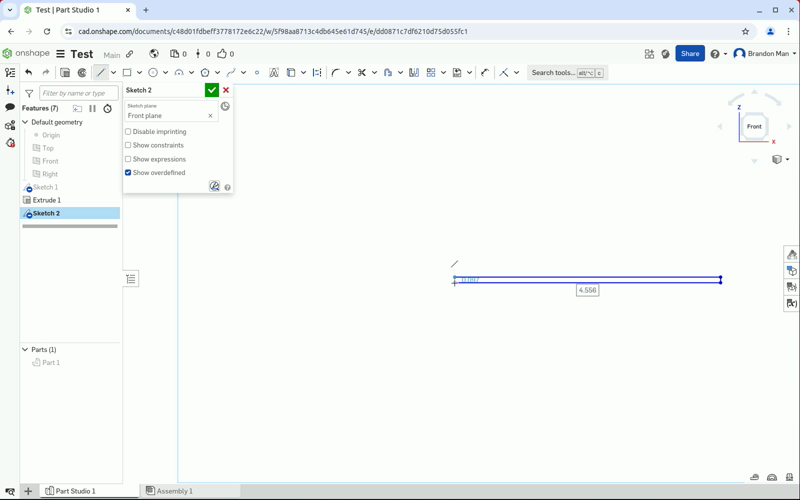
scroll(-6)
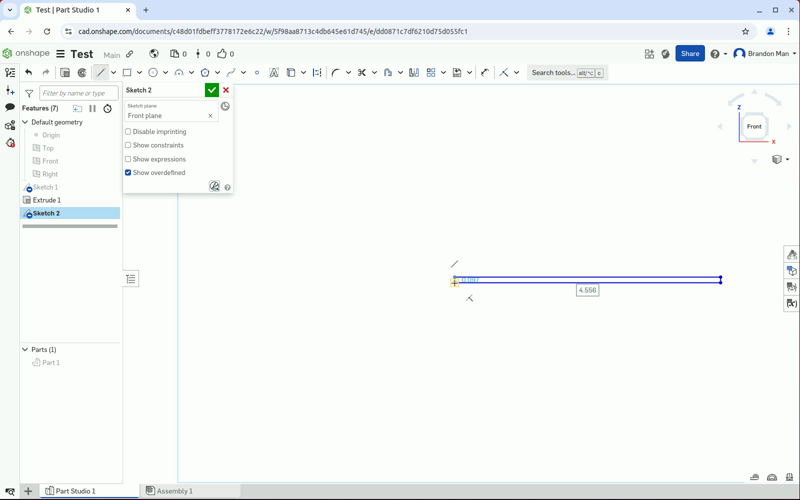
scroll(-6)
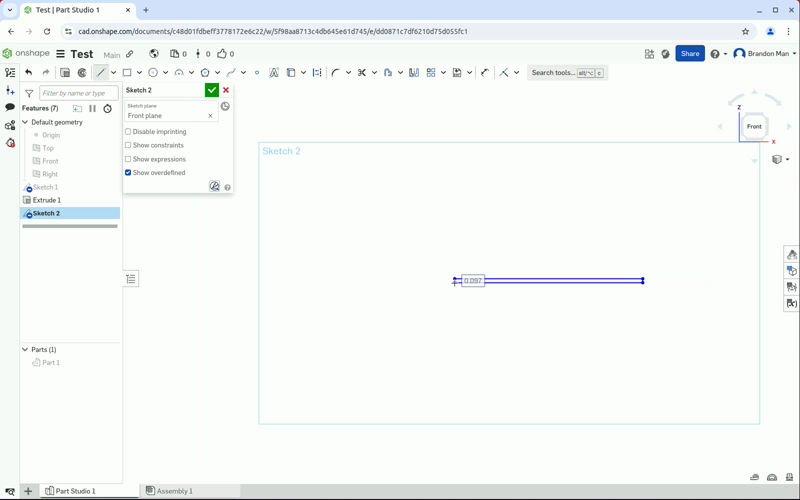
scroll(-6)
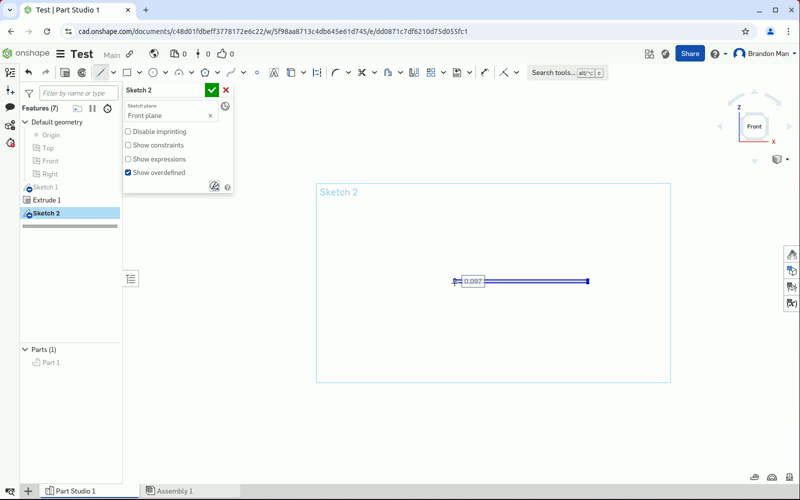
scroll(-6)
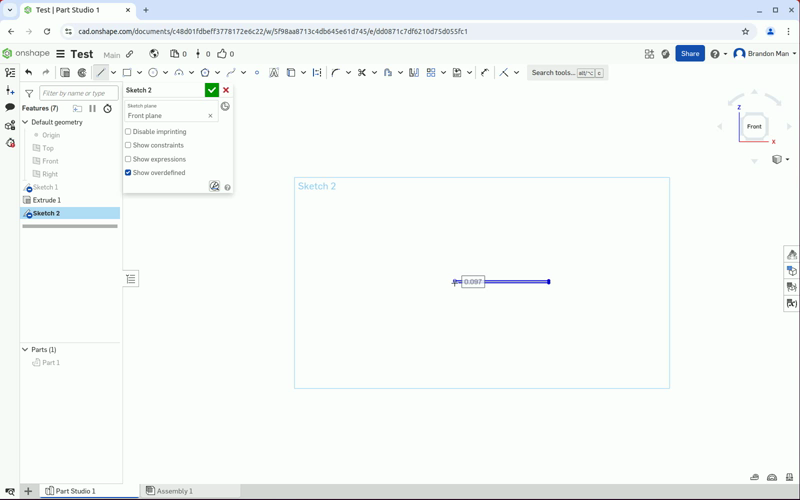
scroll(-6)
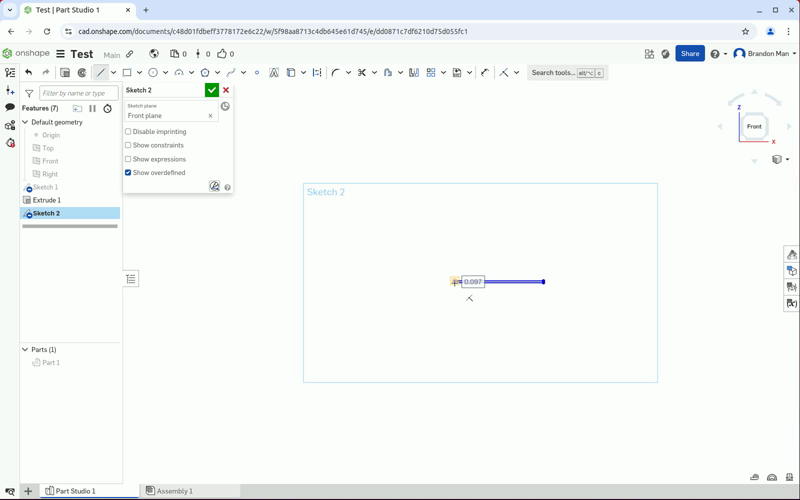
scroll(-6)
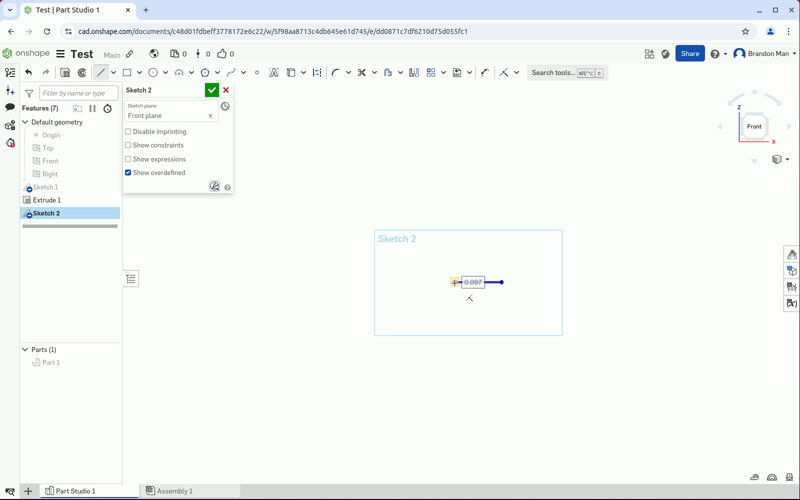
scroll(-6)
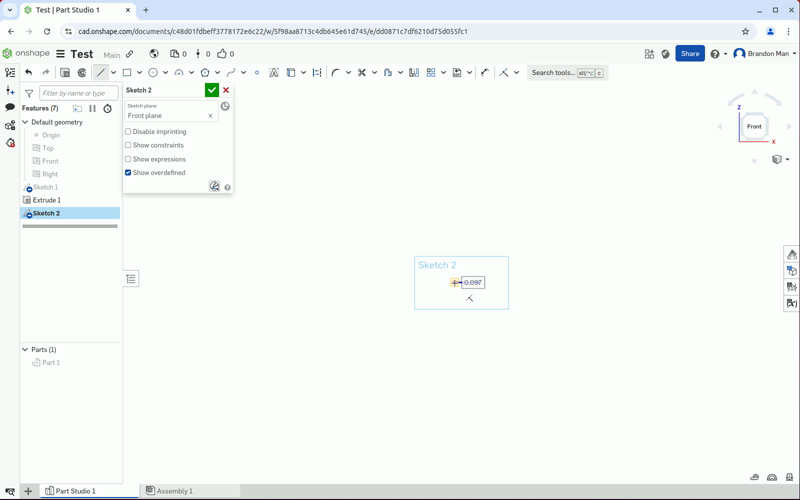
key(esc)
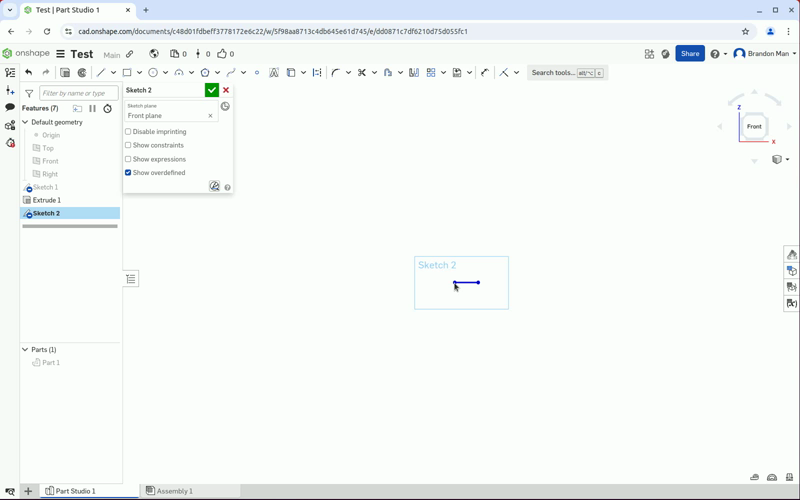
mouse_move(469, 282)
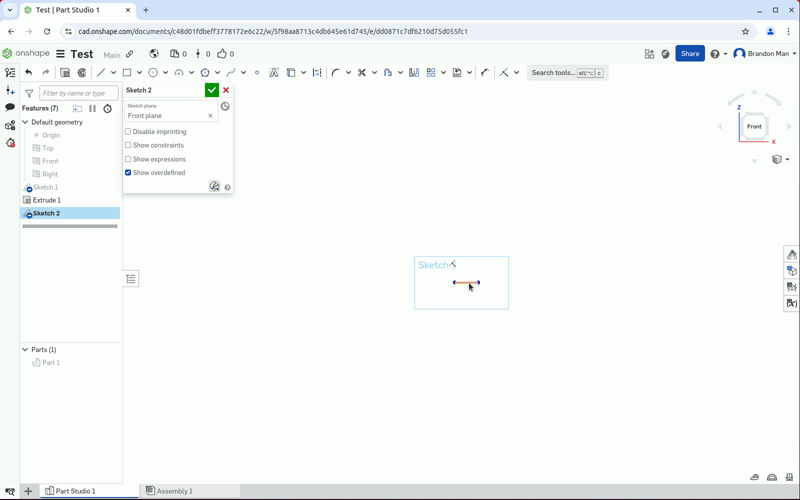
scroll(6)
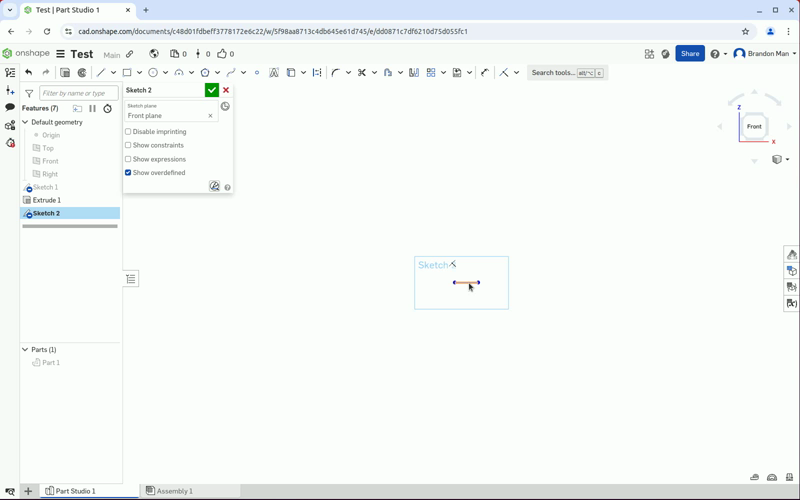
scroll(6)
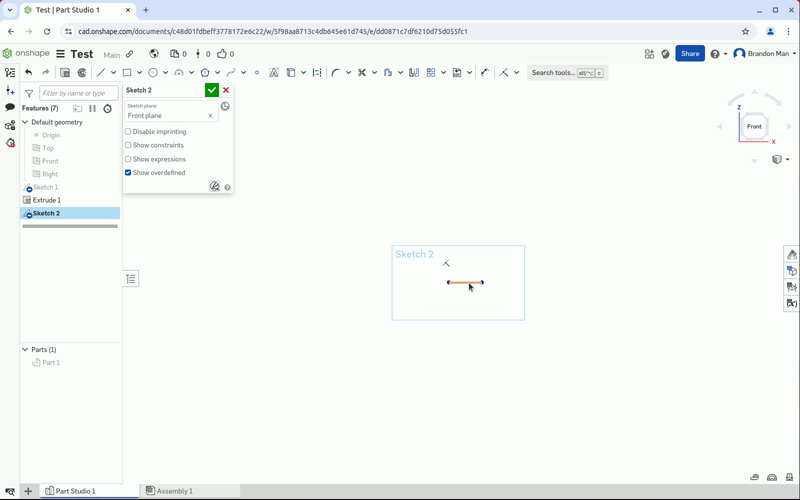
scroll(6)
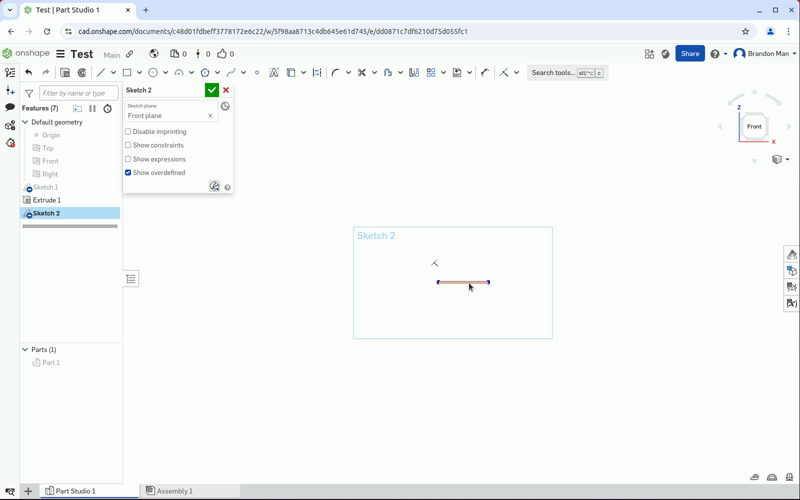
scroll(6)
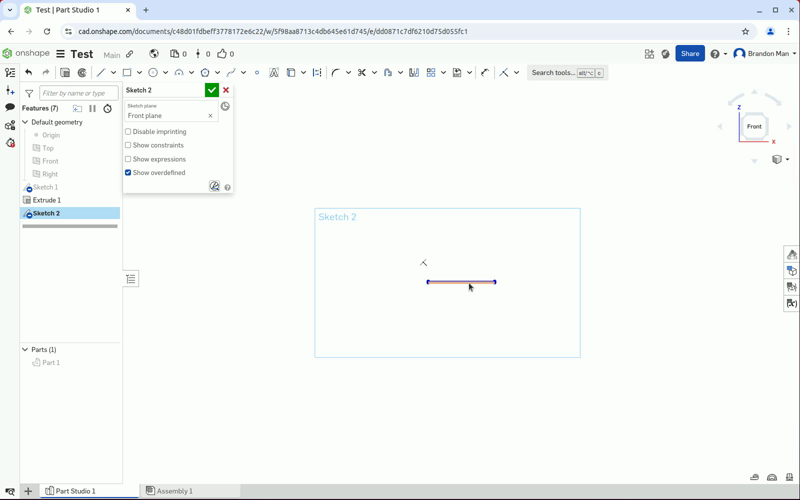
scroll(6)
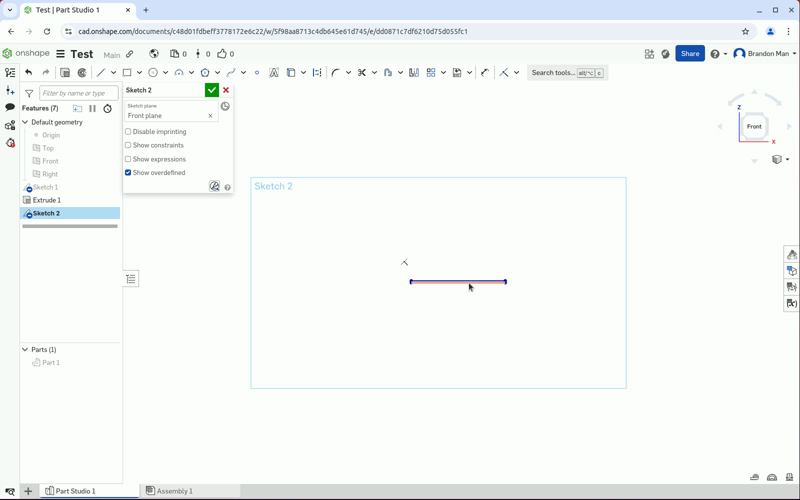
scroll(6)
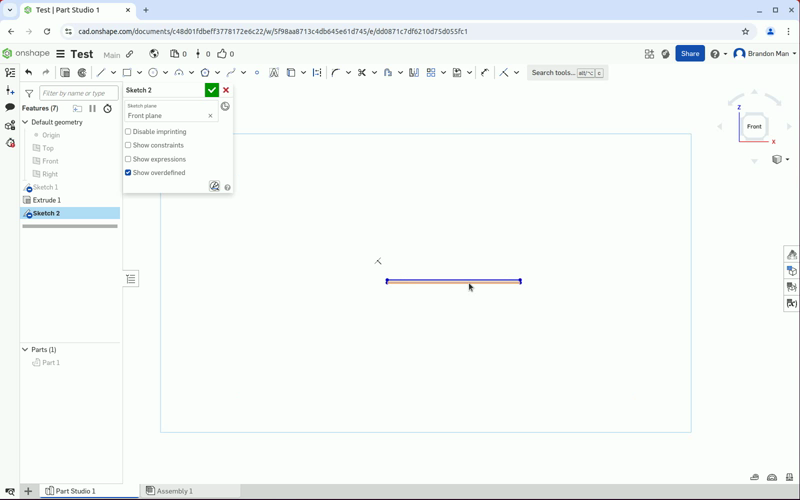
scroll(6)
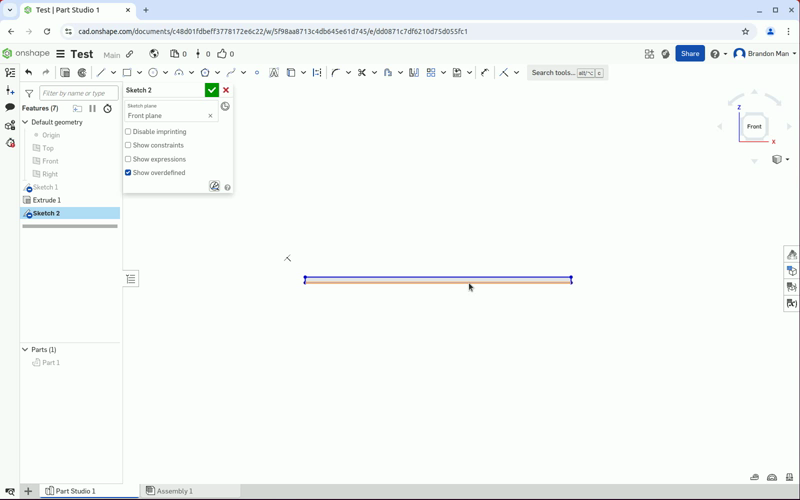
click(469, 282)
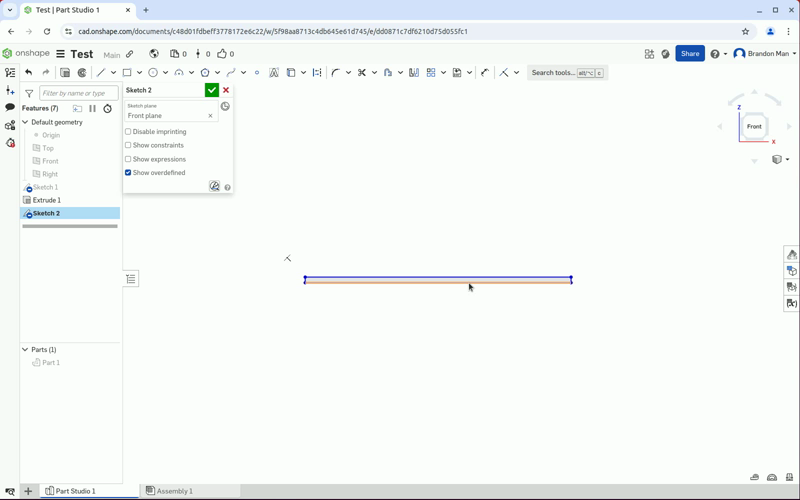
scroll(-6)
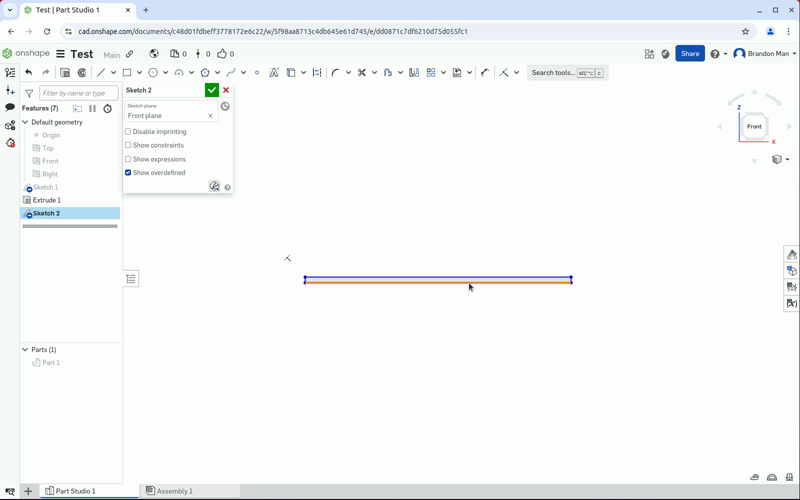
scroll(-6)
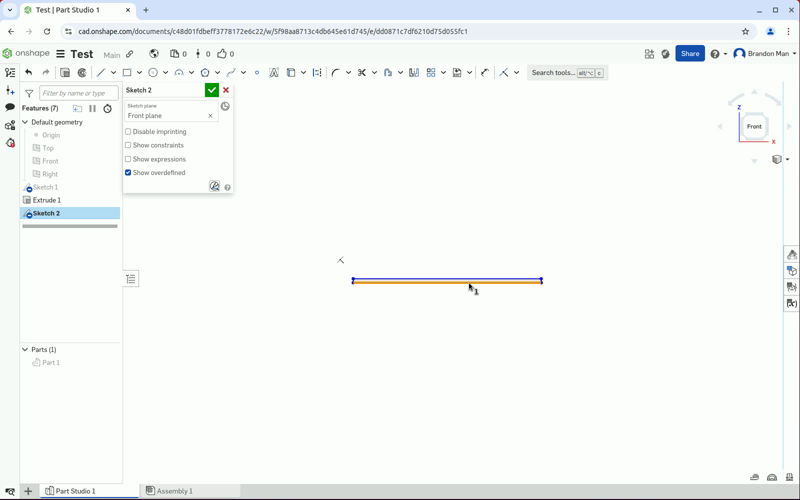
scroll(-6)
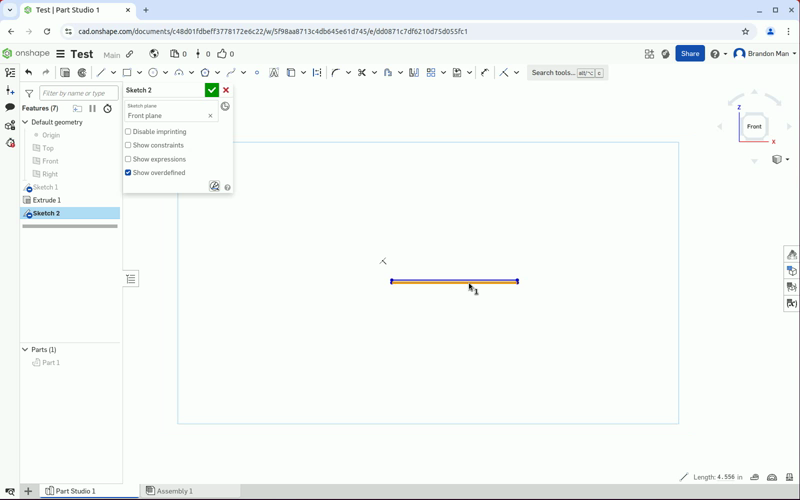
scroll(-6)
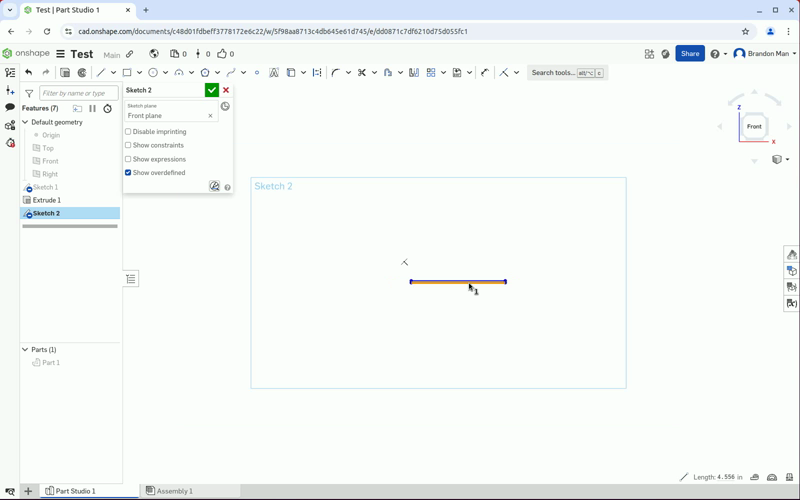
scroll(-6)
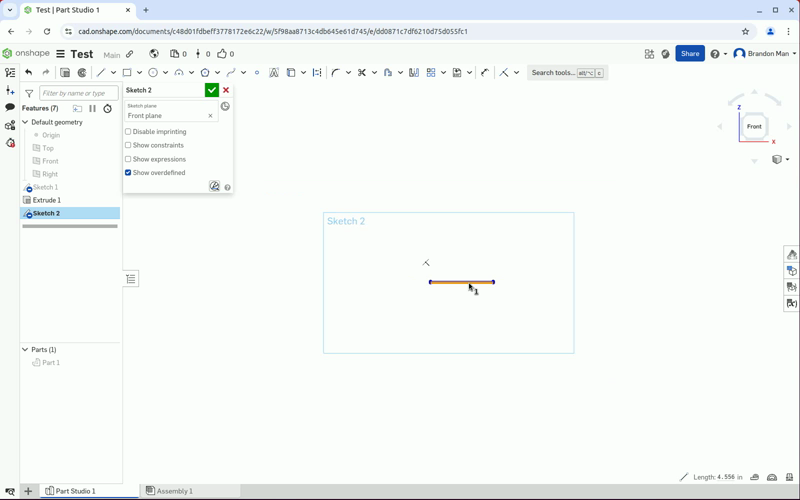
scroll(-6)
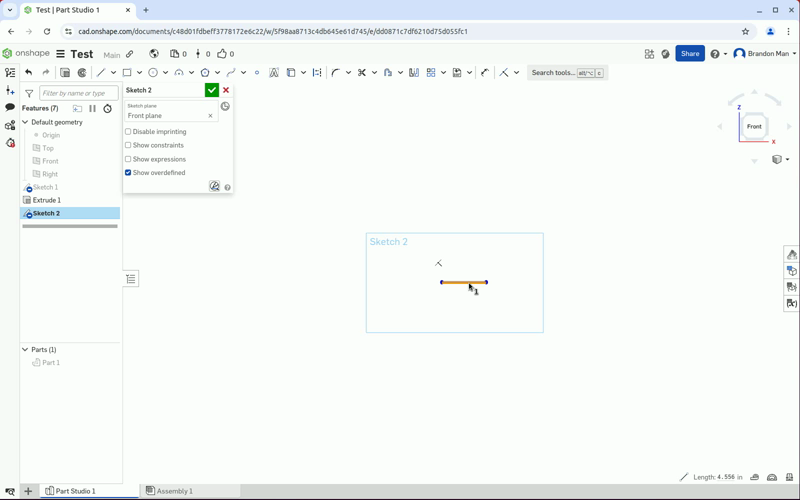
scroll(-6)
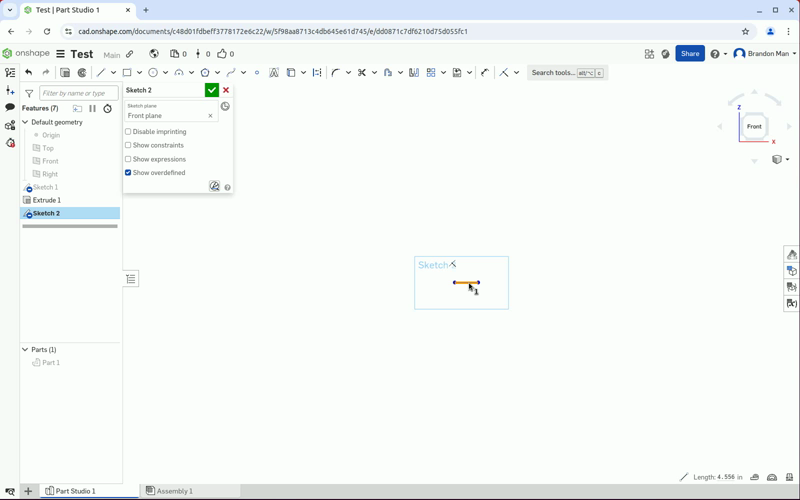
mouse_move(73, 352)
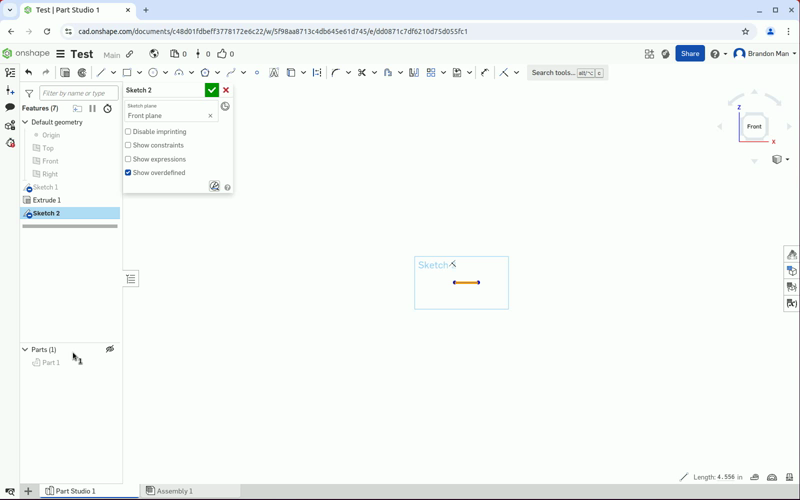
key(shift+y)
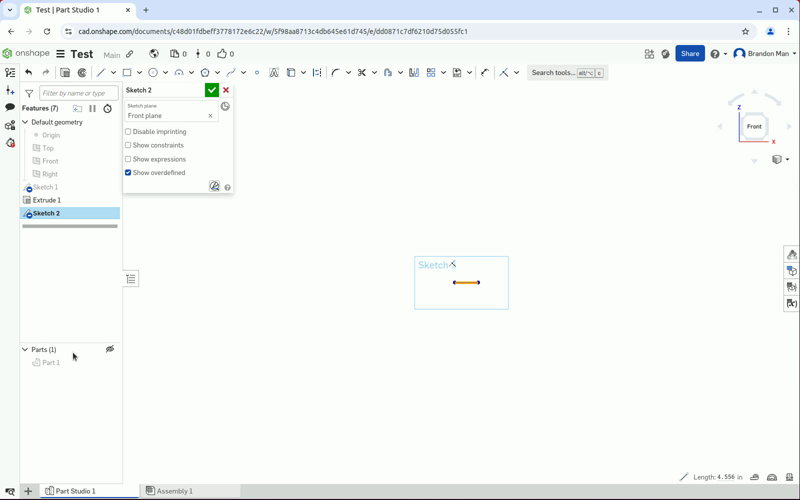
key(shift+e)
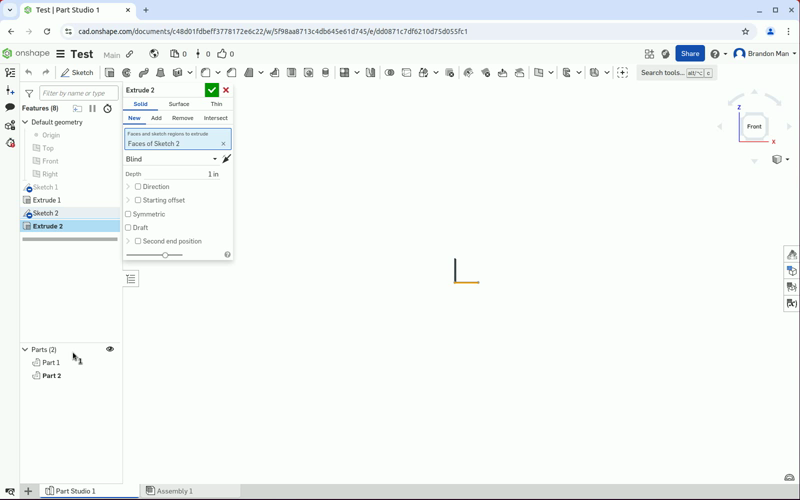
mouse_move(143, 106)
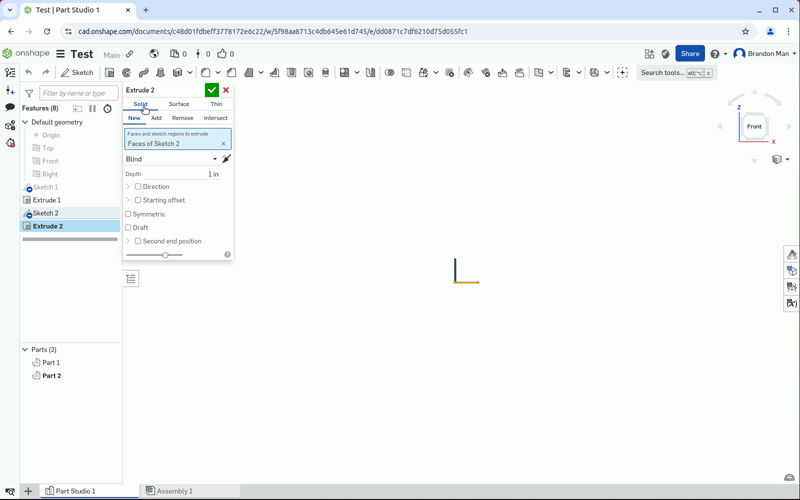
click(143, 106)
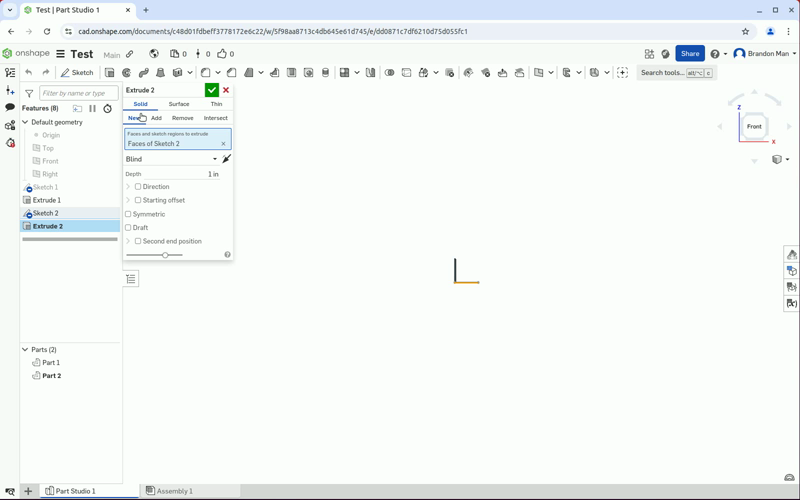
mouse_move(137, 120)
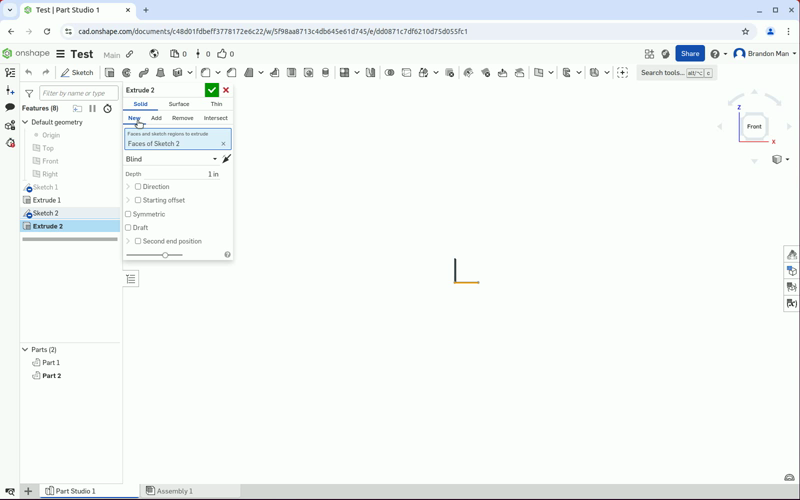
click(137, 120)
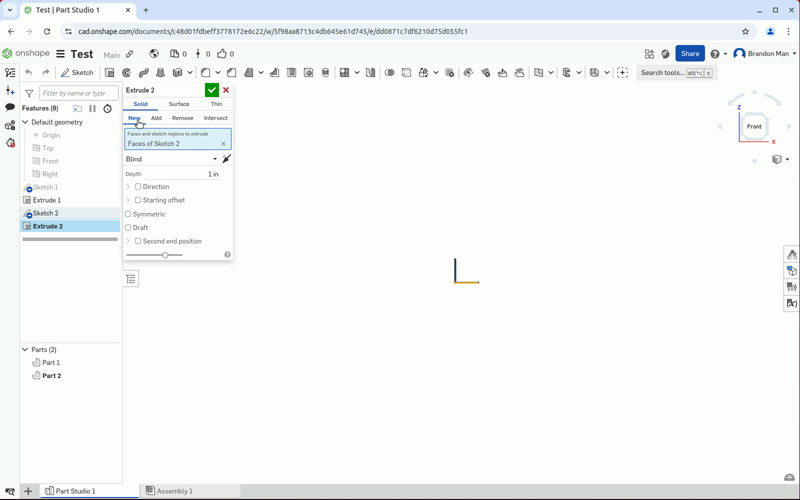
key(tab, 4)
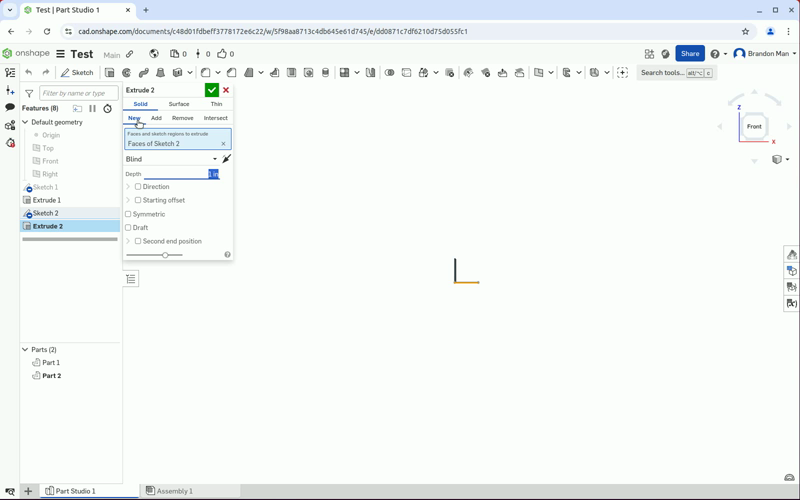
text(23.108)
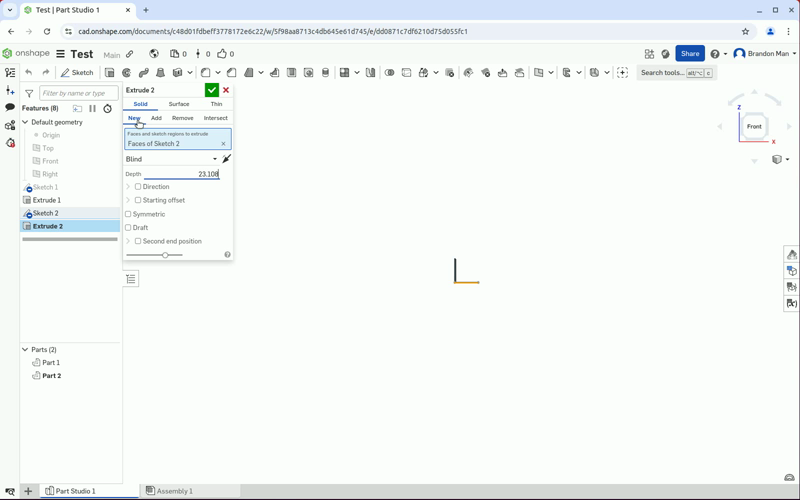
key(enter)
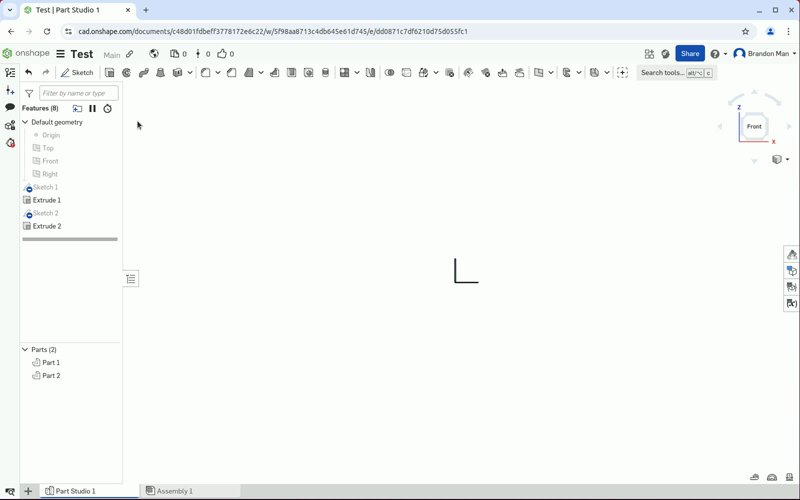
key(shift+h)
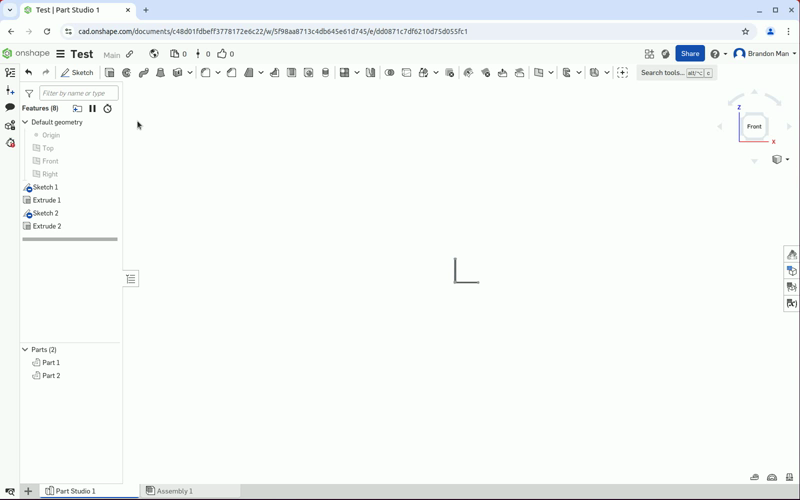
key(shift+h)
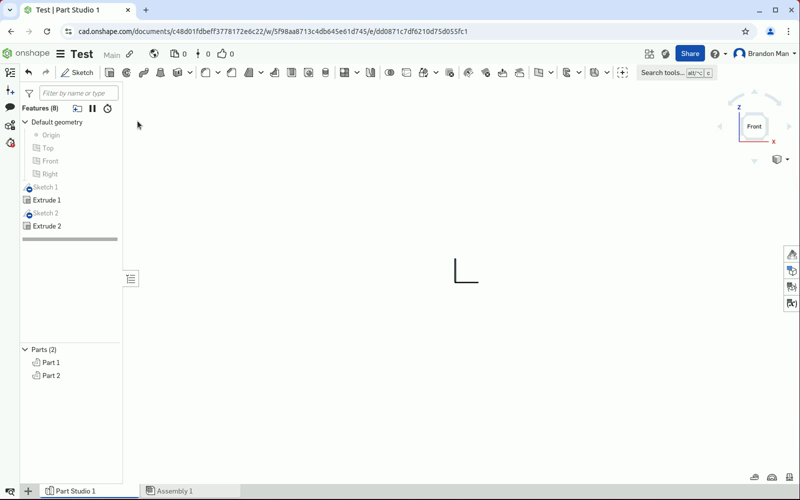
mouse_move(73, 189)
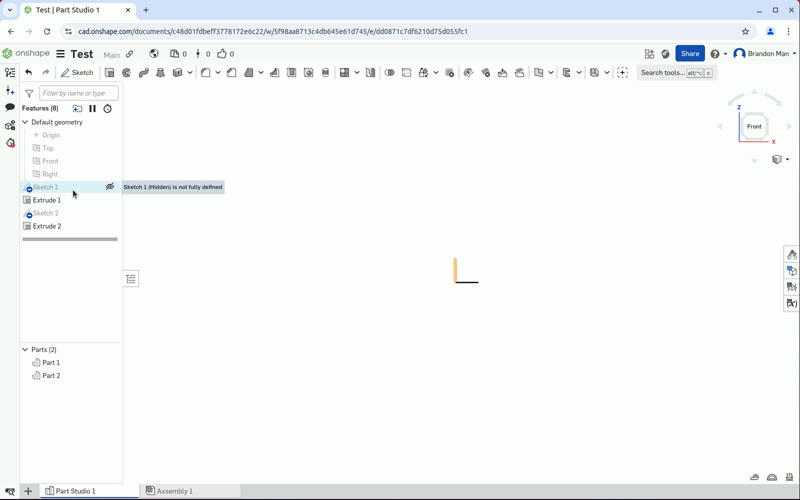
click(73, 189)
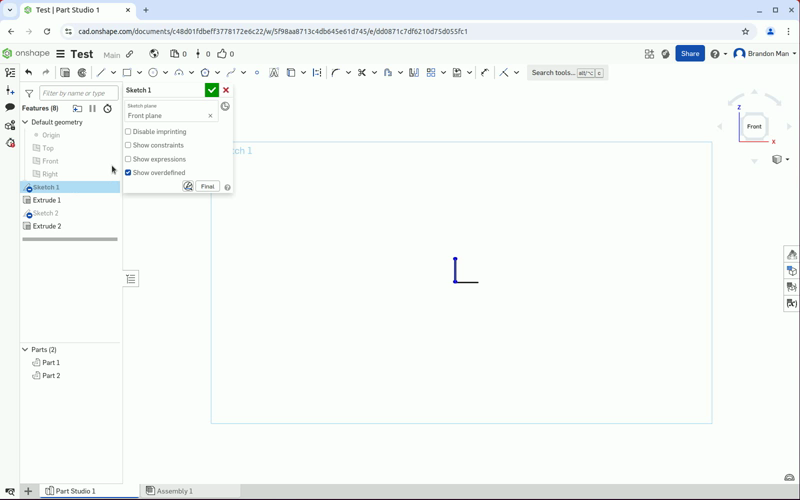
mouse_move(229, 92)
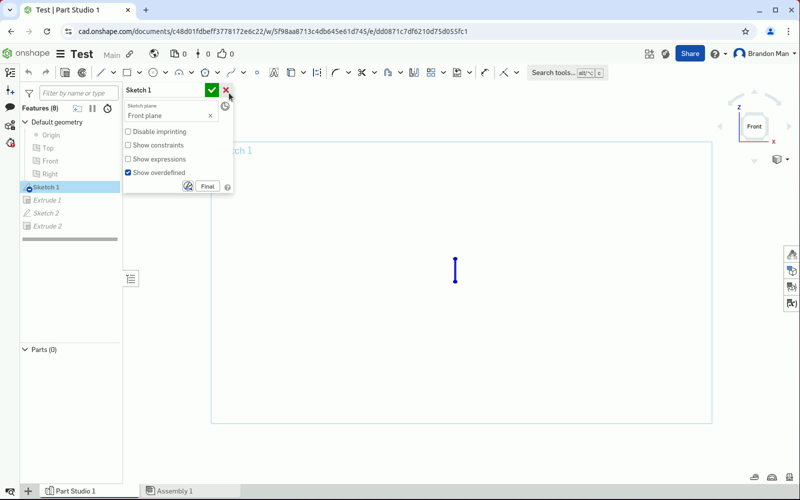
click(229, 92)
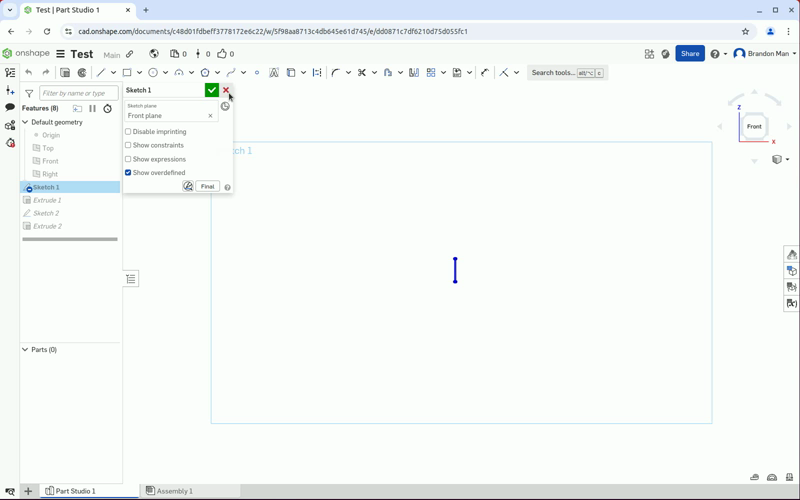
key(shift+s)
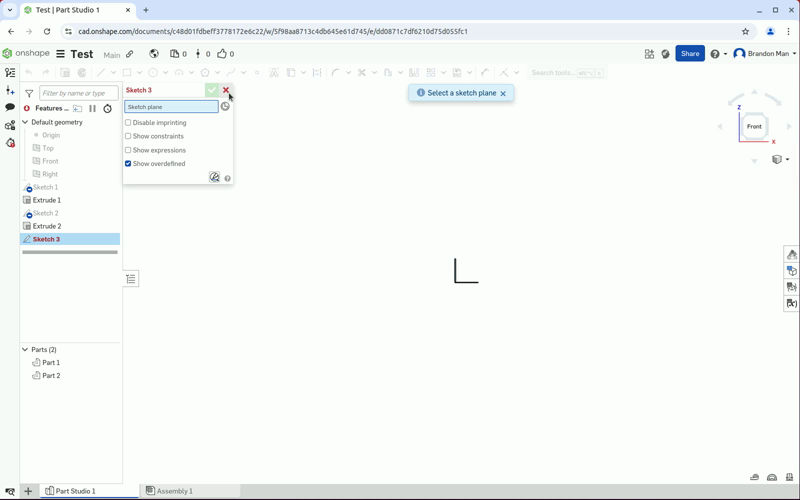
mouse_move(73, 163)
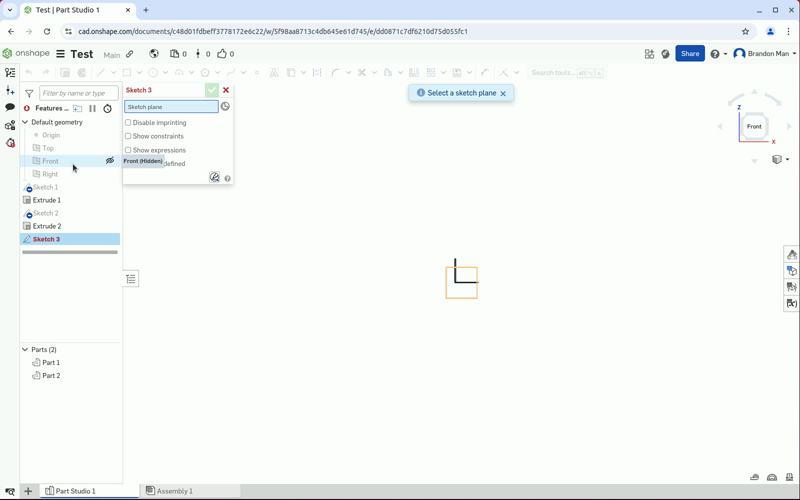
click(73, 163)
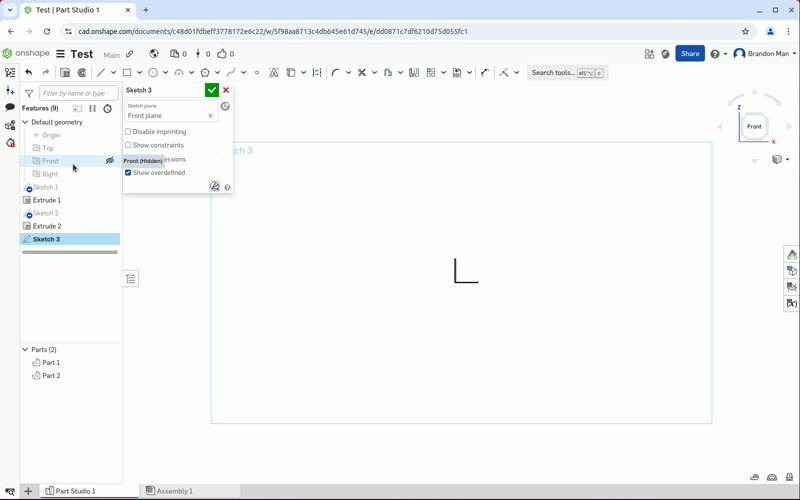
mouse_move(73, 352)
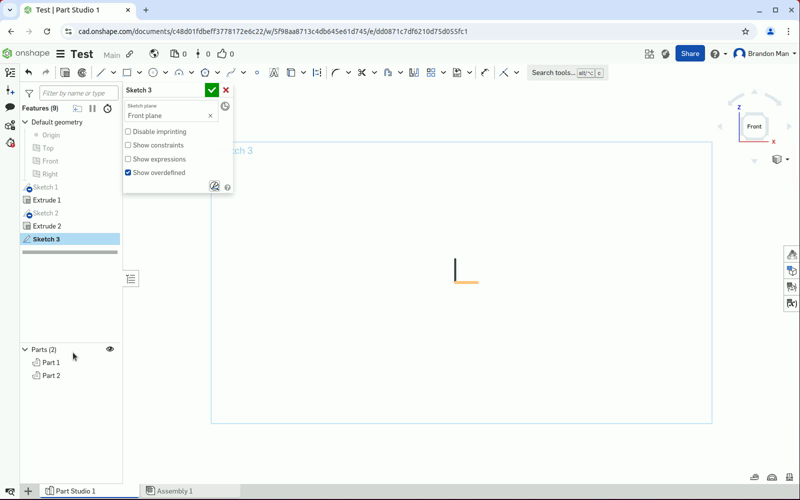
key(y)
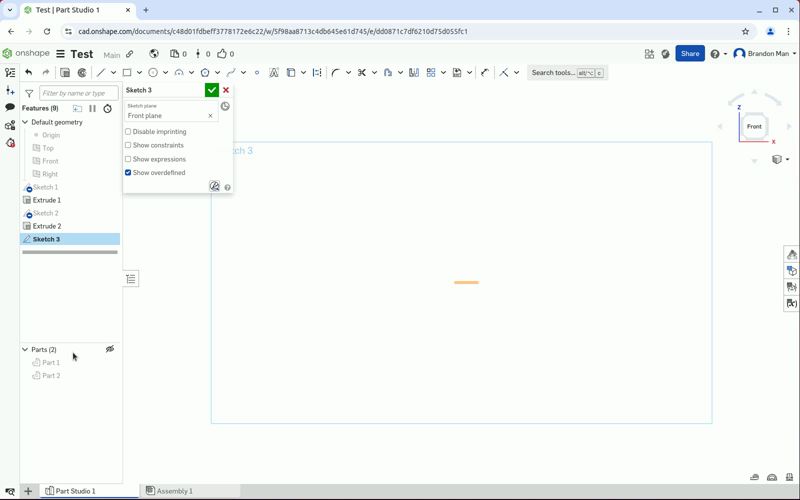
key(l)
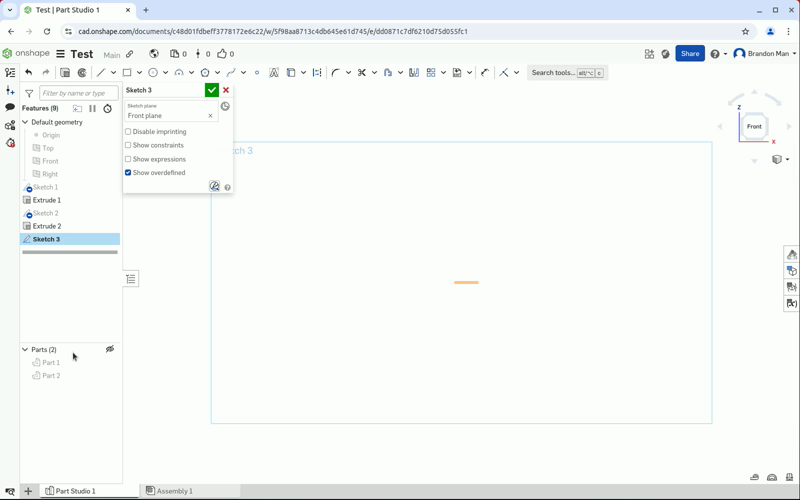
key_down(shift)
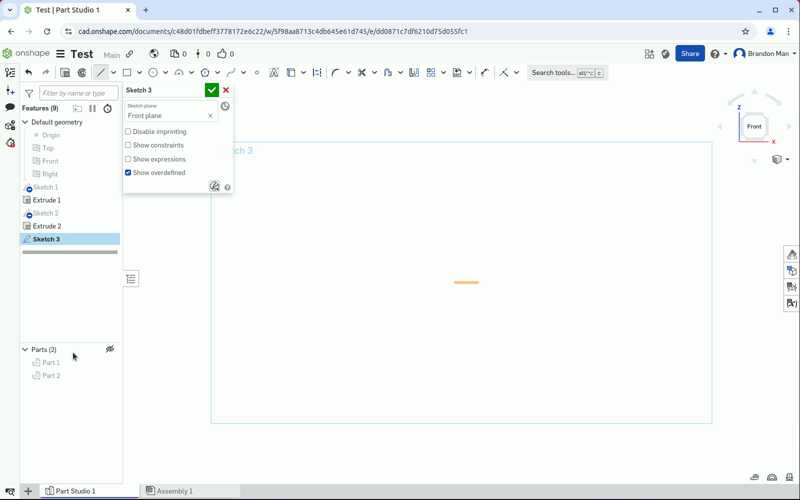
mouse_move(454, 282)
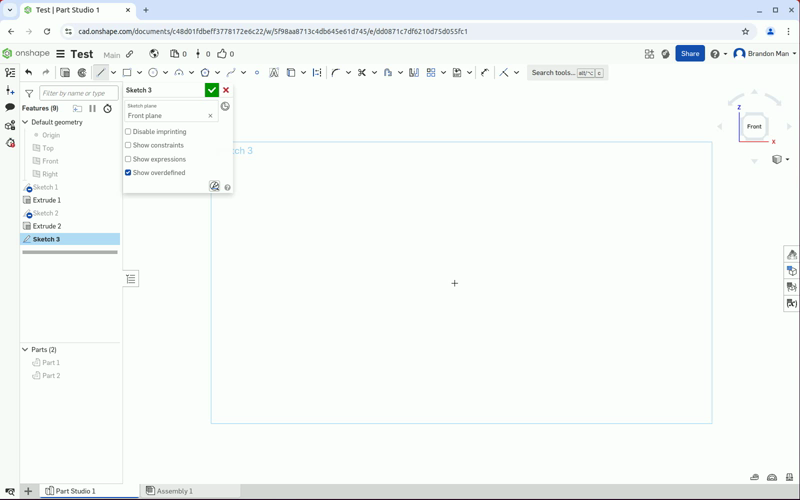
click(454, 282)
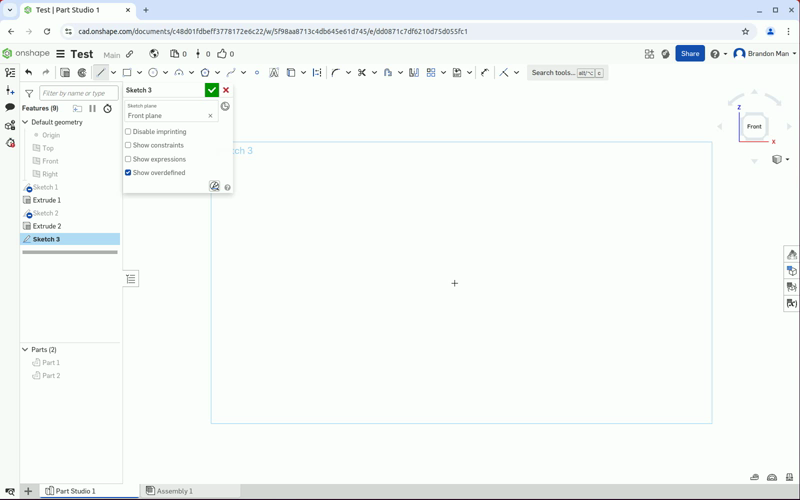
key_up(shift)
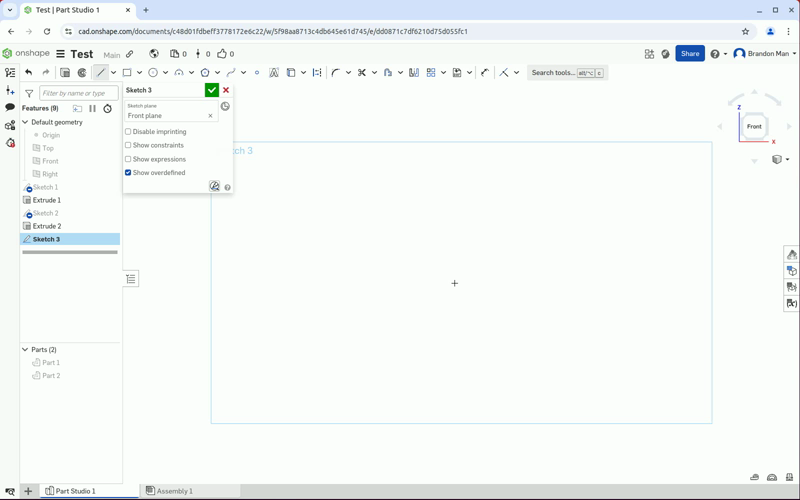
key_down(shift)
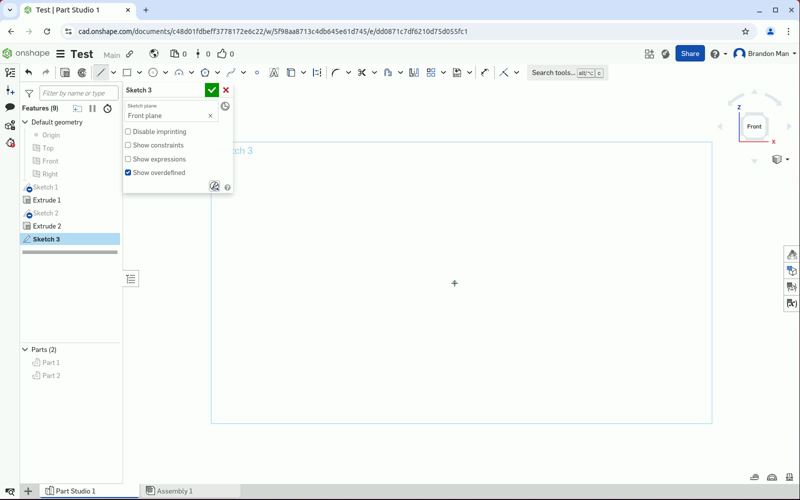
mouse_move(484, 282)
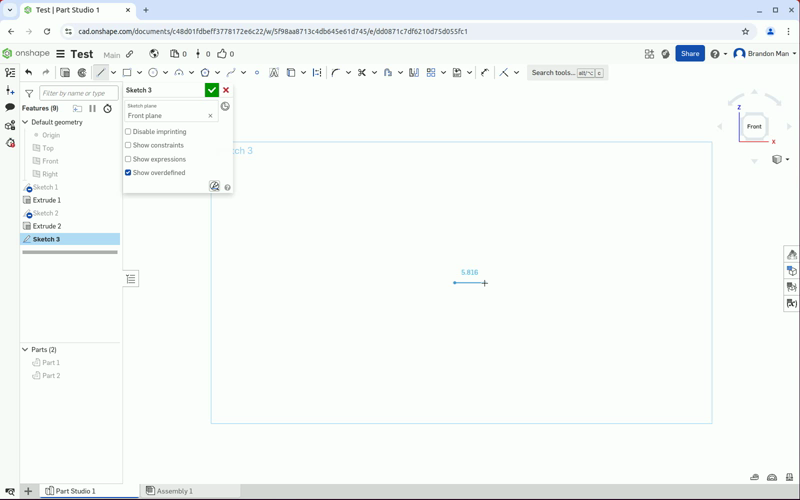
mouse_move(457, 282)
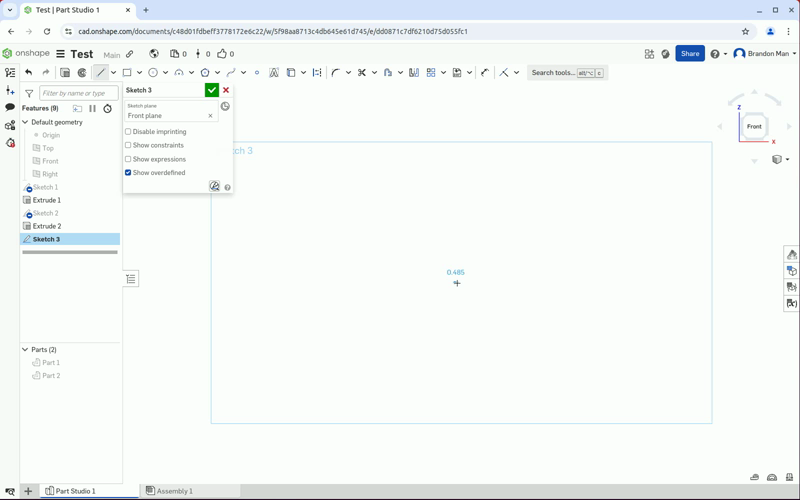
scroll(6)
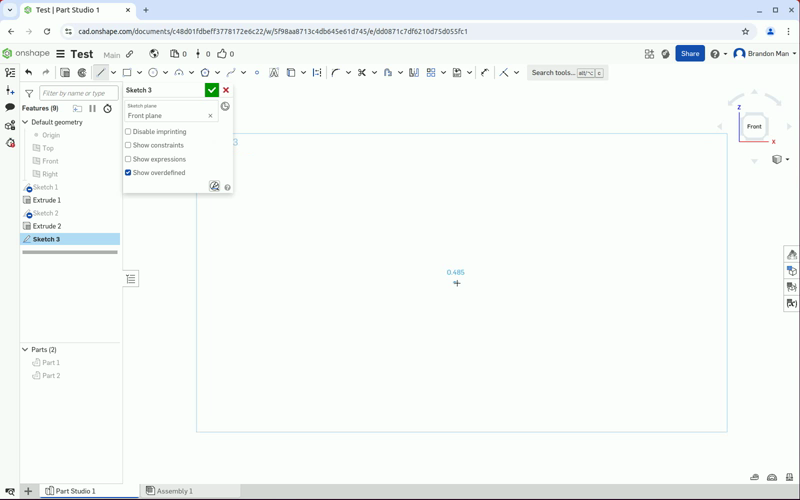
scroll(6)
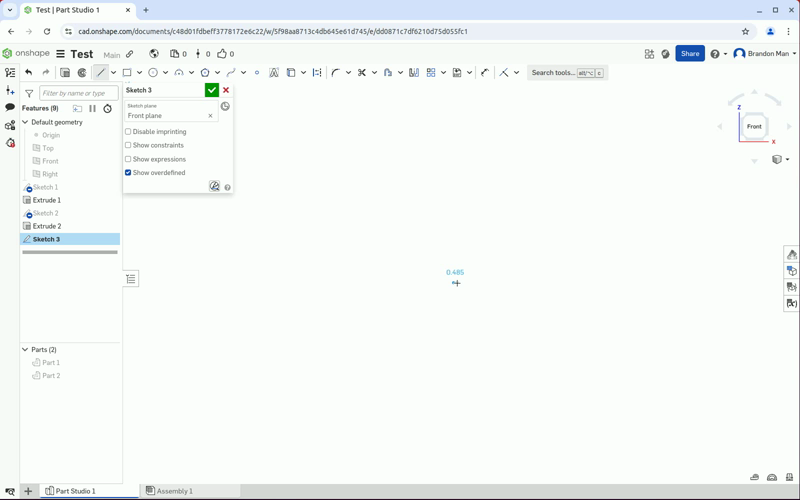
scroll(6)
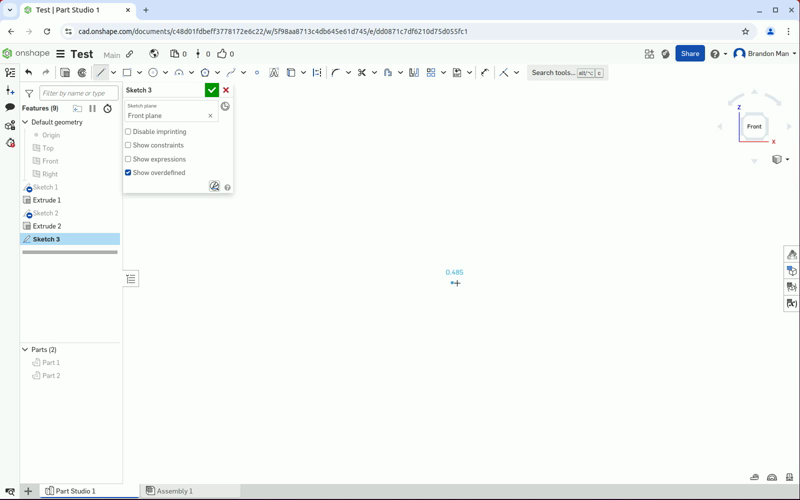
scroll(6)
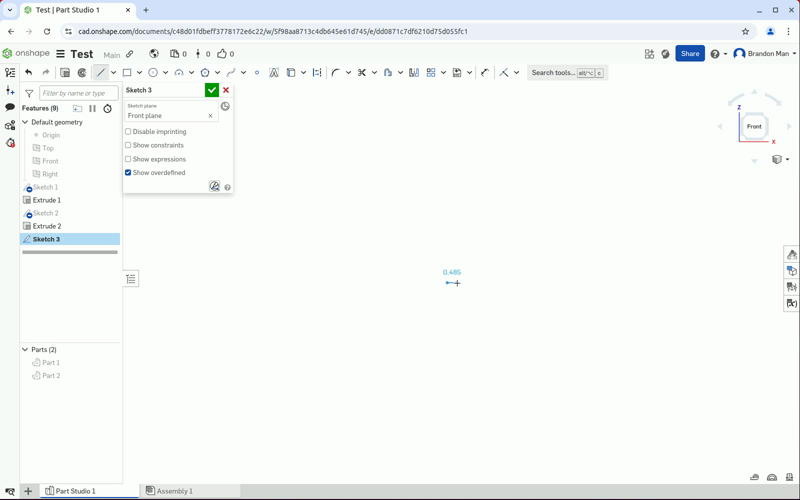
scroll(6)
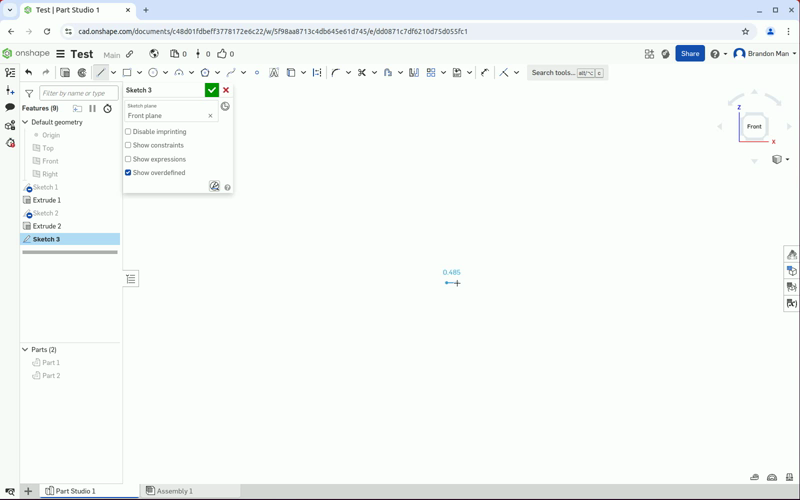
scroll(6)
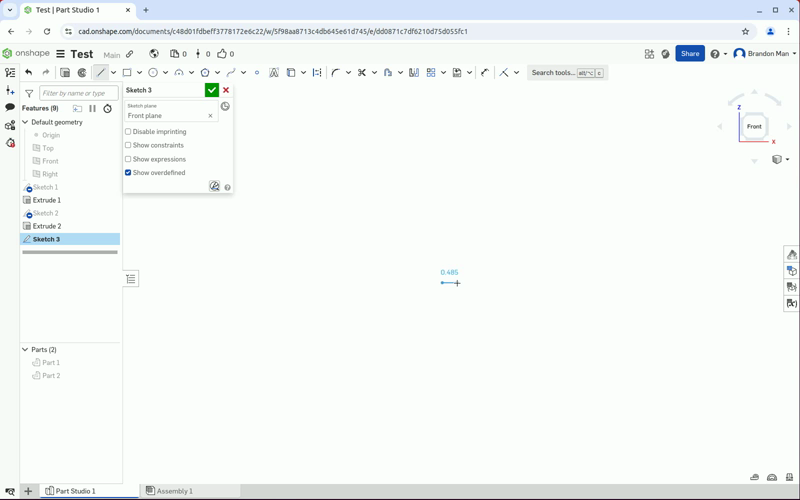
scroll(6)
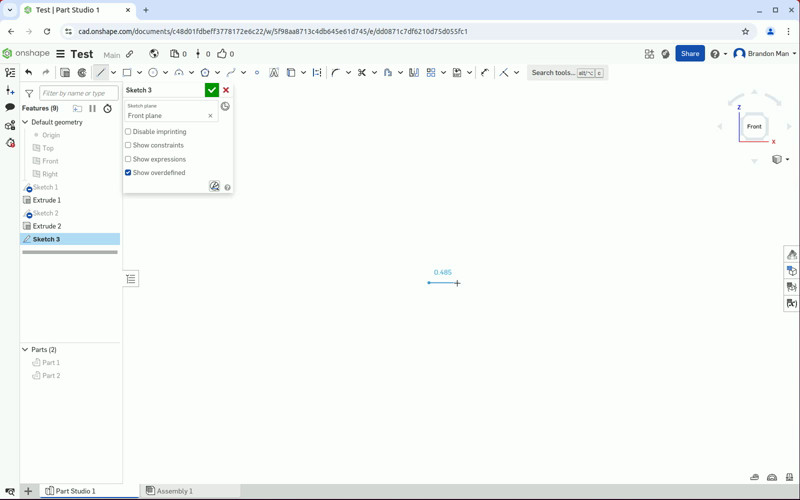
click(457, 282)
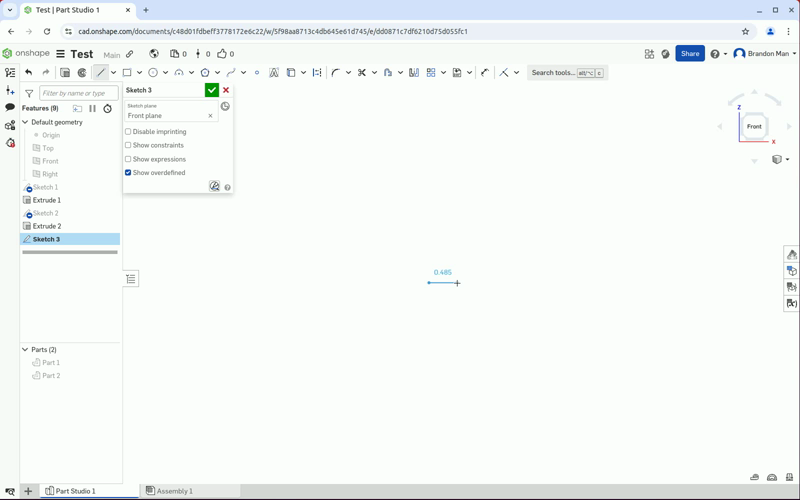
scroll(-6)
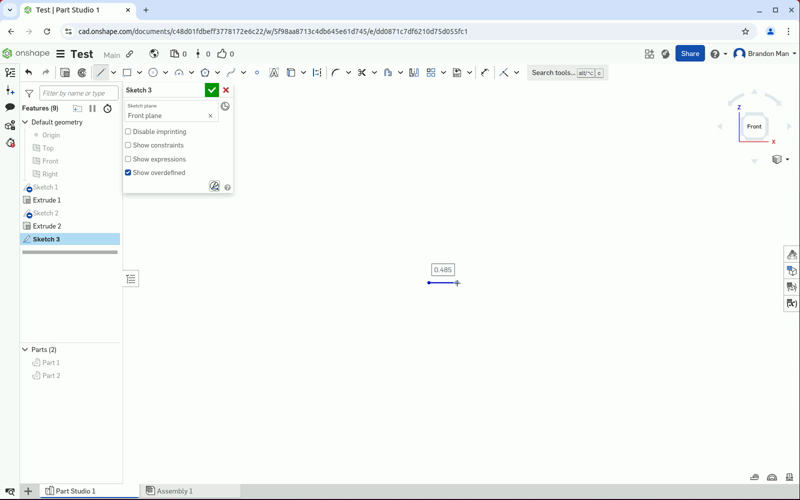
scroll(-6)
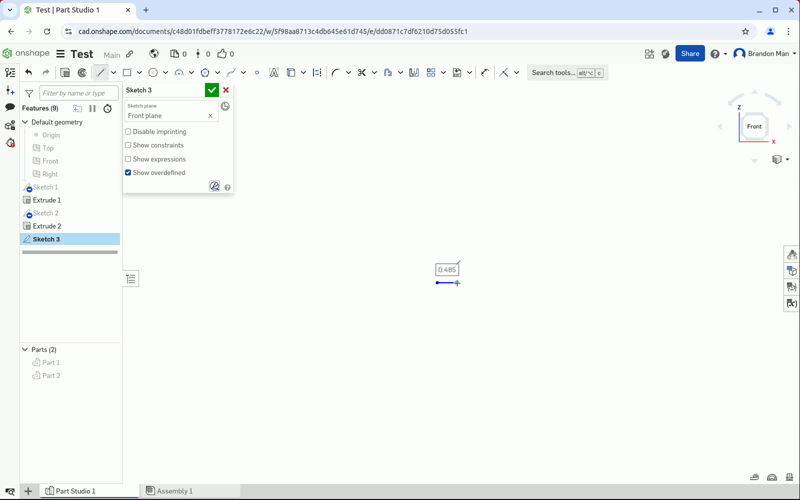
scroll(-6)
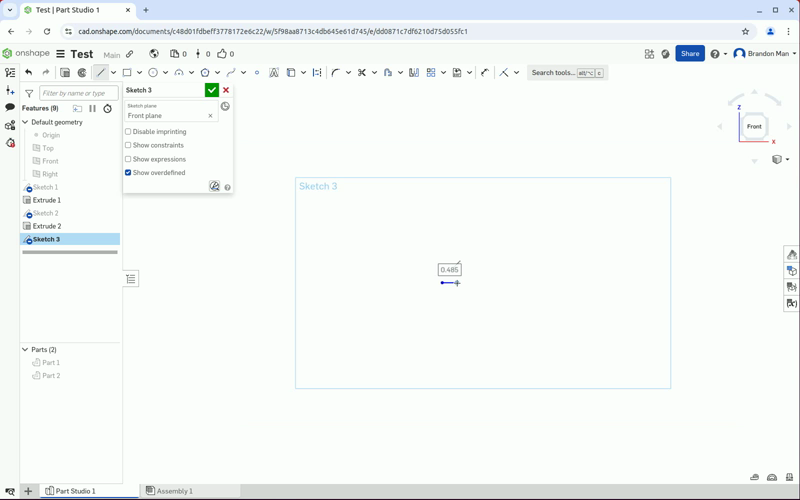
scroll(-6)
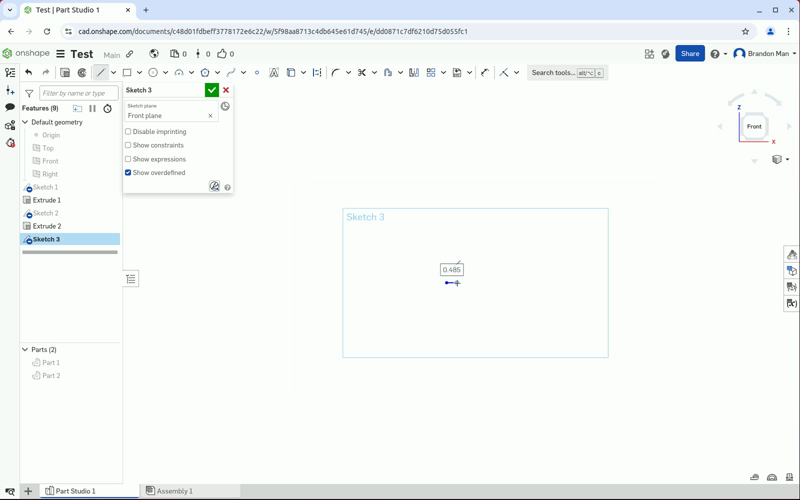
scroll(-6)
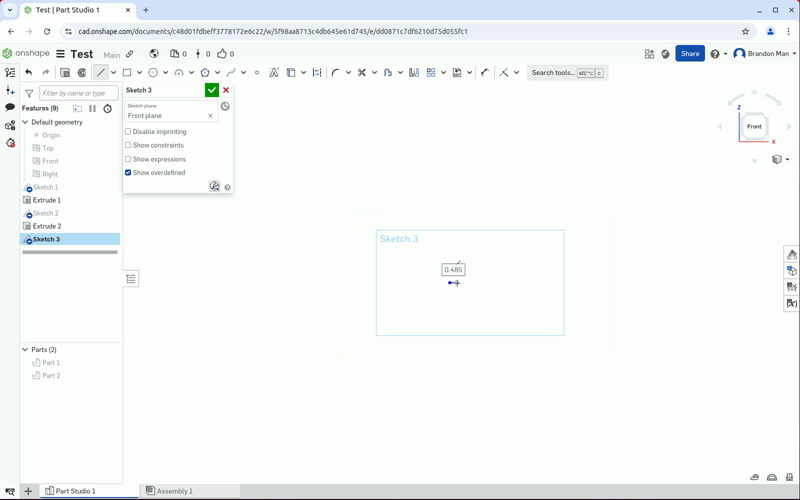
scroll(-6)
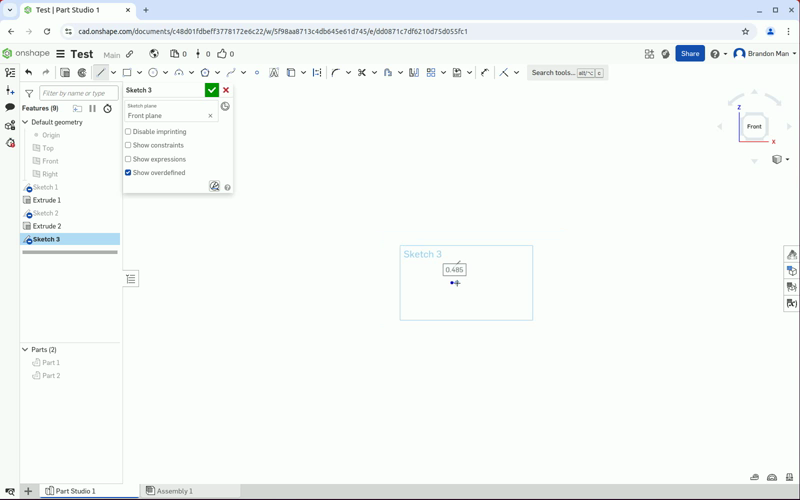
scroll(-6)
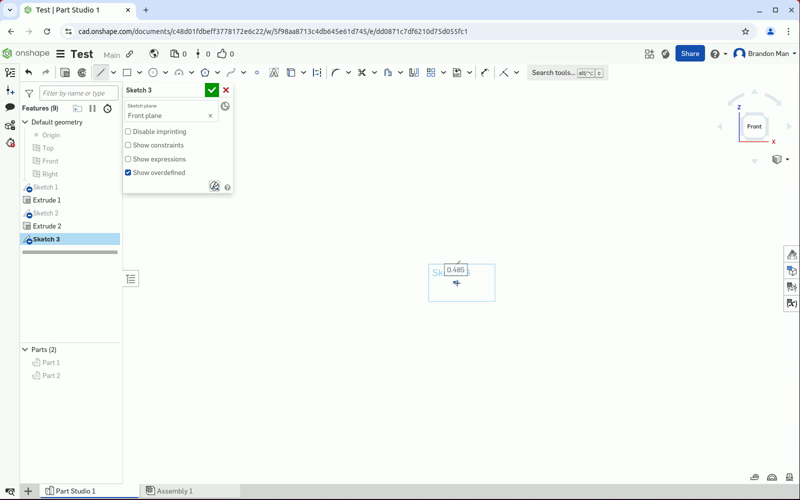
key_up(shift)
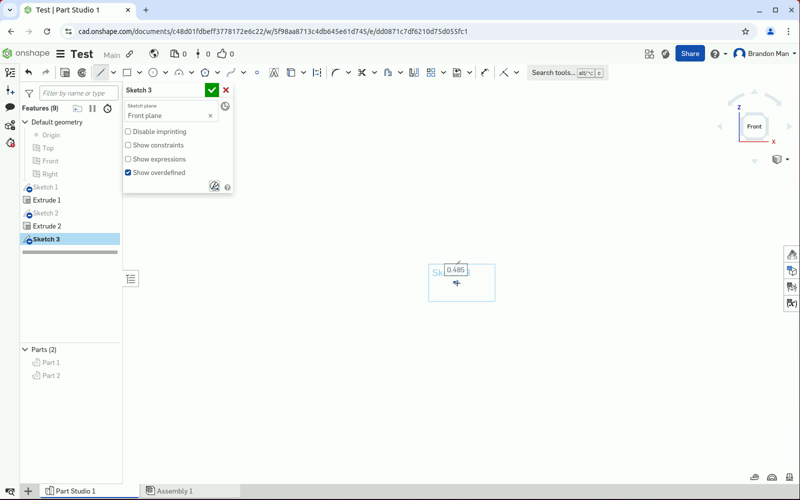
key_down(shift)
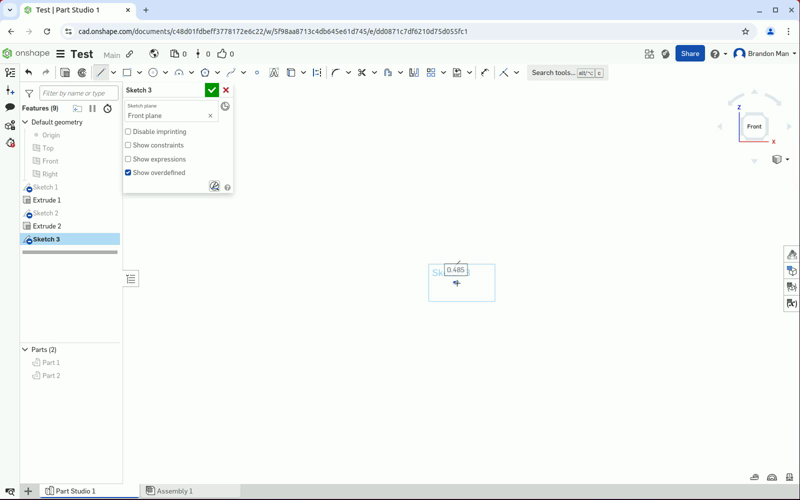
mouse_move(487, 282)
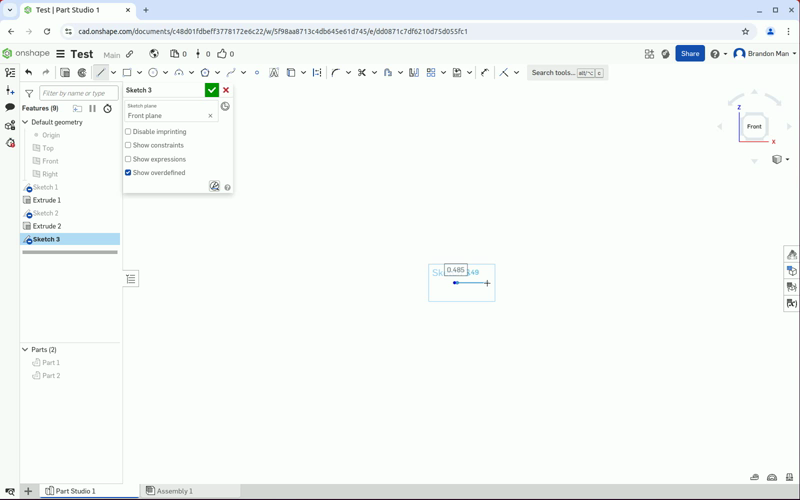
mouse_move(457, 280)
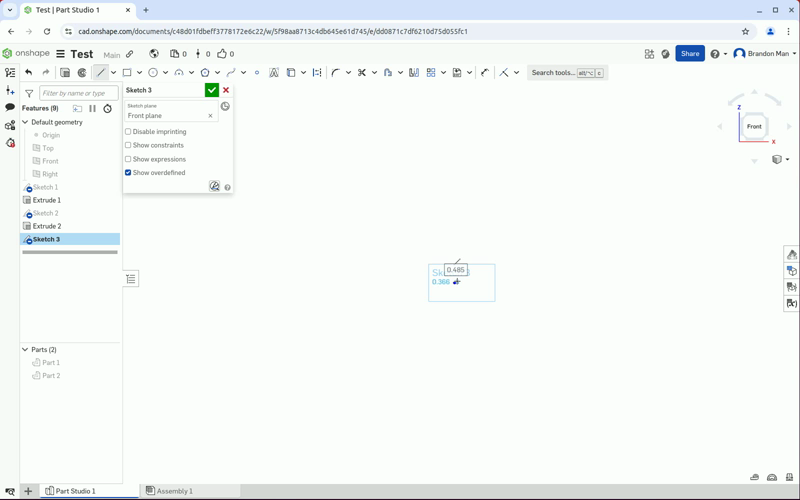
scroll(6)
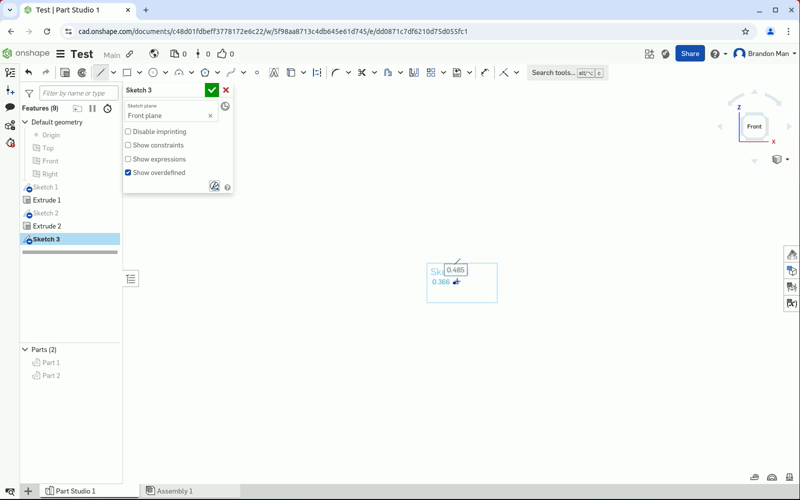
scroll(6)
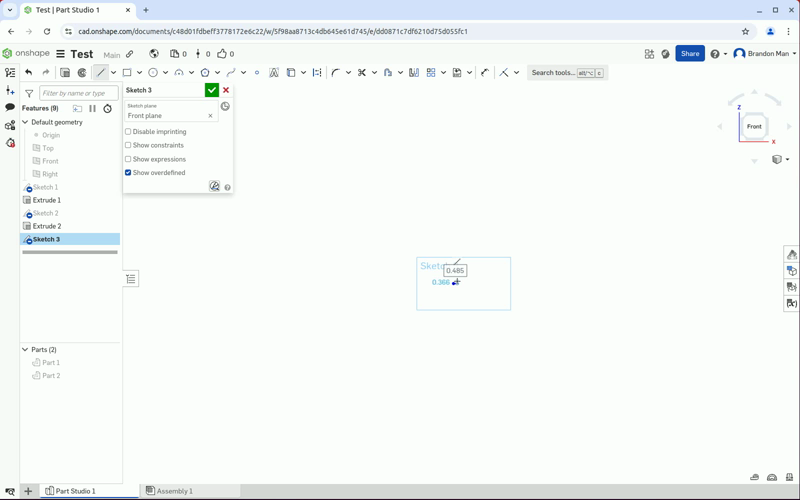
scroll(6)
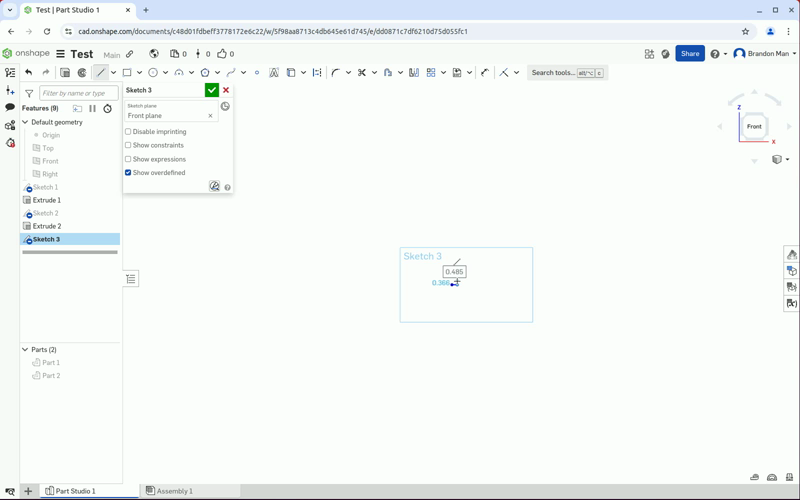
scroll(6)
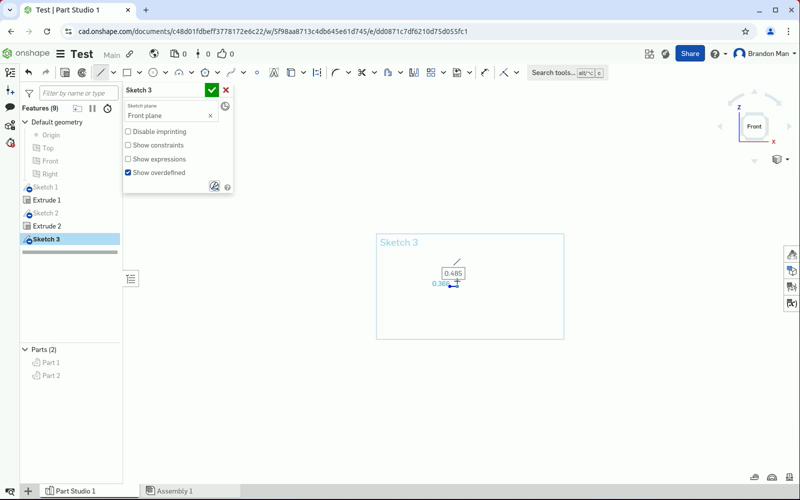
scroll(6)
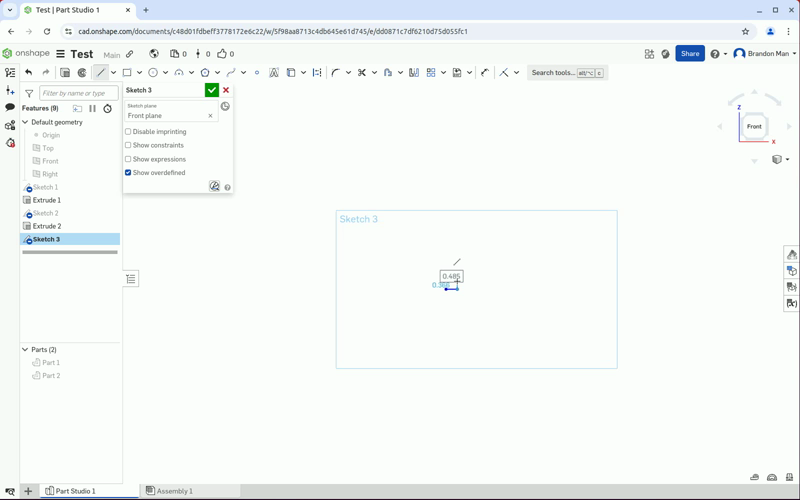
scroll(6)
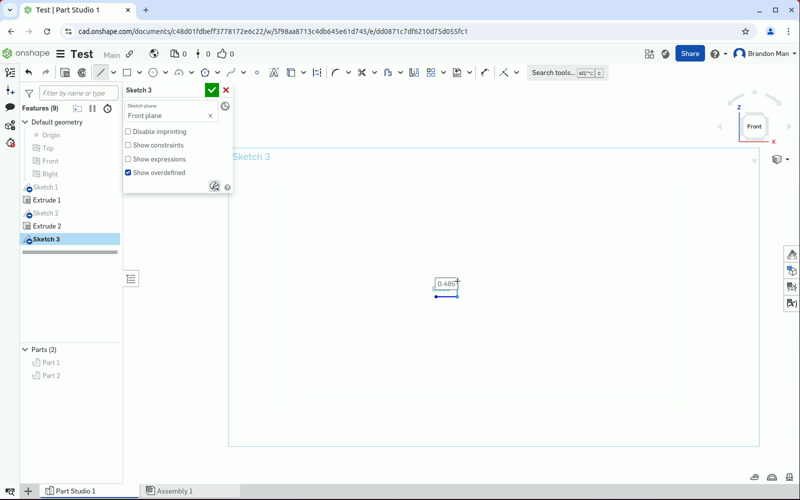
scroll(6)
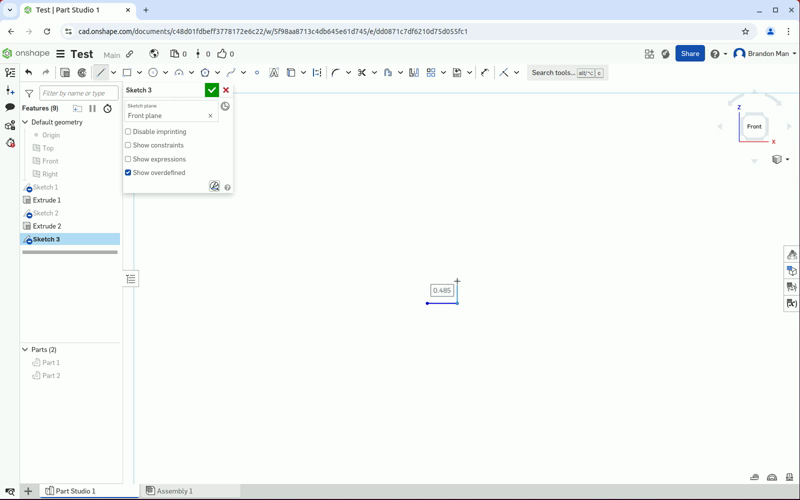
click(457, 280)
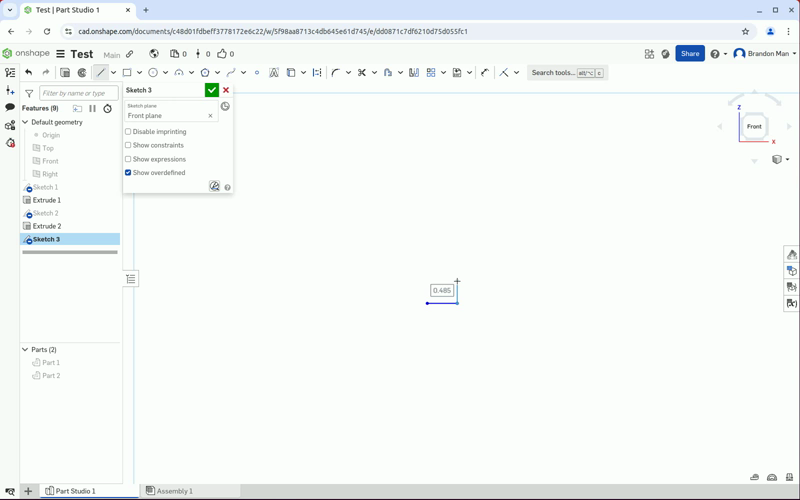
scroll(-6)
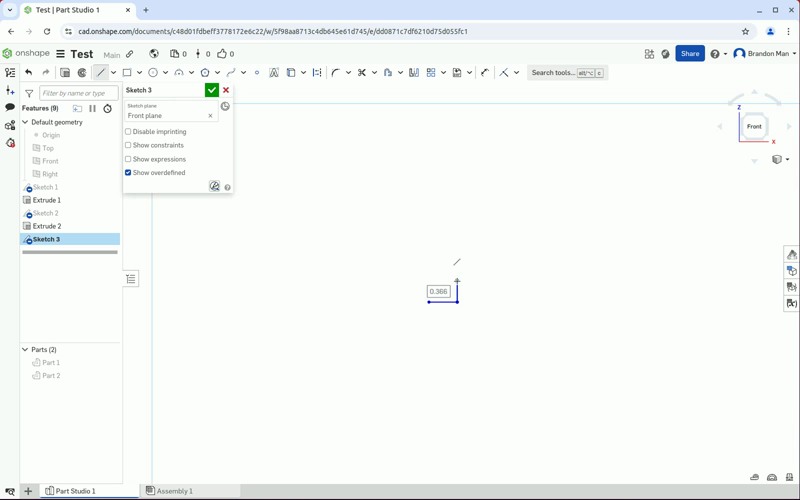
scroll(-6)
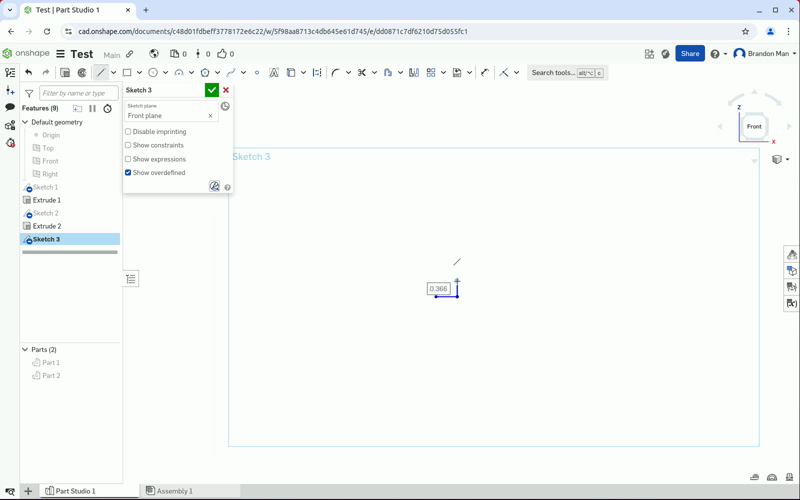
scroll(-6)
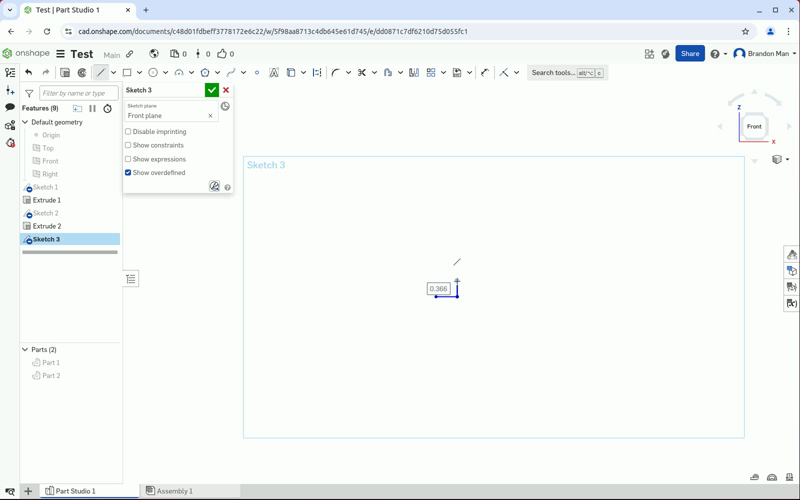
scroll(-6)
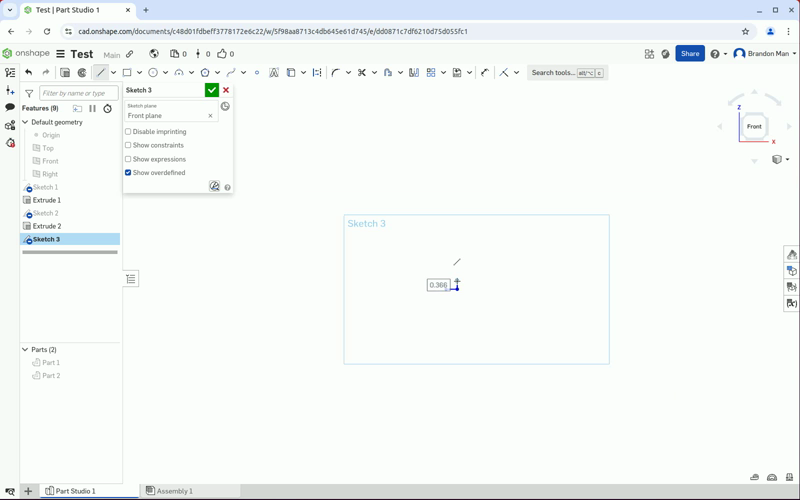
scroll(-6)
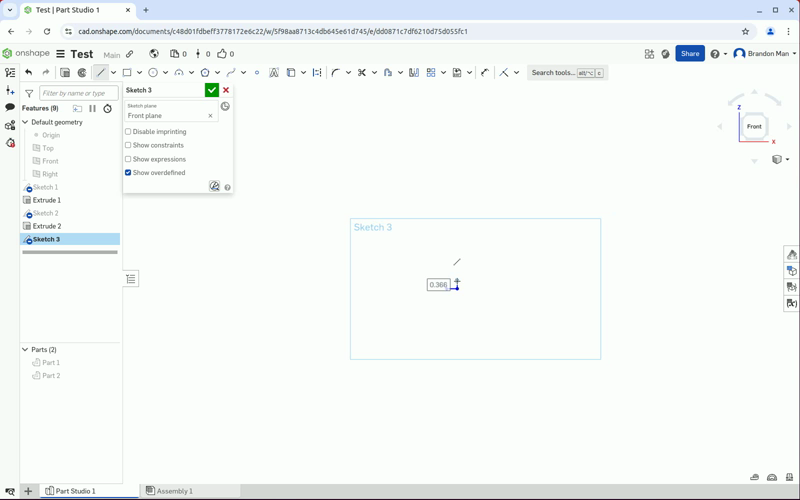
scroll(-6)
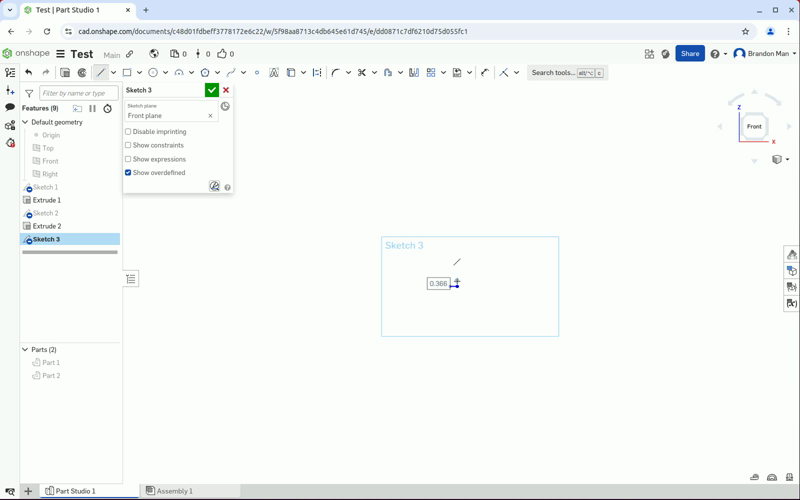
scroll(-6)
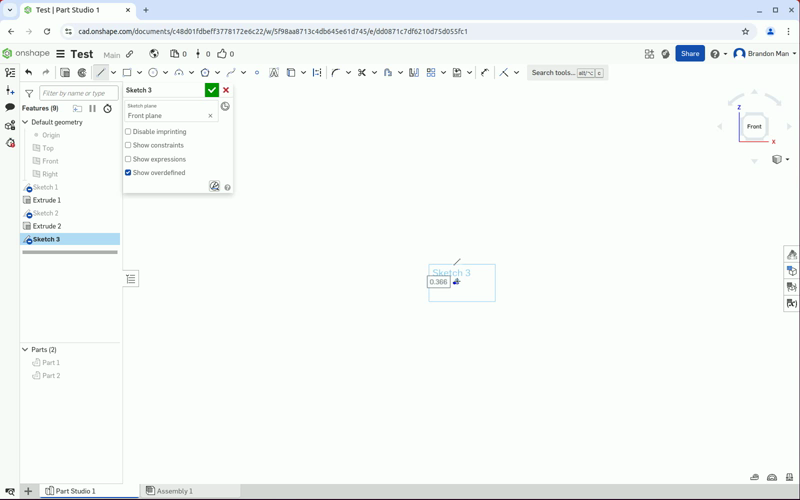
key_up(shift)
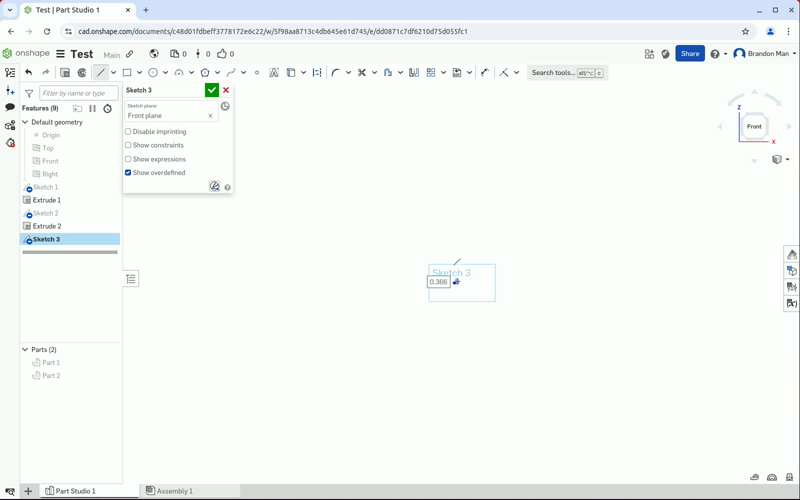
key_down(shift)
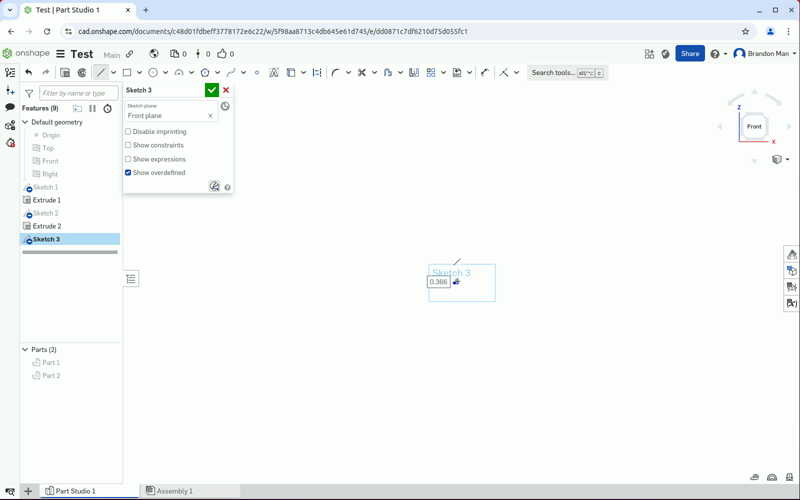
mouse_move(487, 280)
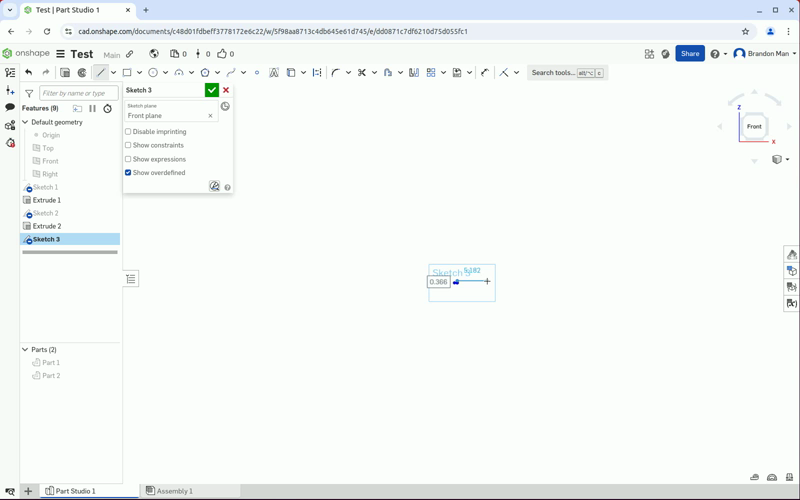
mouse_move(454, 280)
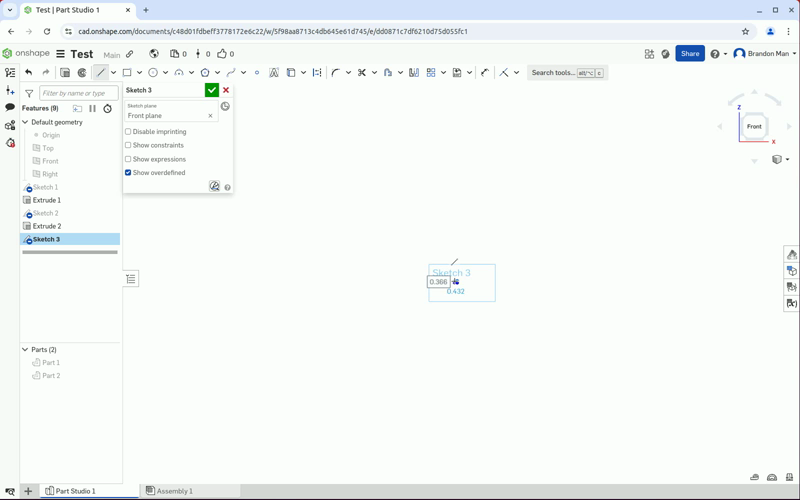
scroll(6)
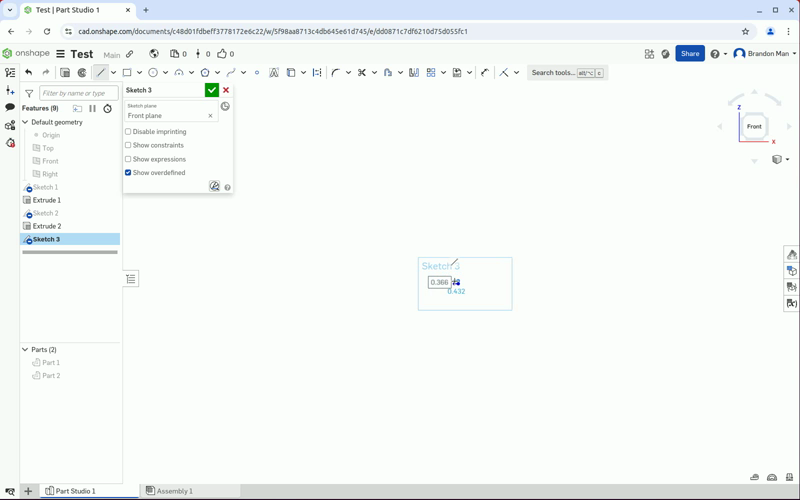
scroll(6)
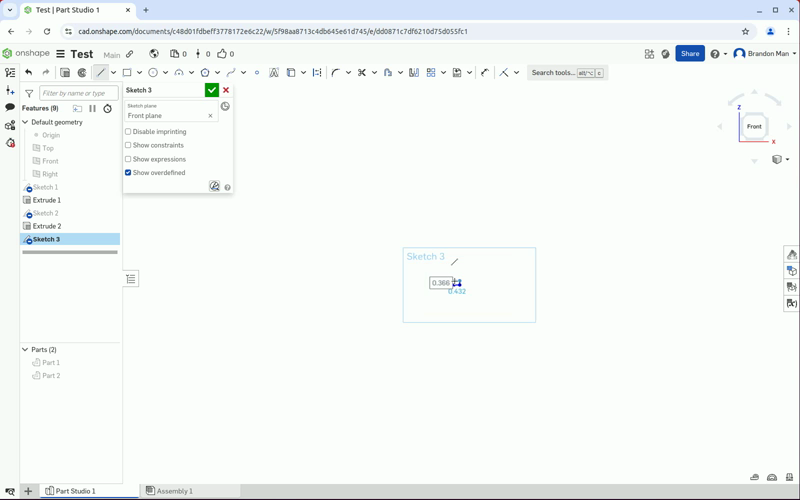
scroll(6)
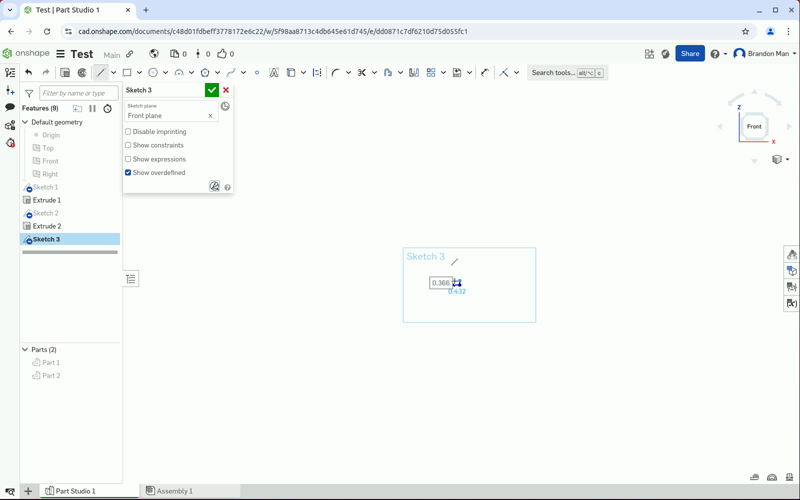
scroll(6)
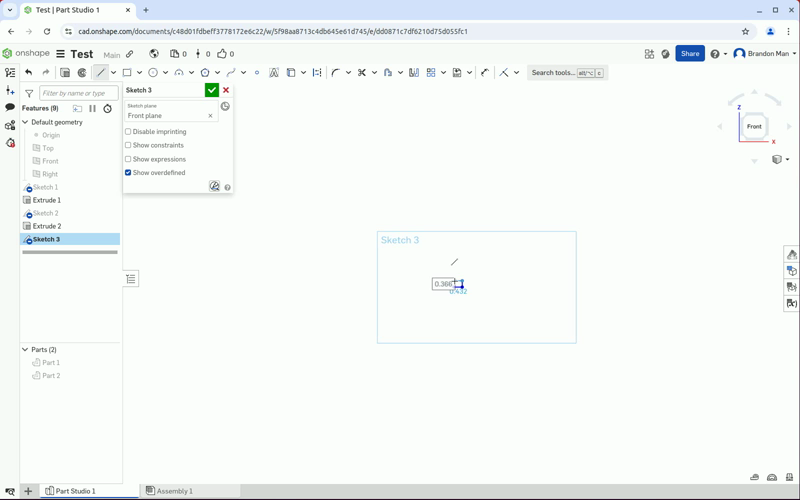
scroll(6)
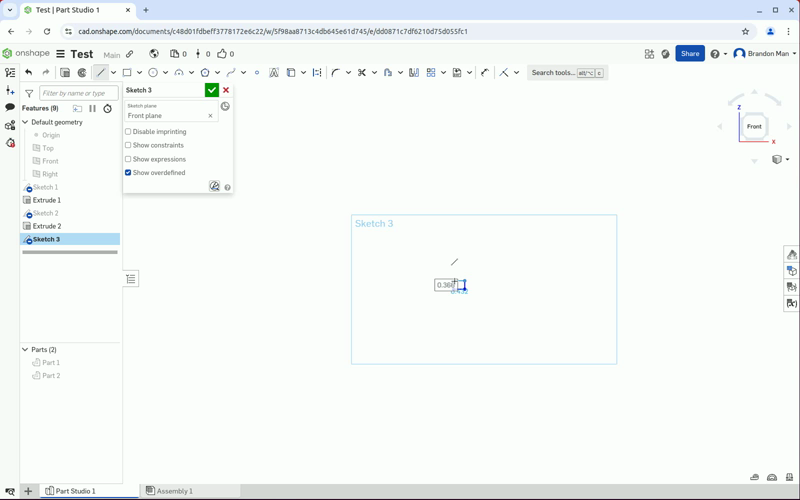
scroll(6)
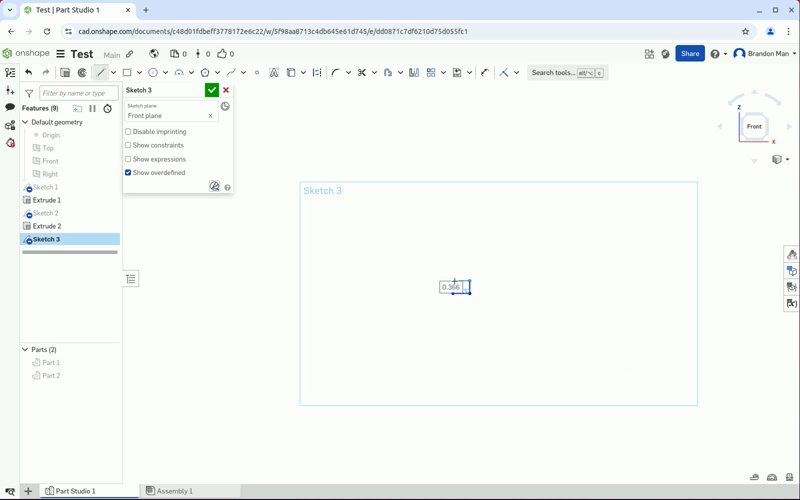
scroll(6)
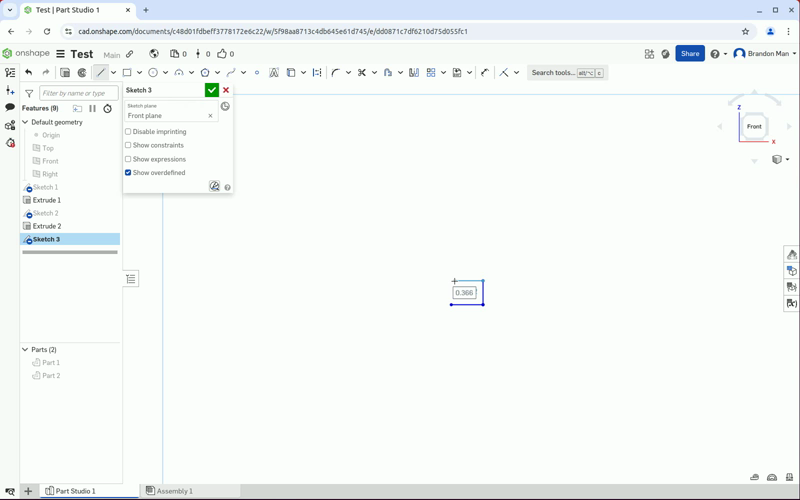
click(454, 280)
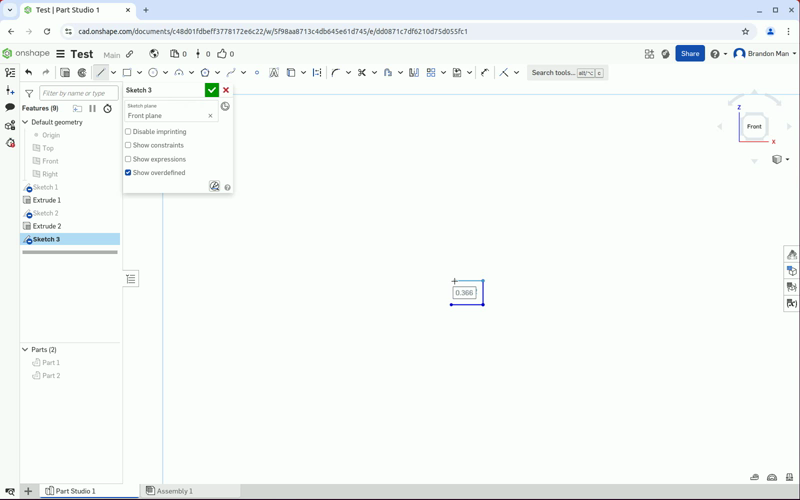
scroll(-6)
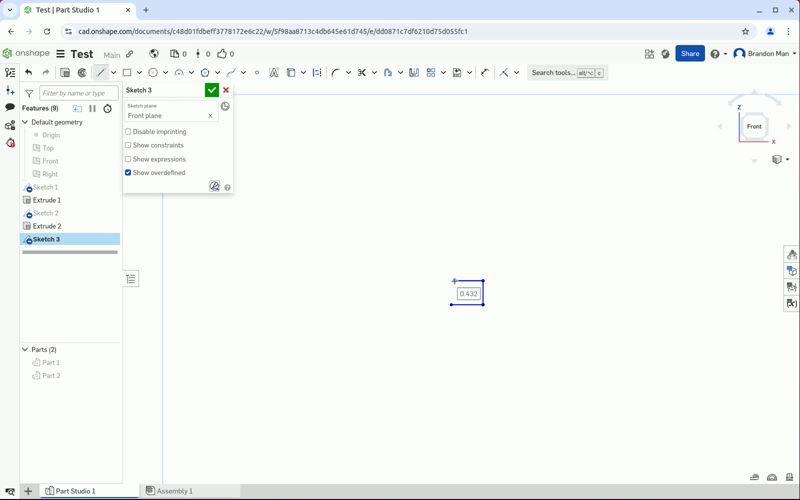
scroll(-6)
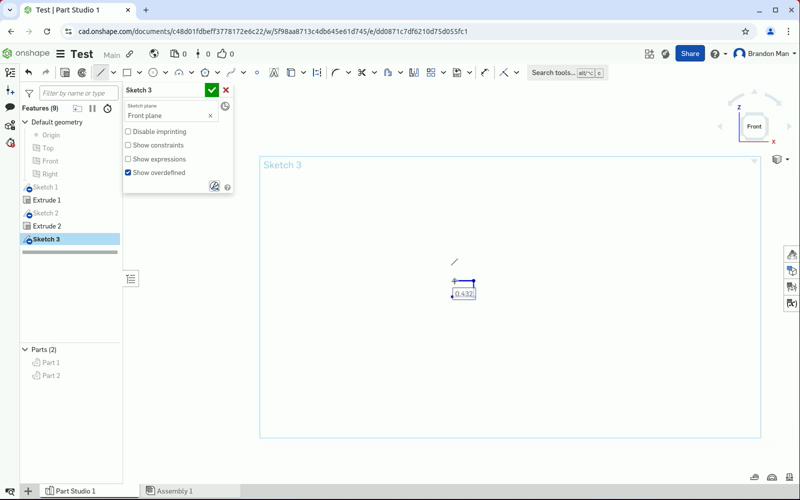
scroll(-6)
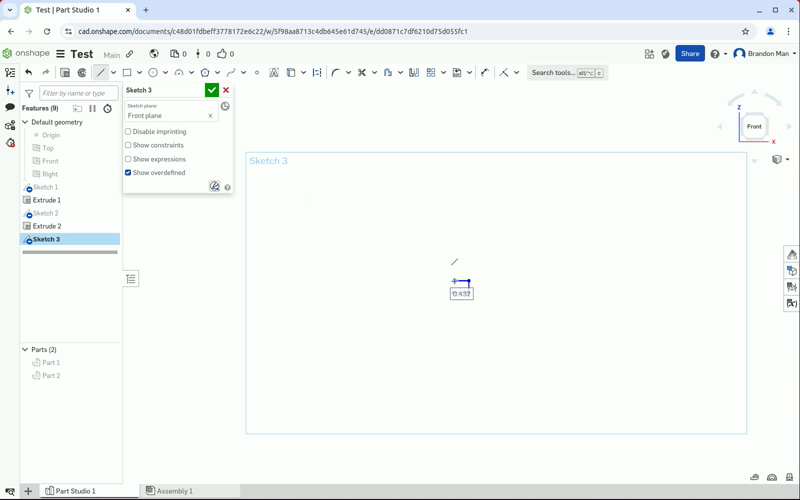
scroll(-6)
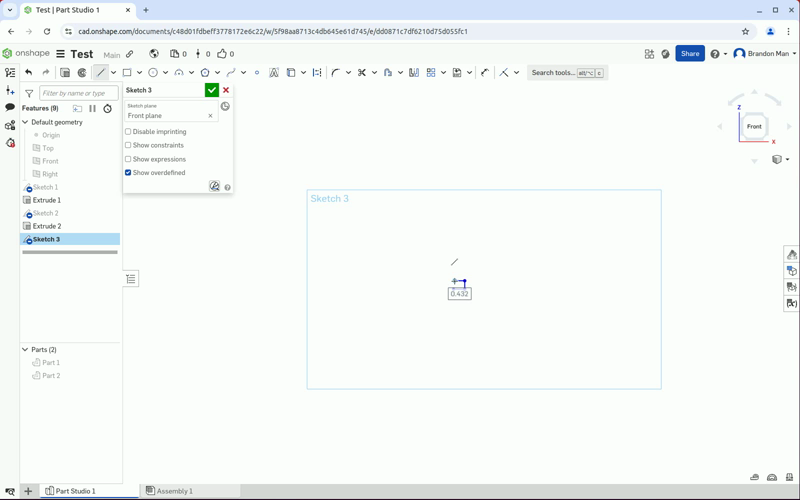
scroll(-6)
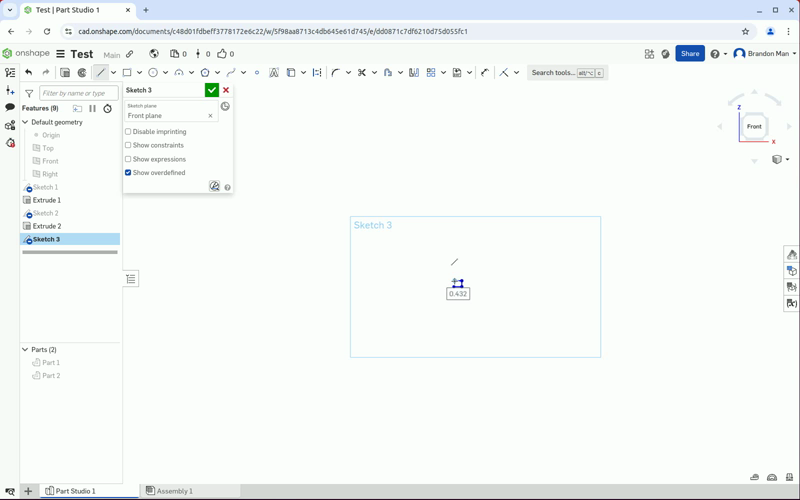
scroll(-6)
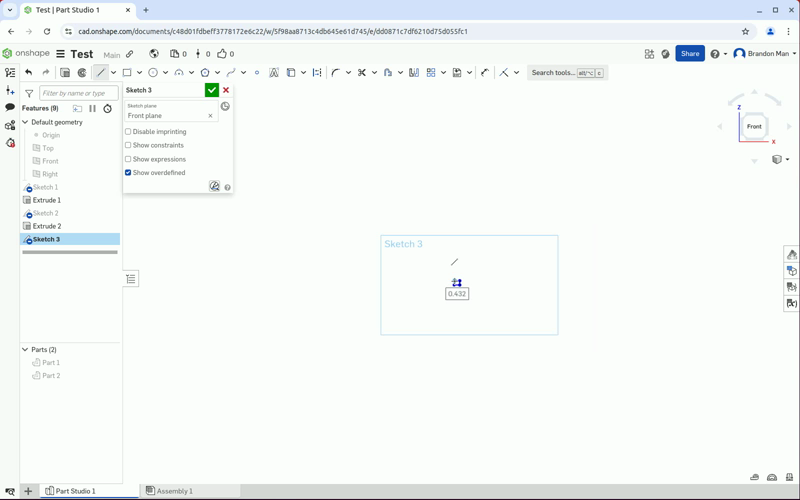
scroll(-6)
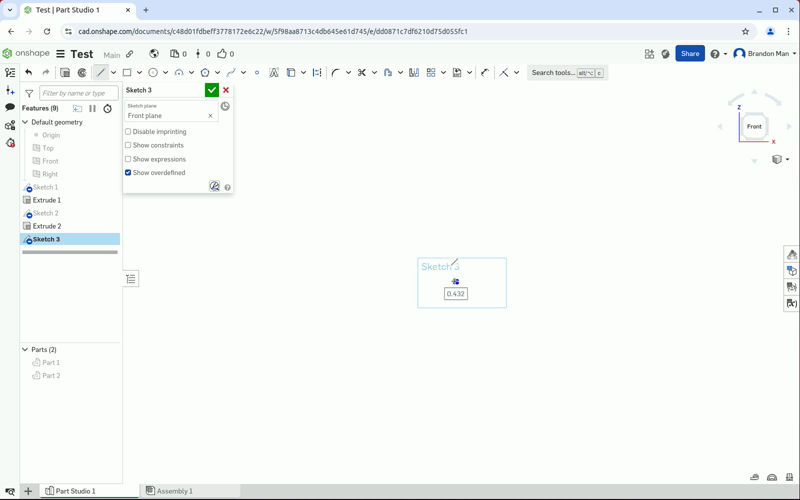
key_up(shift)
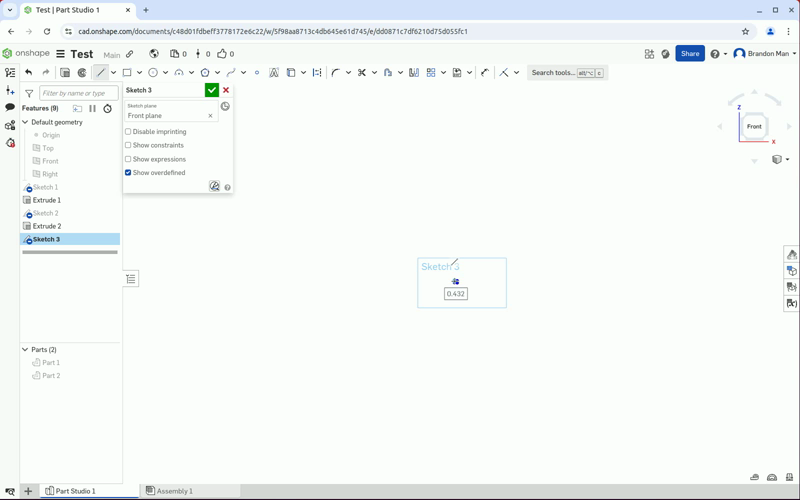
mouse_move(484, 280)
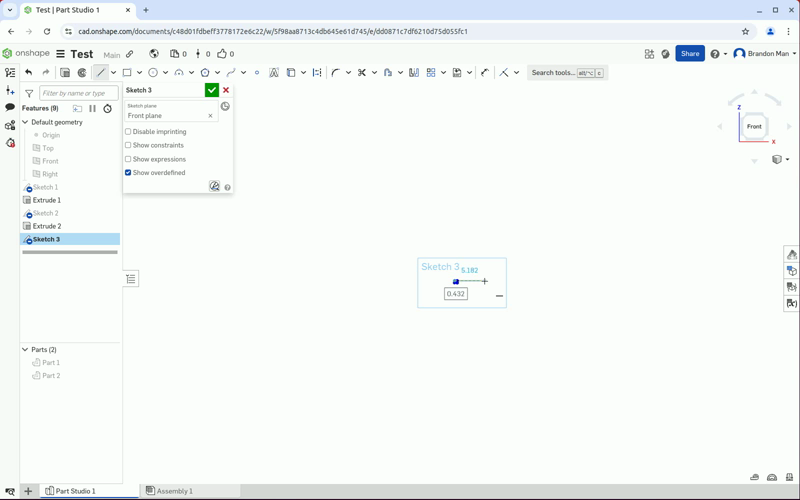
key_down(shift)
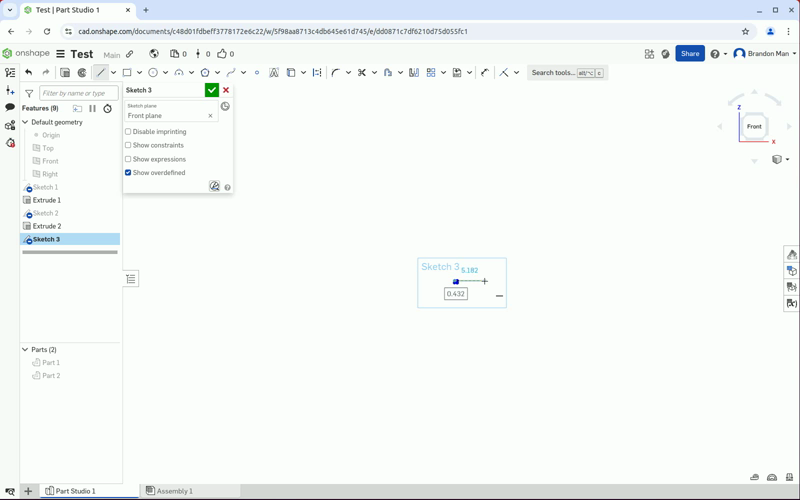
mouse_move(454, 282)
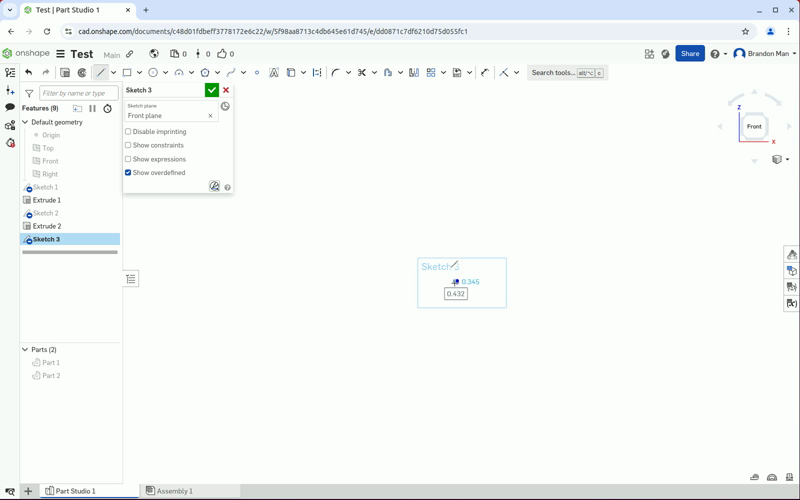
scroll(6)
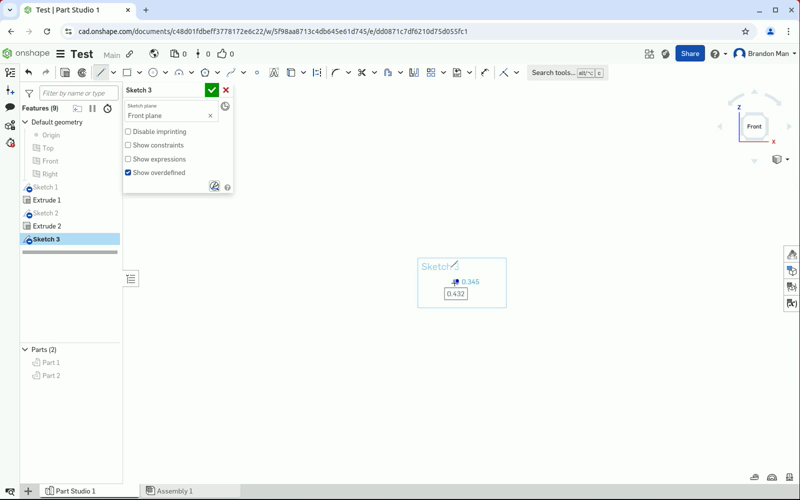
scroll(6)
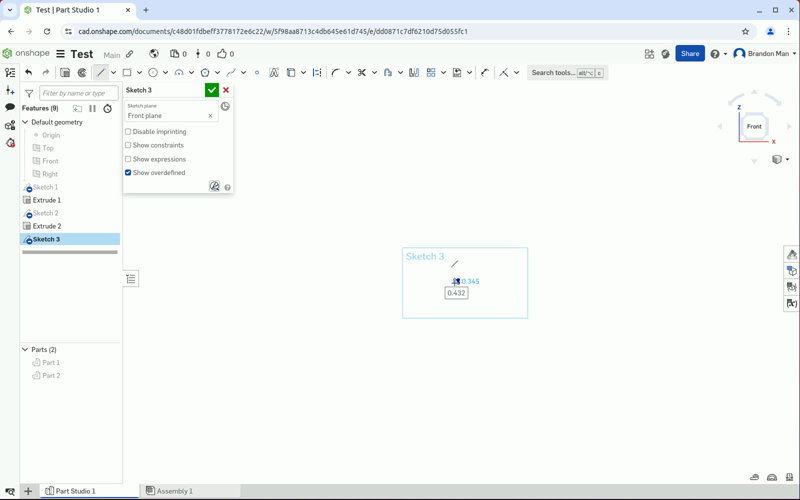
scroll(6)
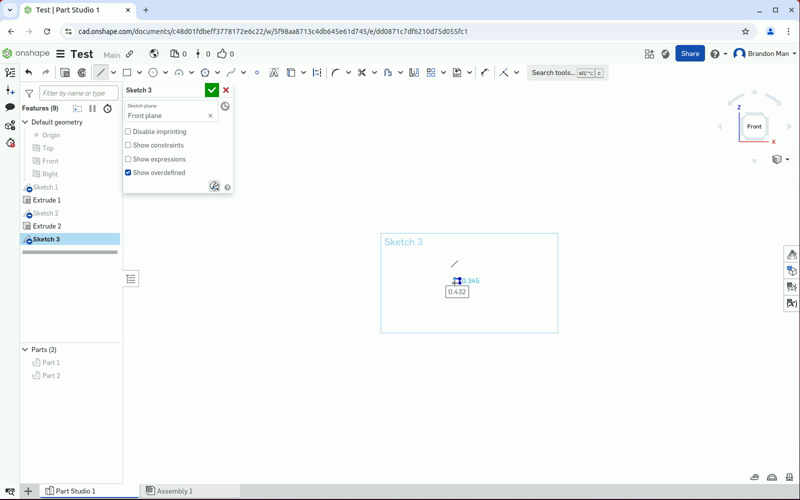
scroll(6)
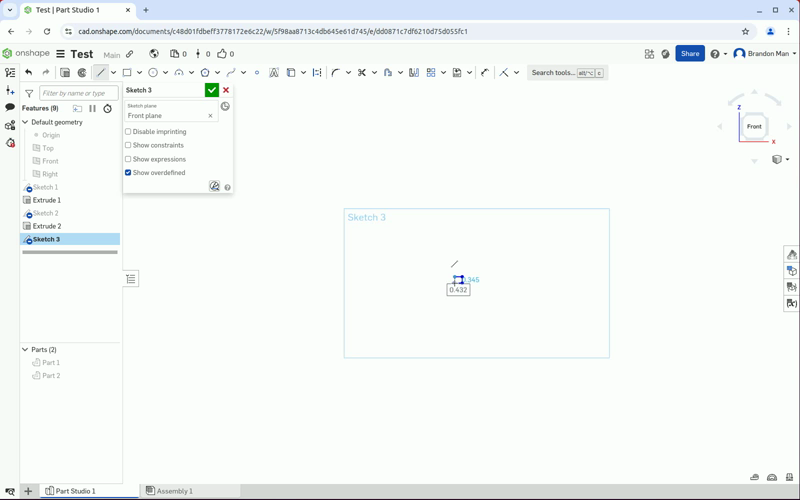
scroll(6)
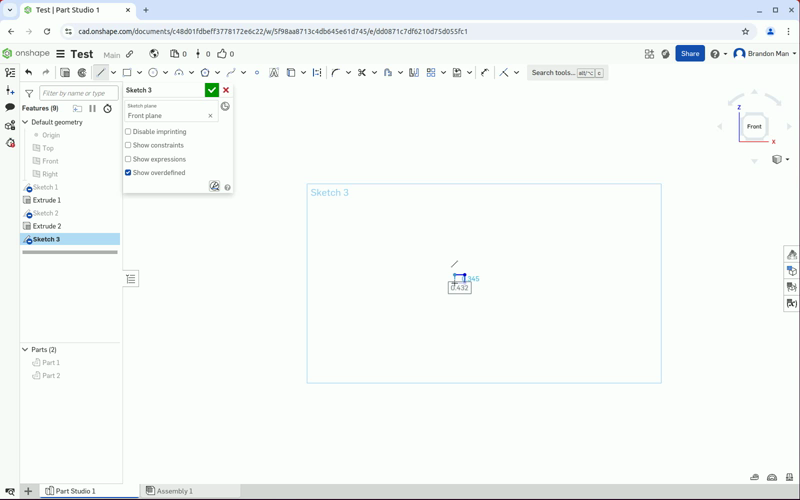
scroll(6)
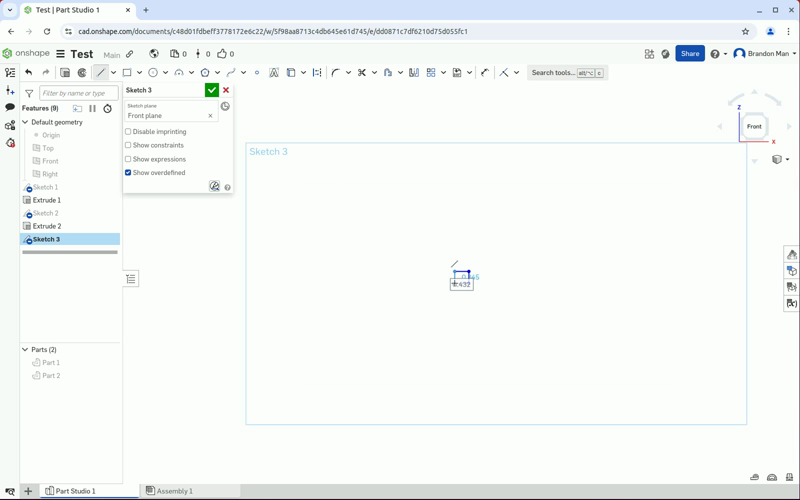
scroll(6)
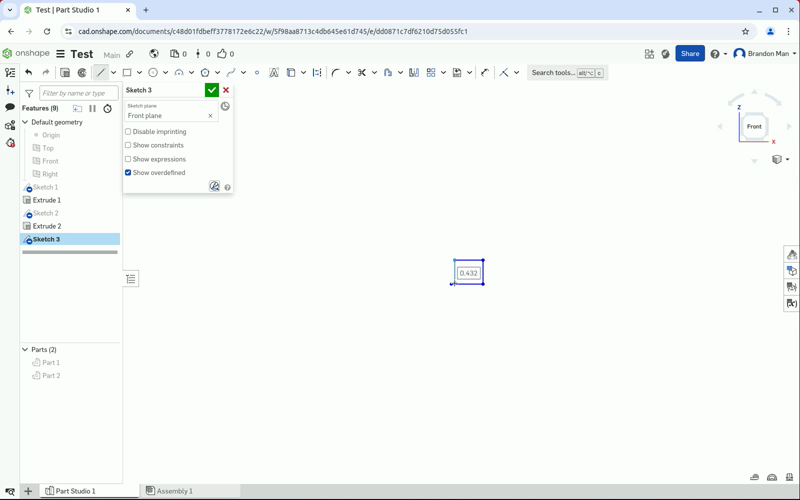
key_up(shift)
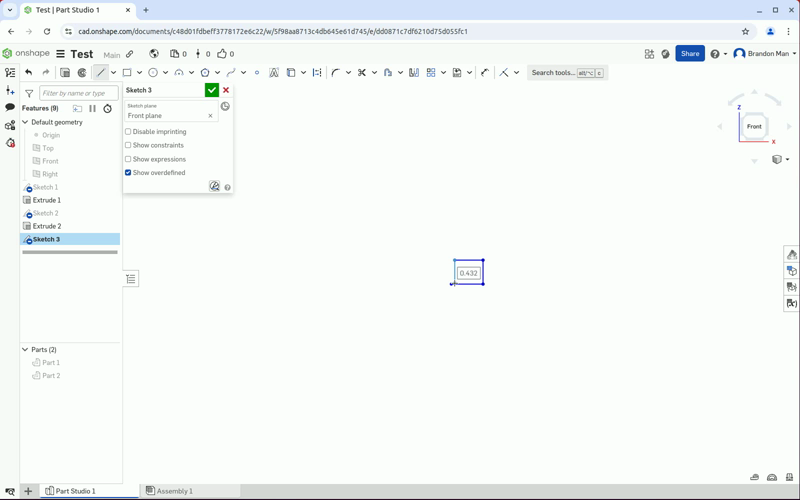
click(454, 282)
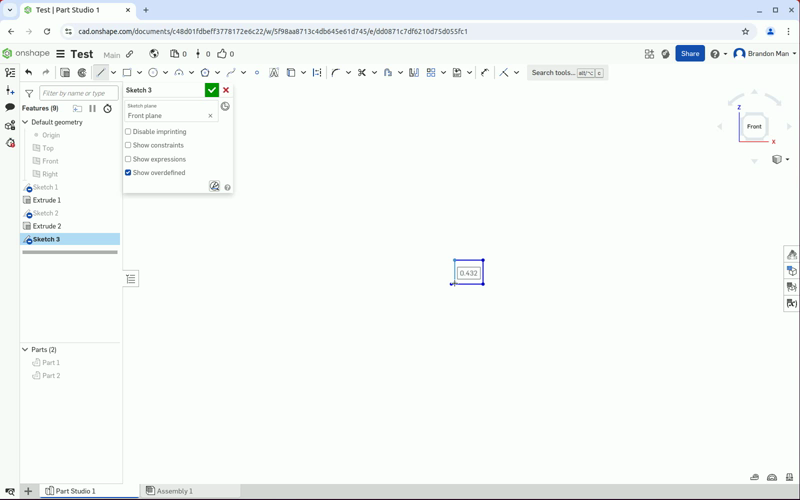
scroll(-6)
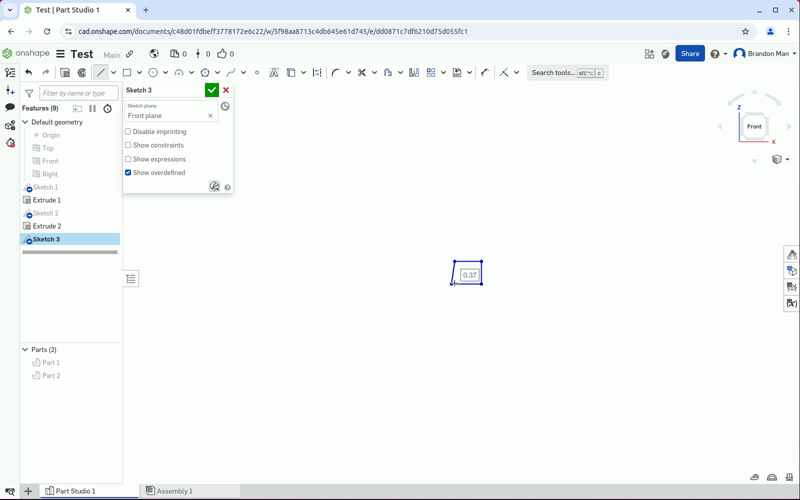
scroll(-6)
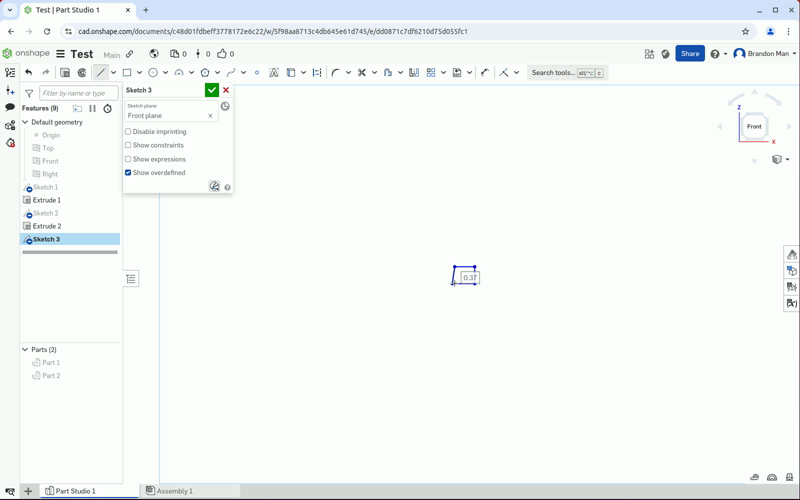
scroll(-6)
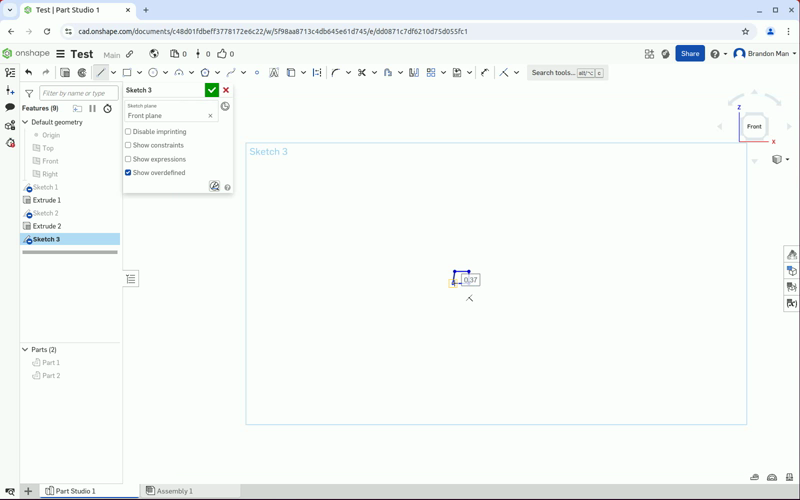
scroll(-6)
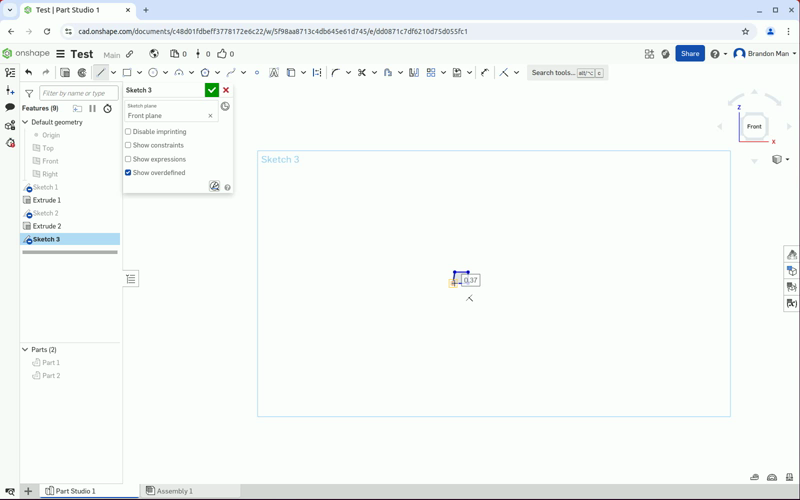
scroll(-6)
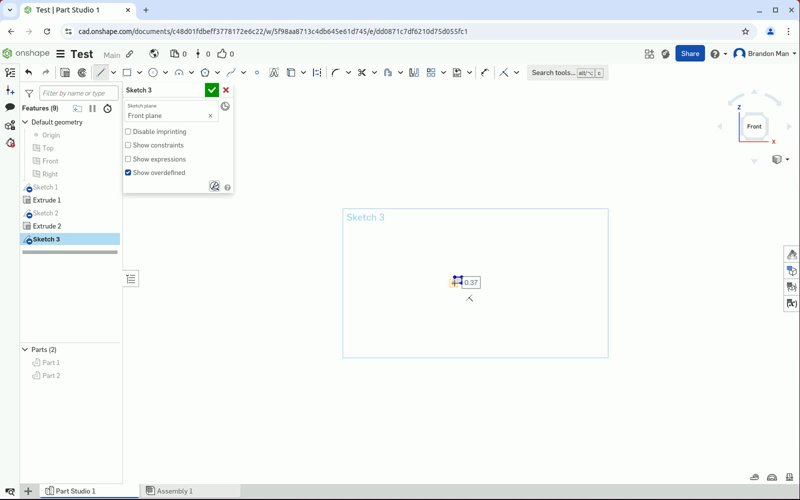
scroll(-6)
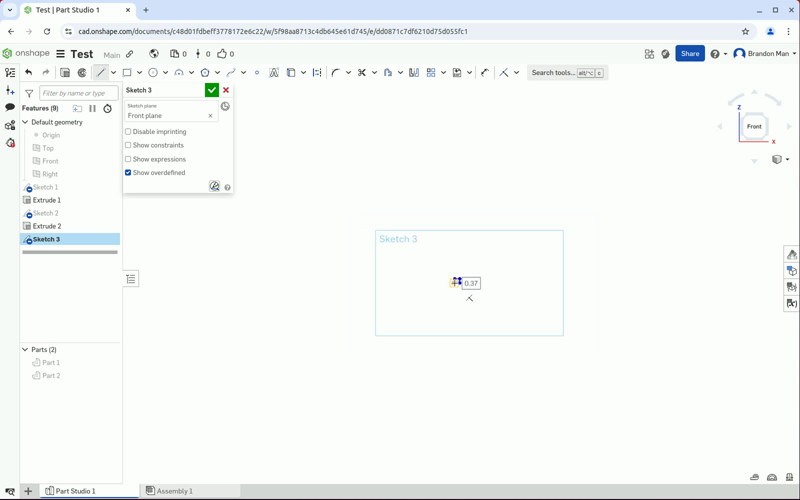
scroll(-6)
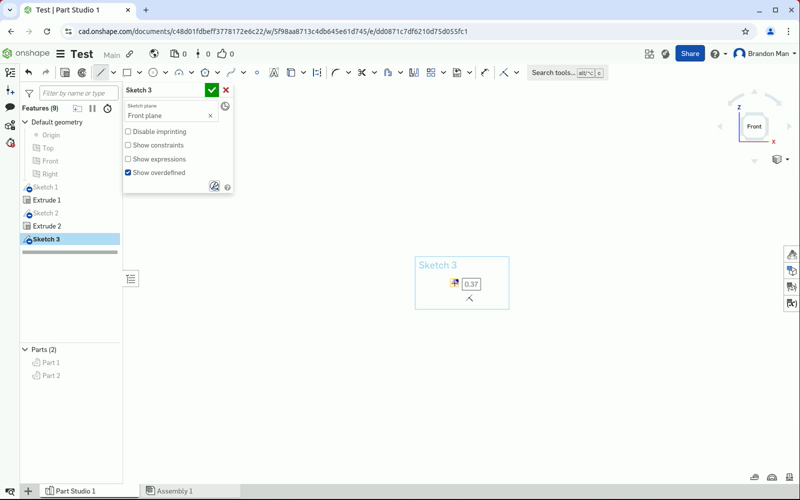
key(esc)
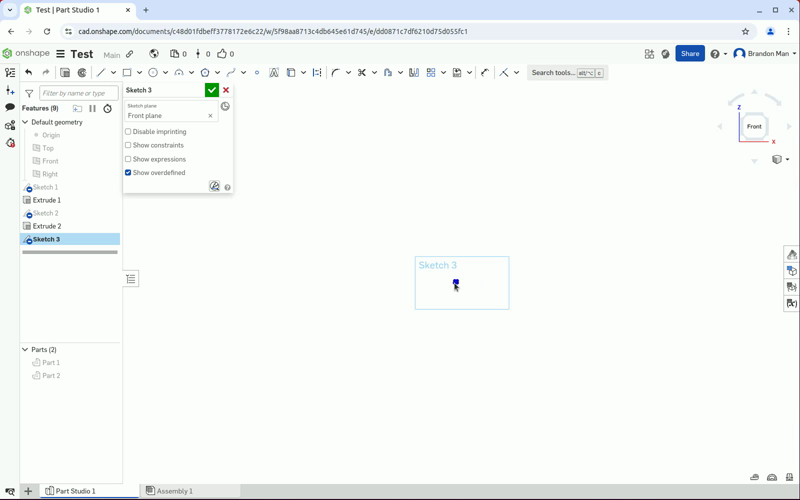
mouse_move(455, 282)
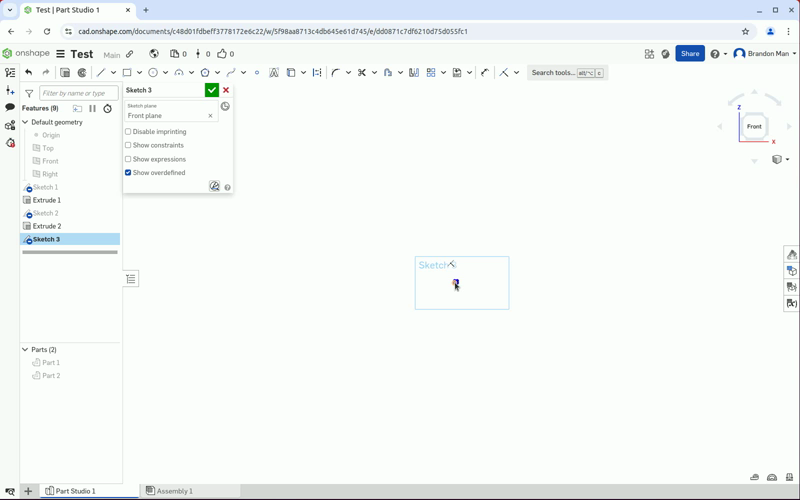
scroll(6)
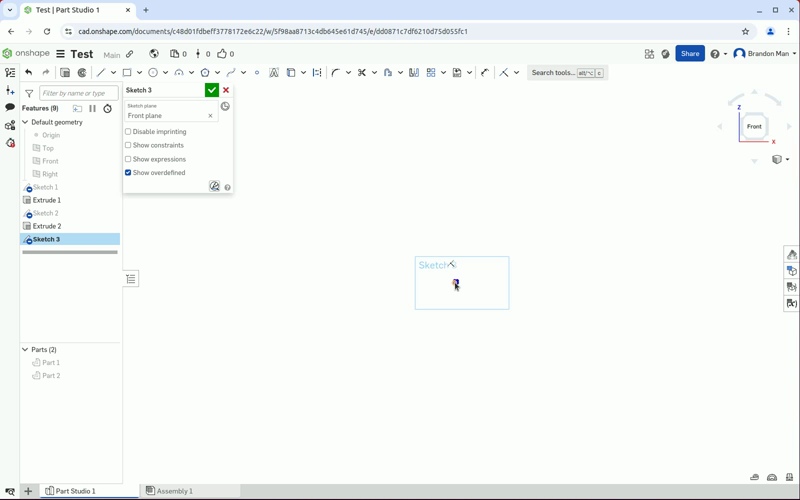
scroll(6)
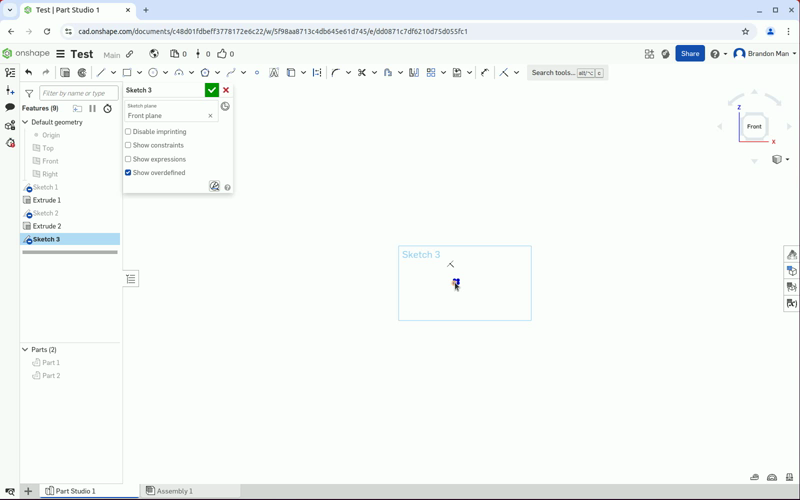
scroll(6)
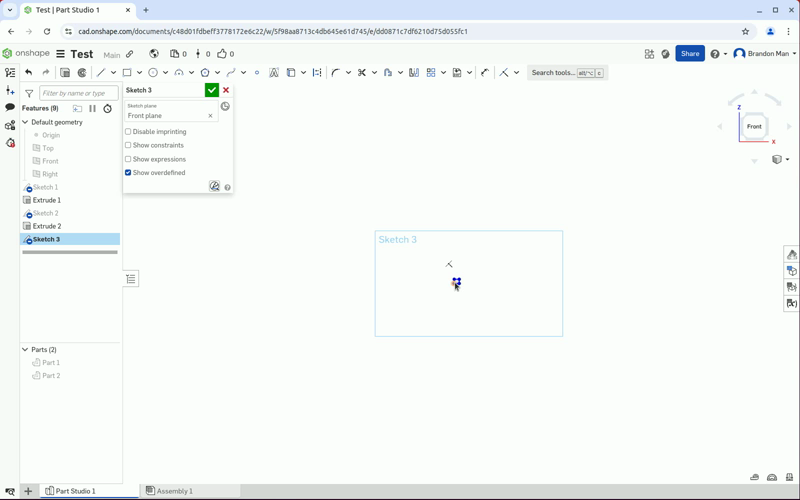
scroll(6)
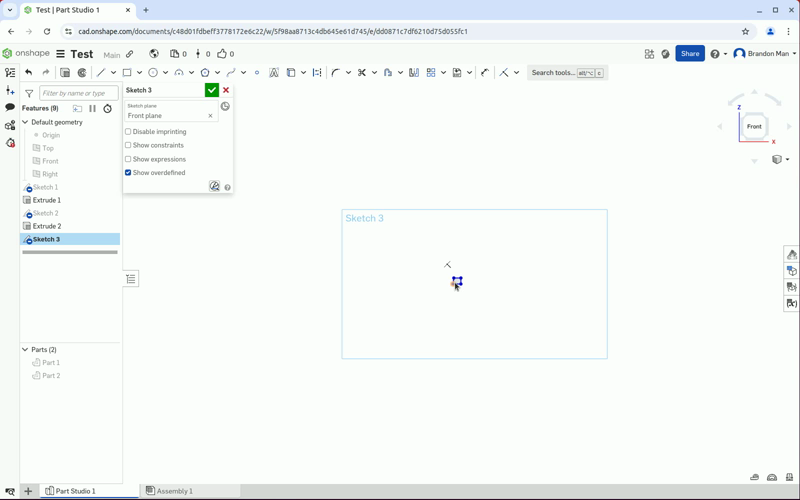
scroll(6)
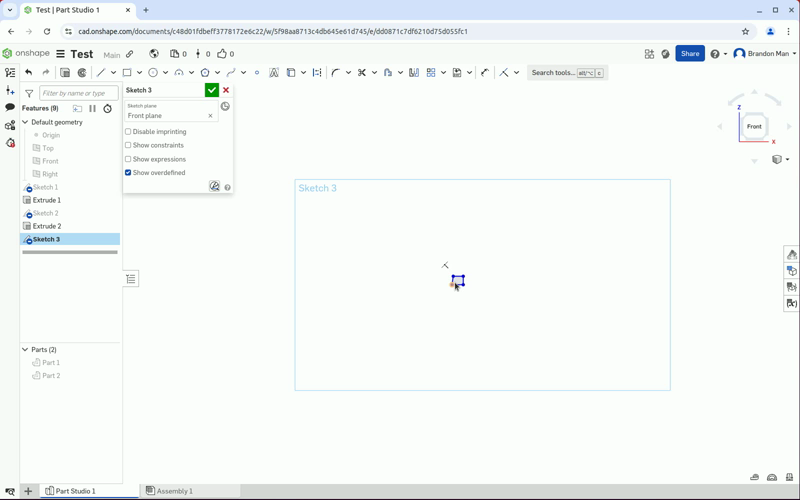
scroll(6)
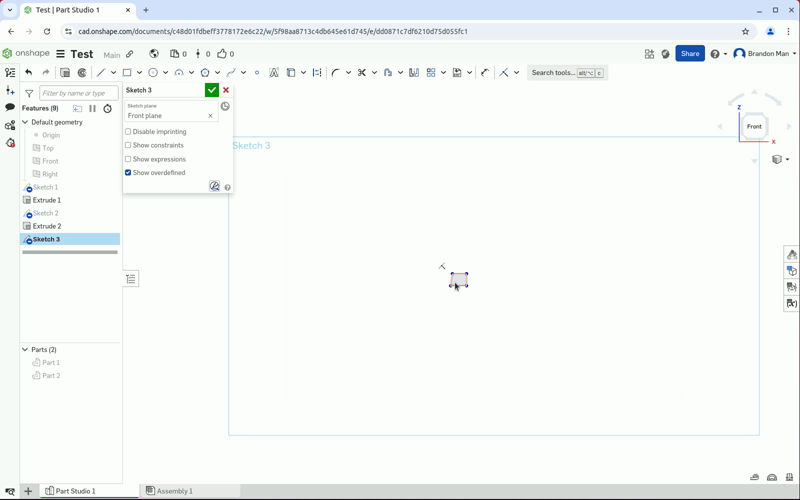
scroll(6)
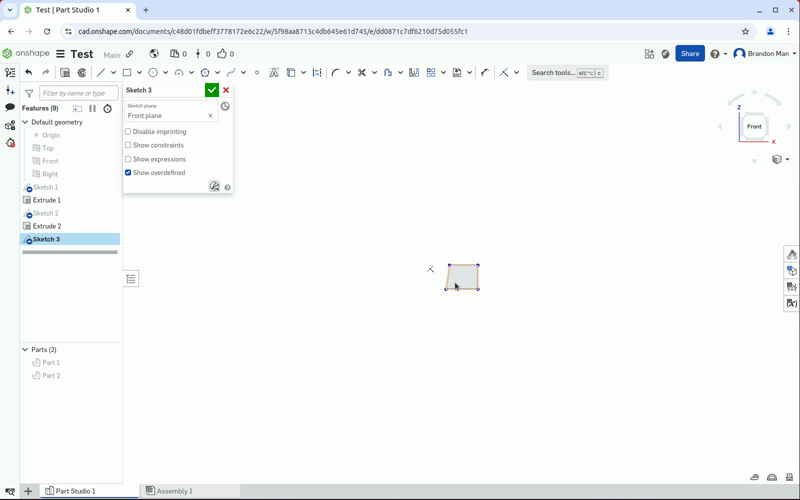
click(455, 282)
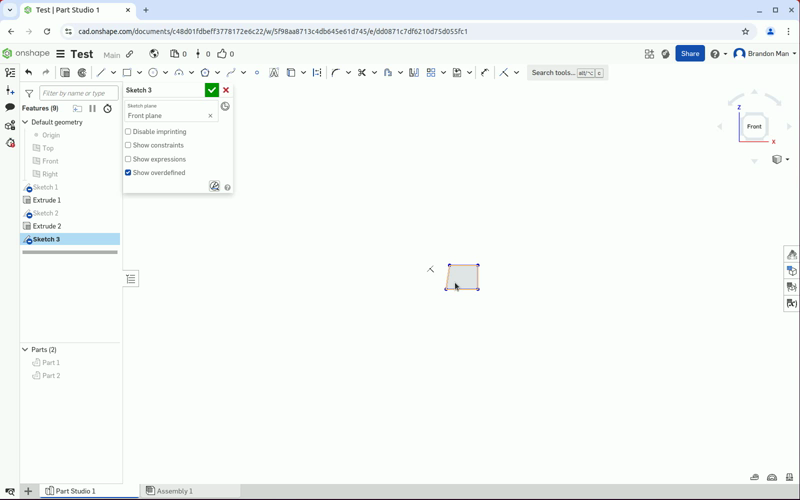
scroll(-6)
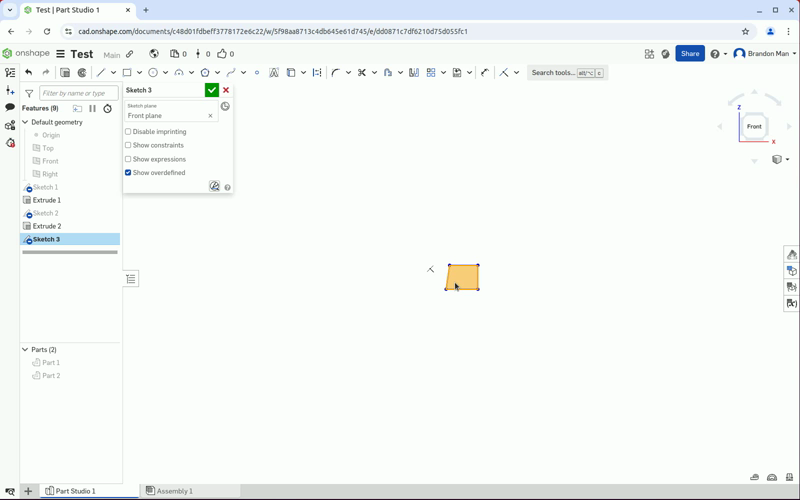
scroll(-6)
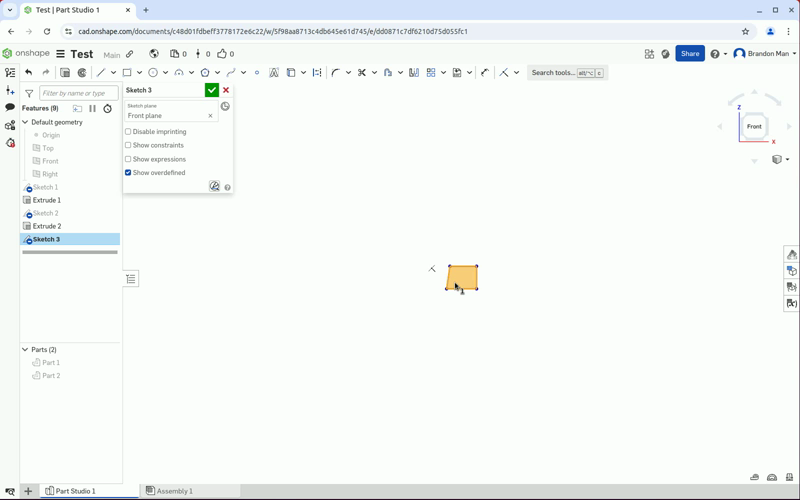
scroll(-6)
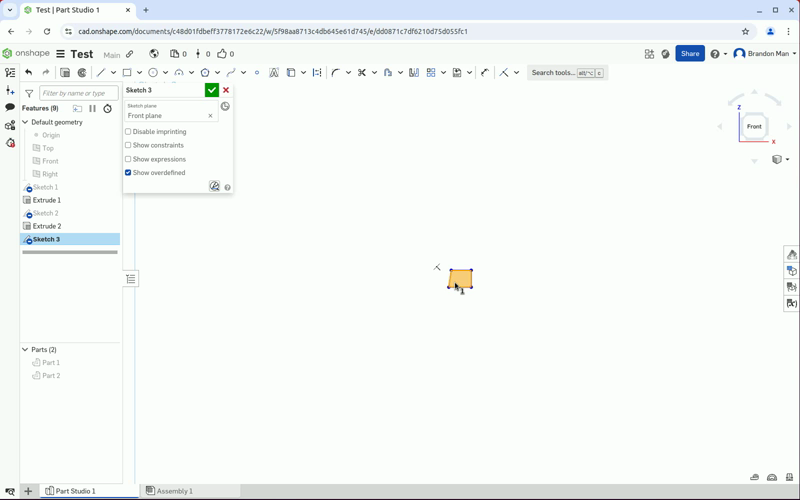
scroll(-6)
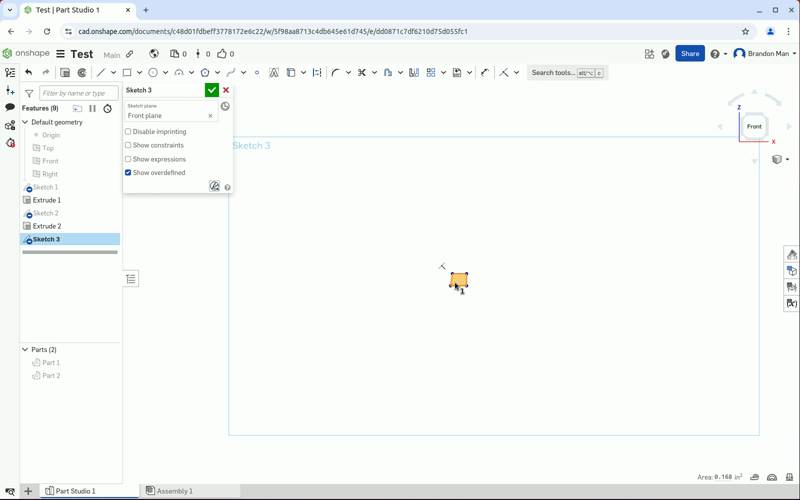
scroll(-6)
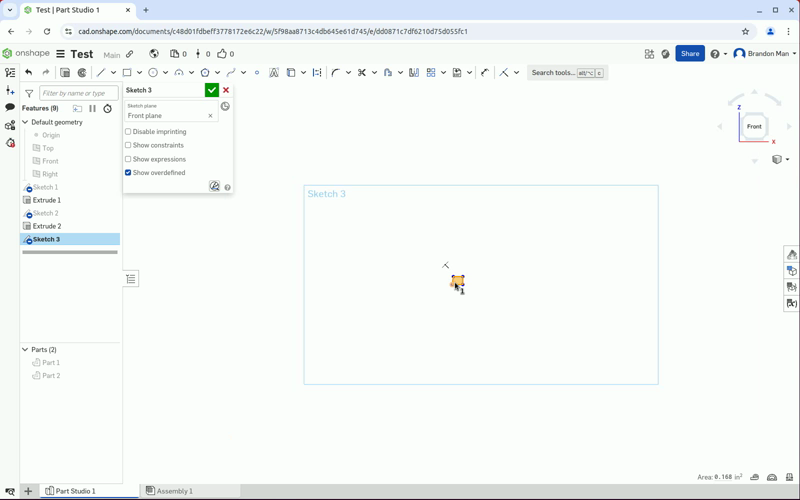
scroll(-6)
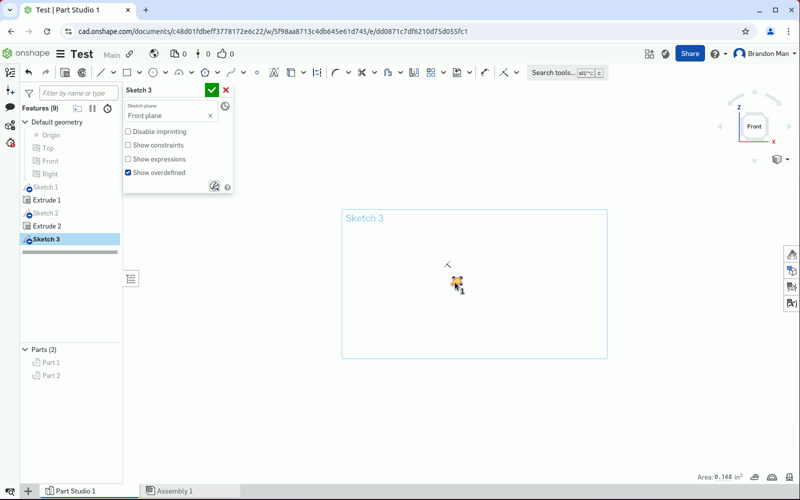
scroll(-6)
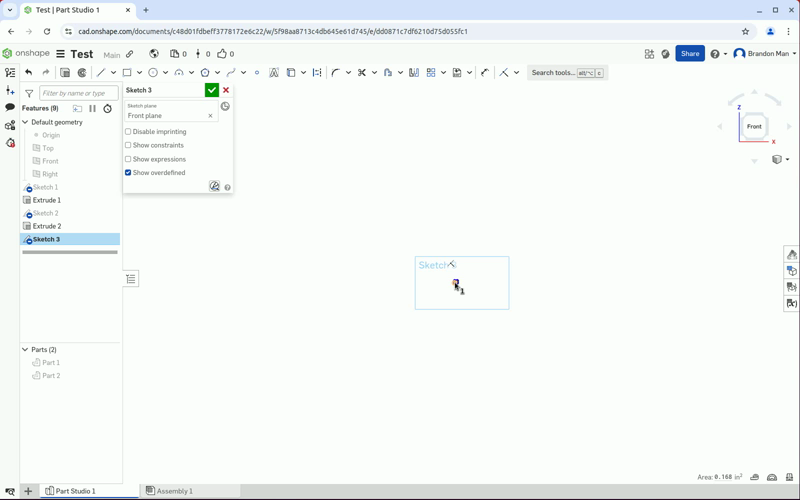
mouse_move(73, 352)
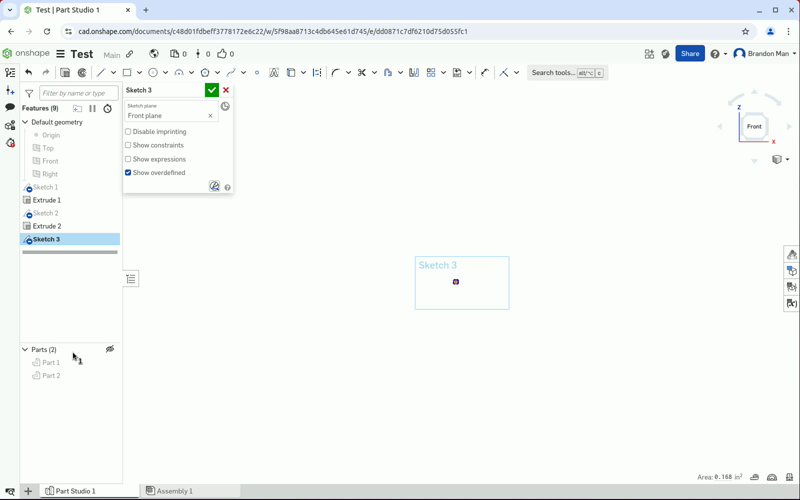
key(shift+y)
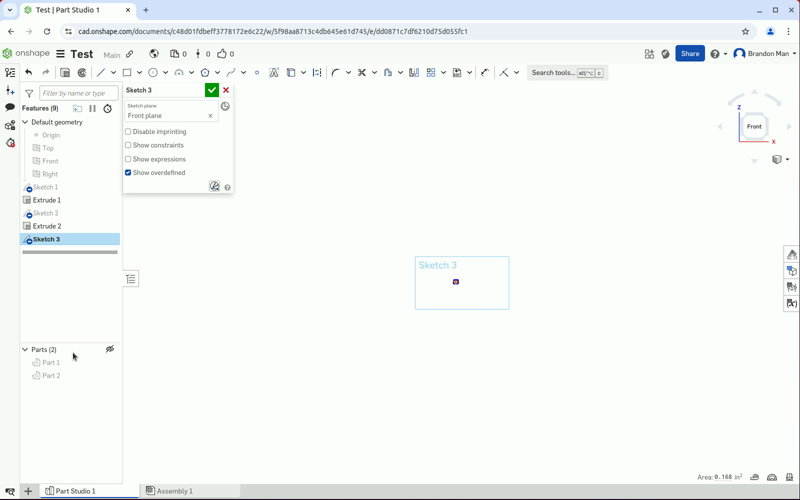
key(shift+e)
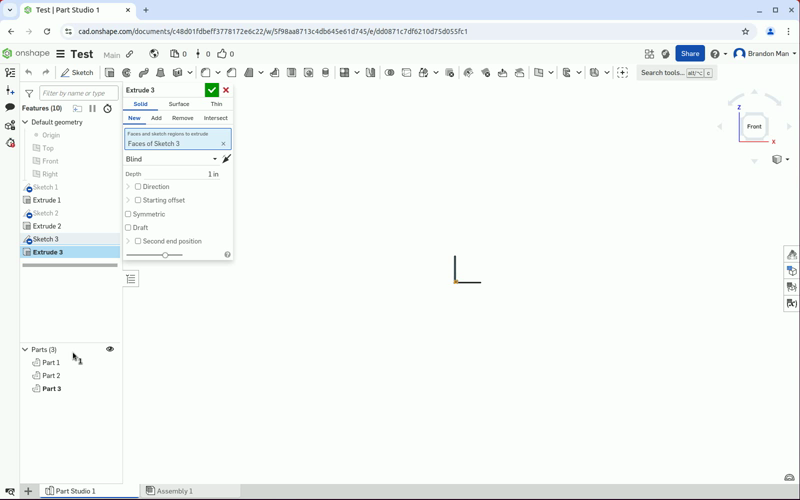
mouse_move(143, 106)
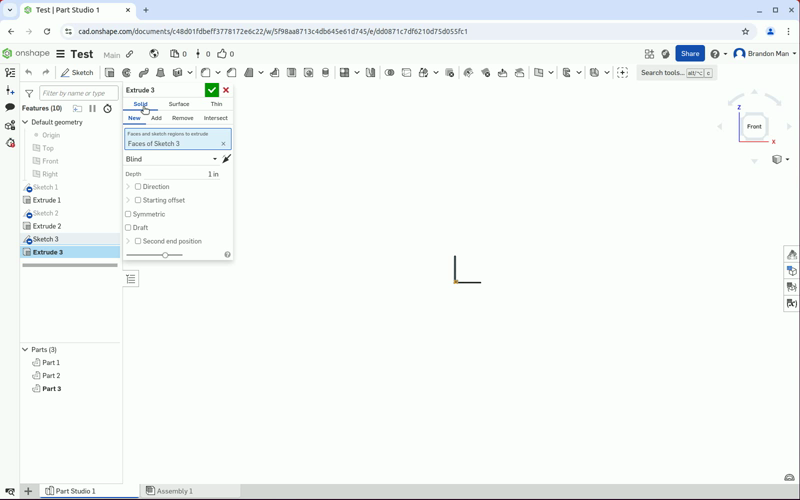
click(143, 106)
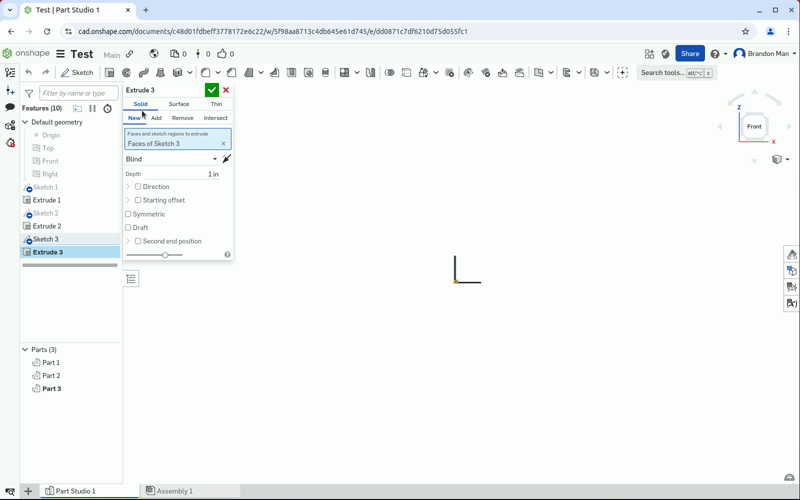
mouse_move(137, 120)
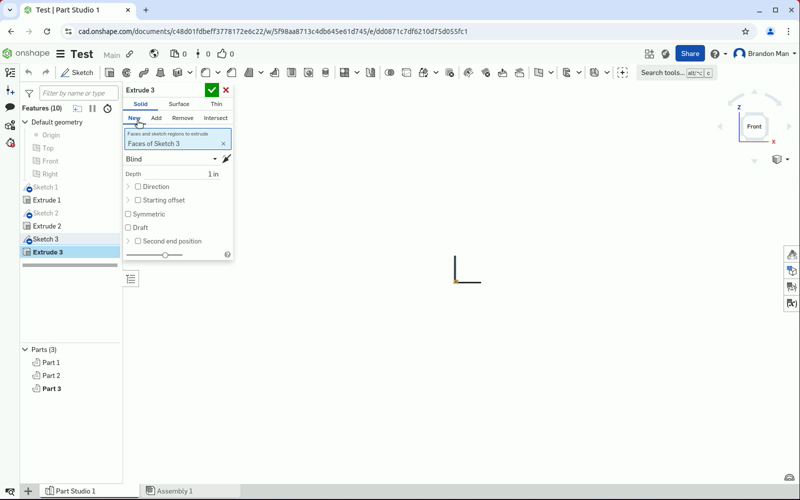
click(137, 120)
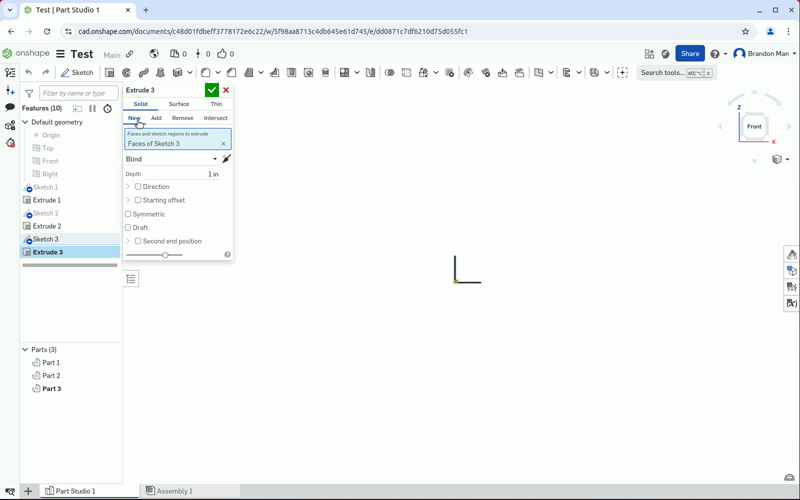
key(tab, 4)
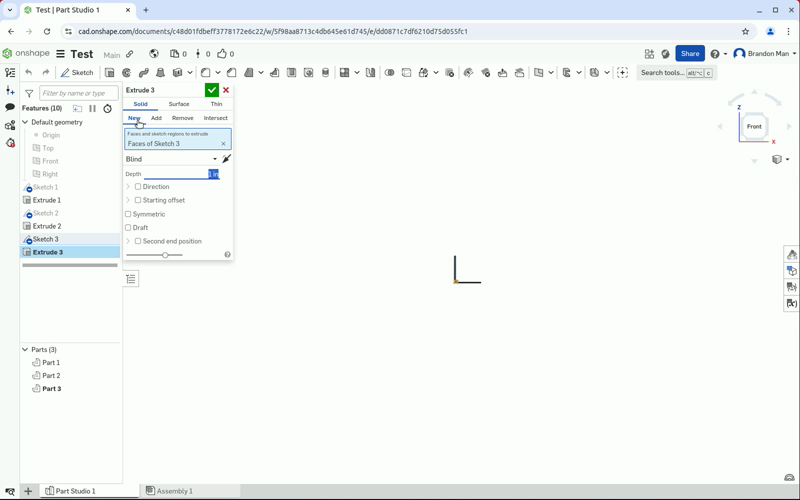
text(23.108)
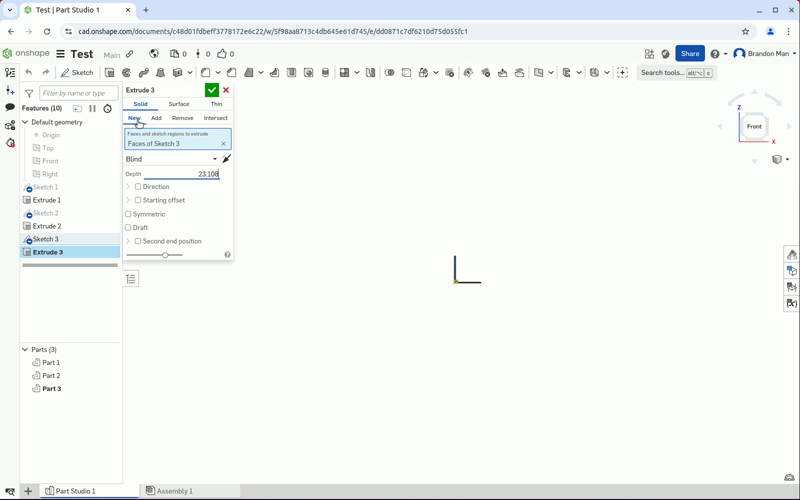
key(enter)
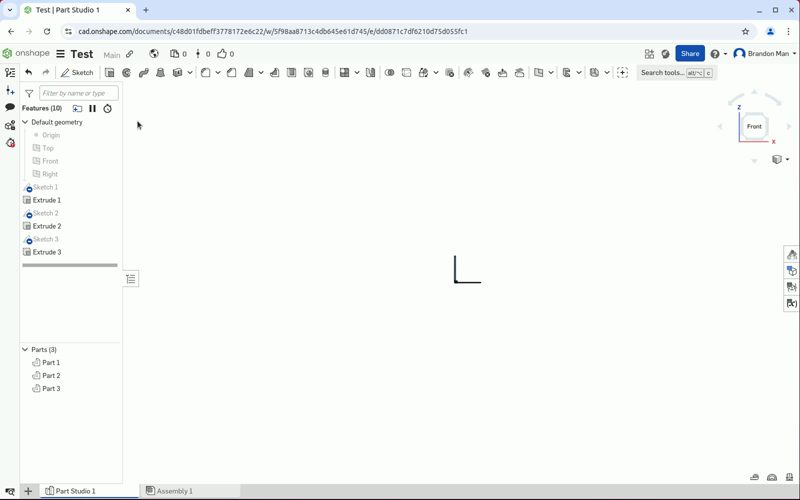
key(shift+h)
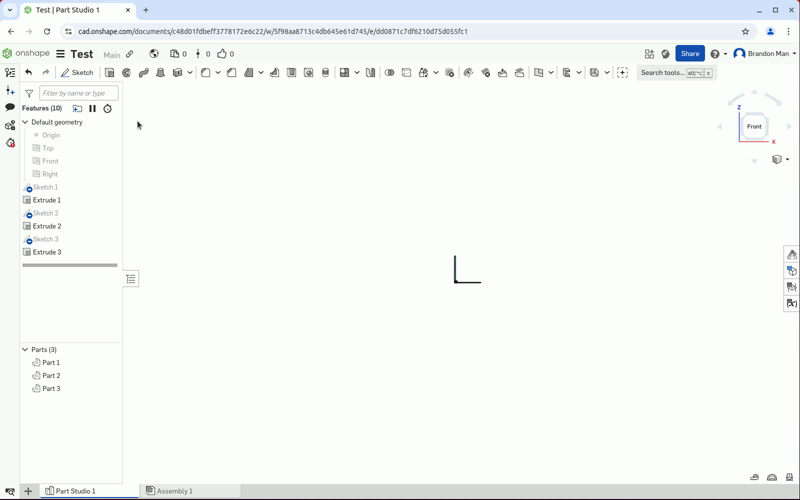
key(shift+h)
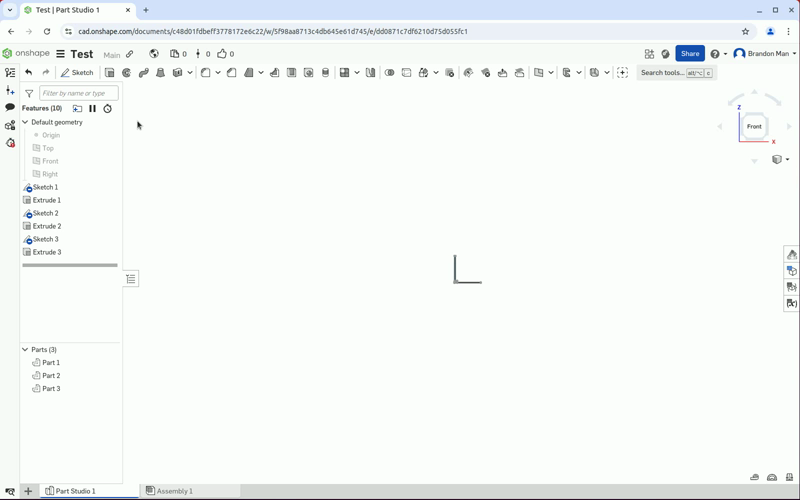
key(shift+7)
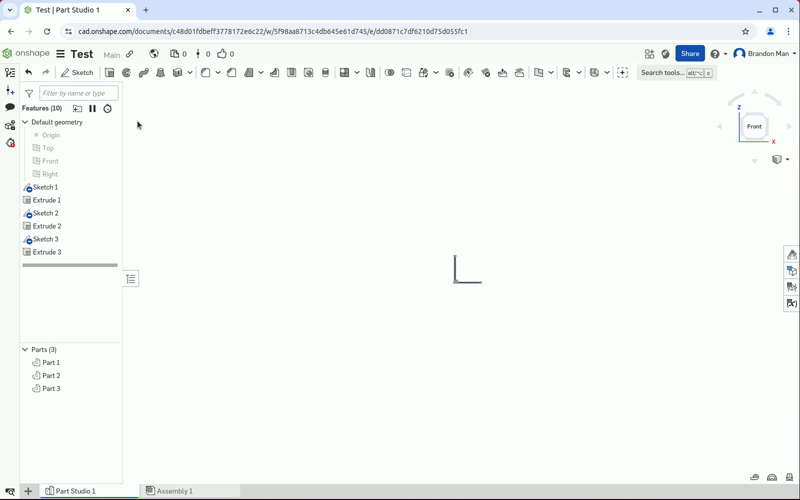
key(left, 2)
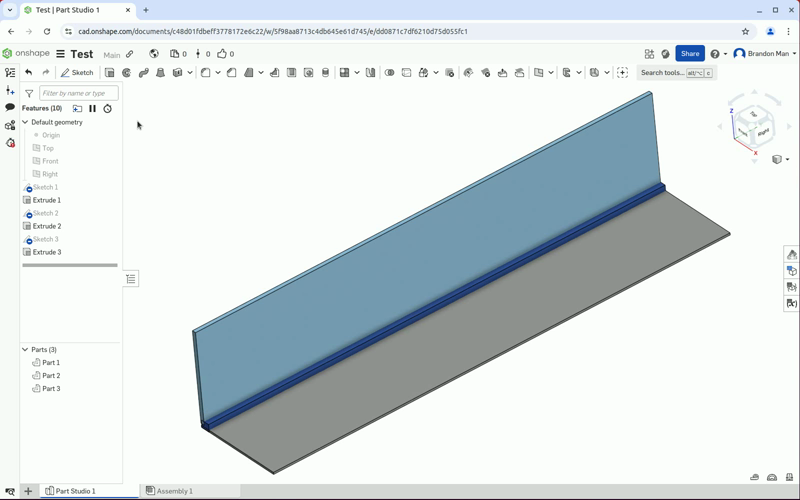
key(down, 2)
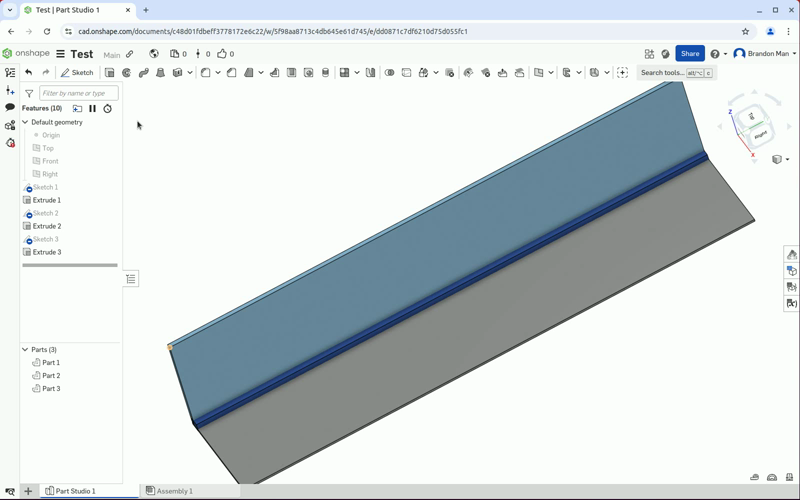
key(up, 2)
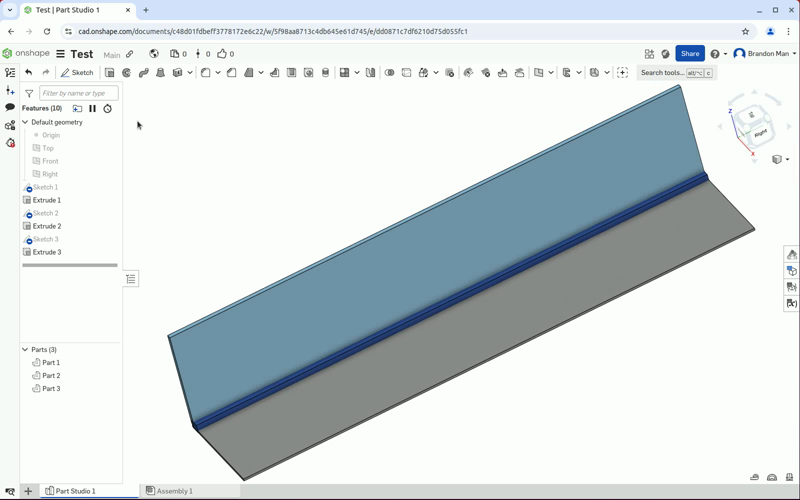
key(right, 2)
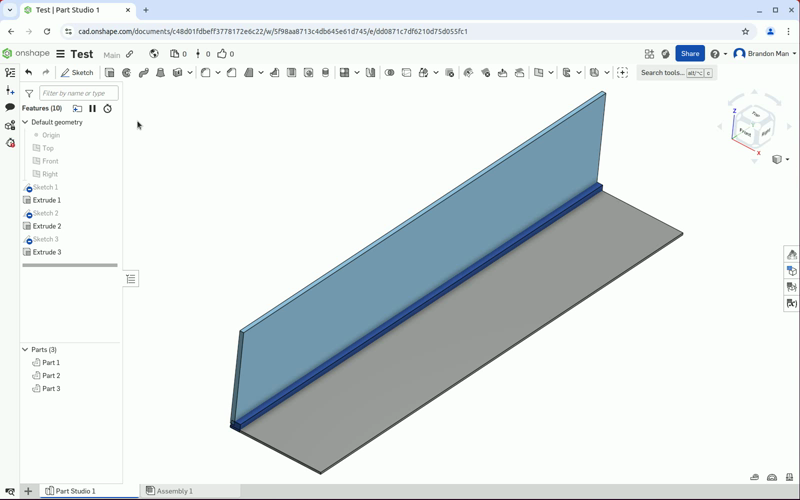
mouse_move(73, 189)
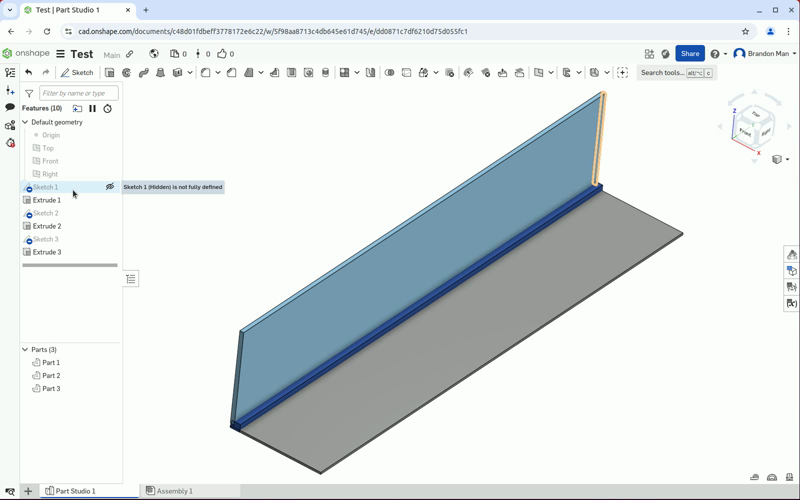
click(73, 189)